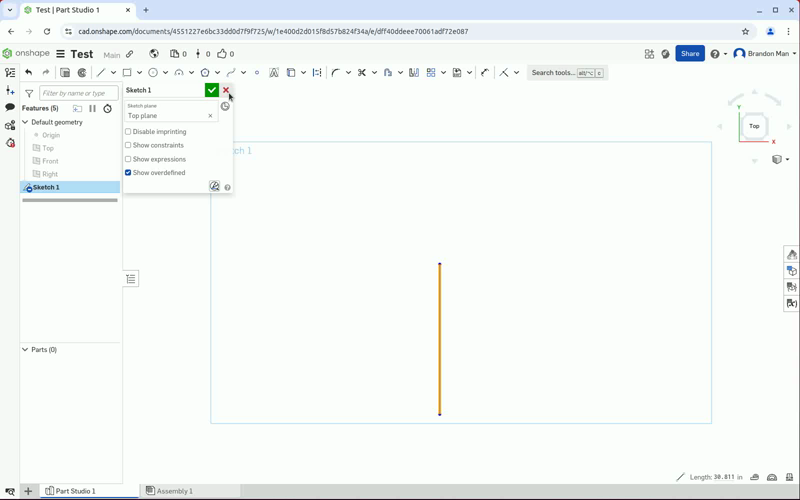
key(shift+h)
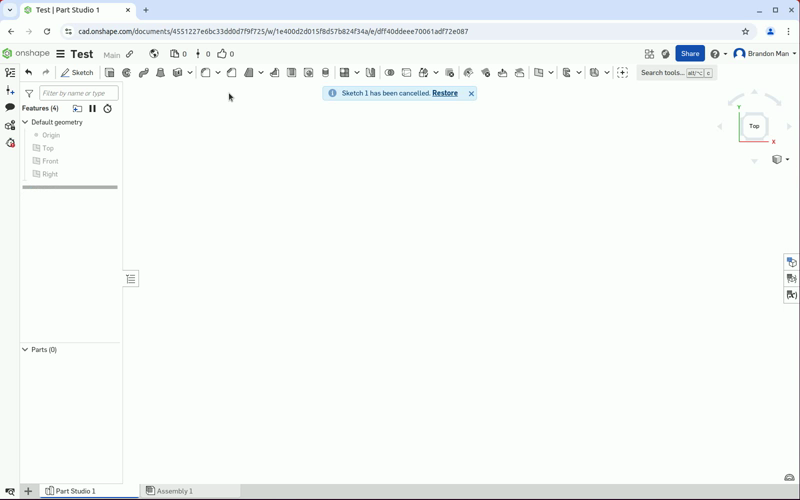
mouse_move(73, 352)
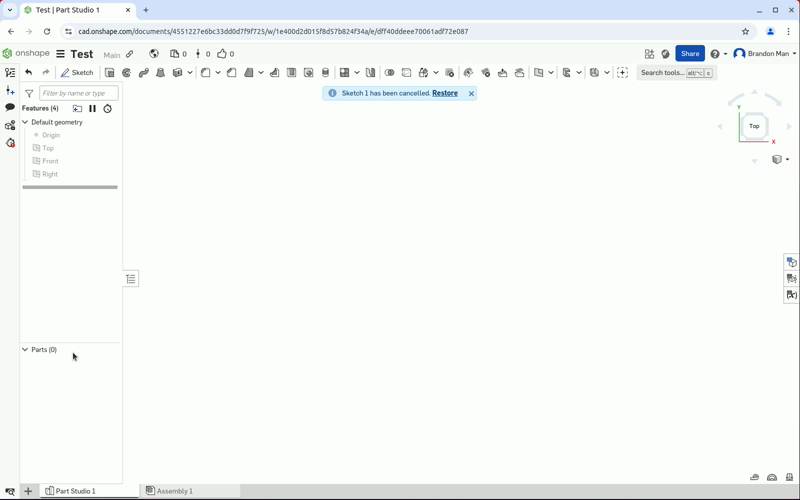
key(y)
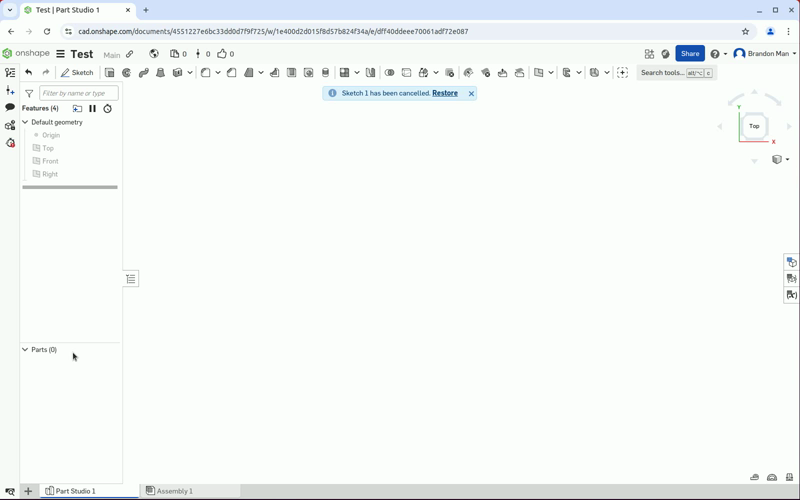
key(shift+p)
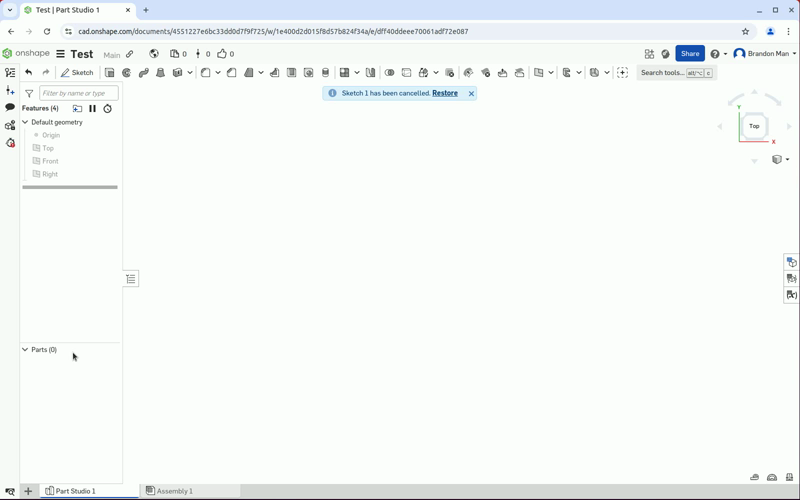
key(space)
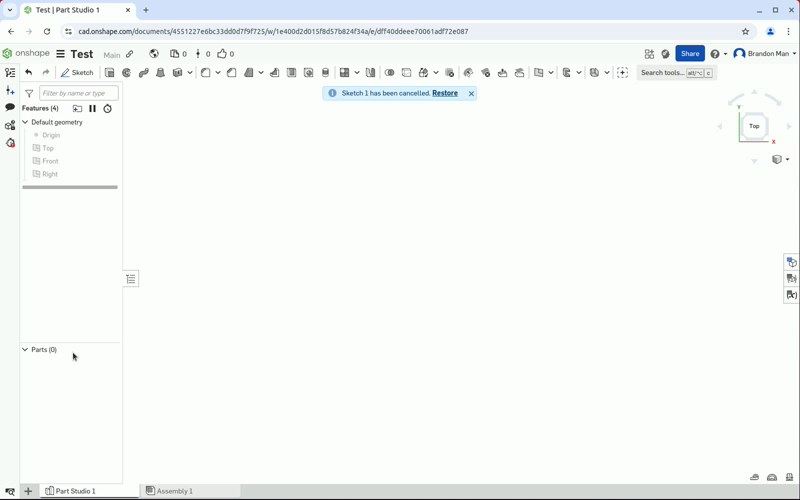
key_down(shift)
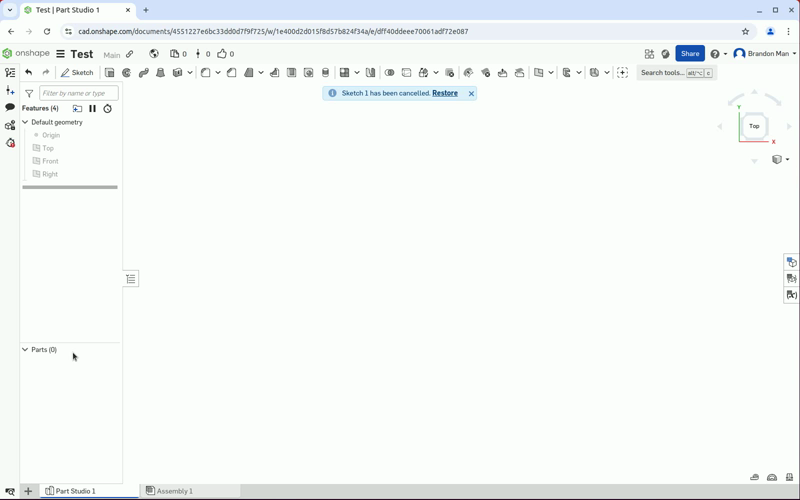
key(up)
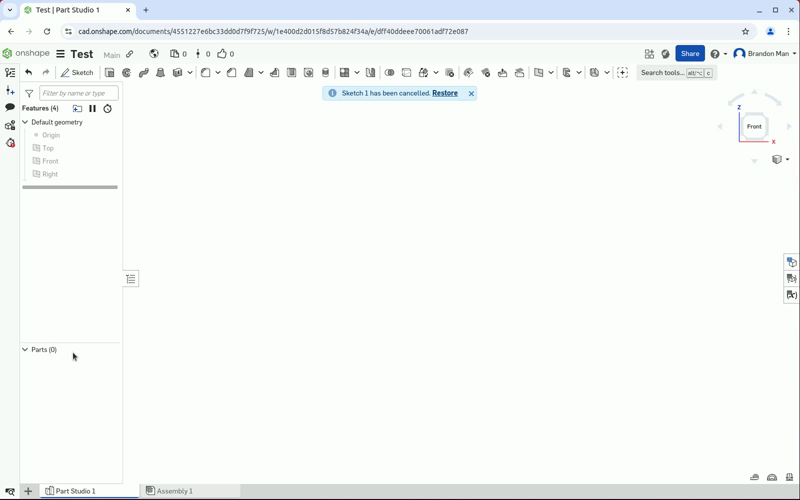
key_up(shift)
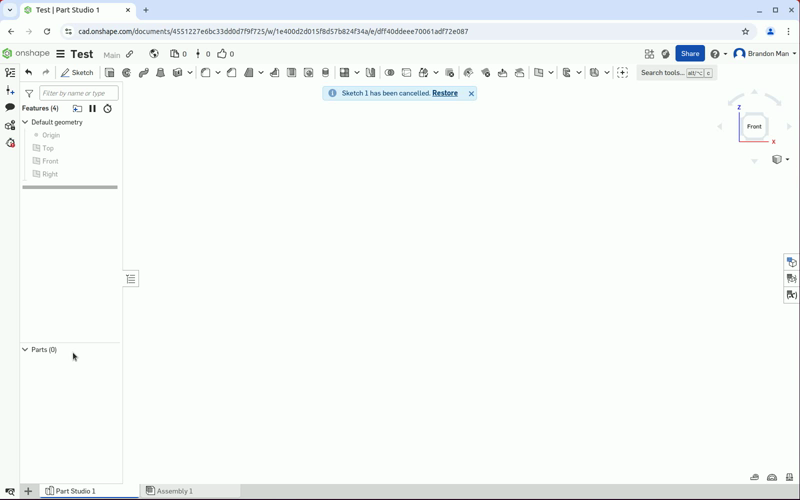
key(space)
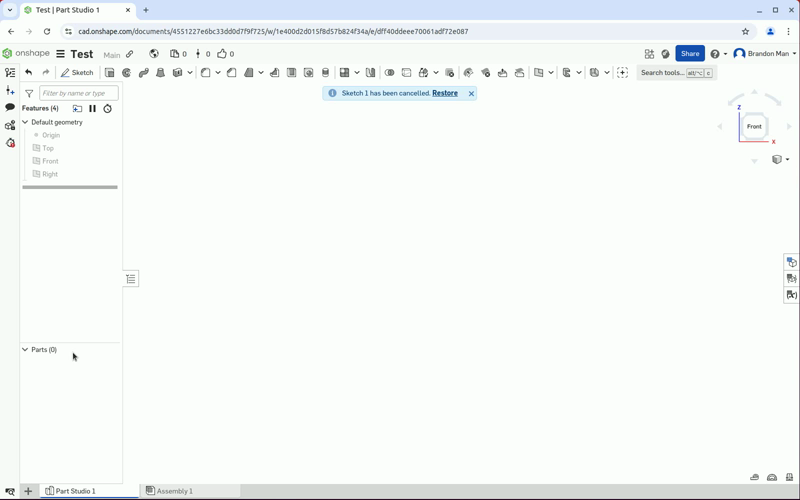
key_down(shift)
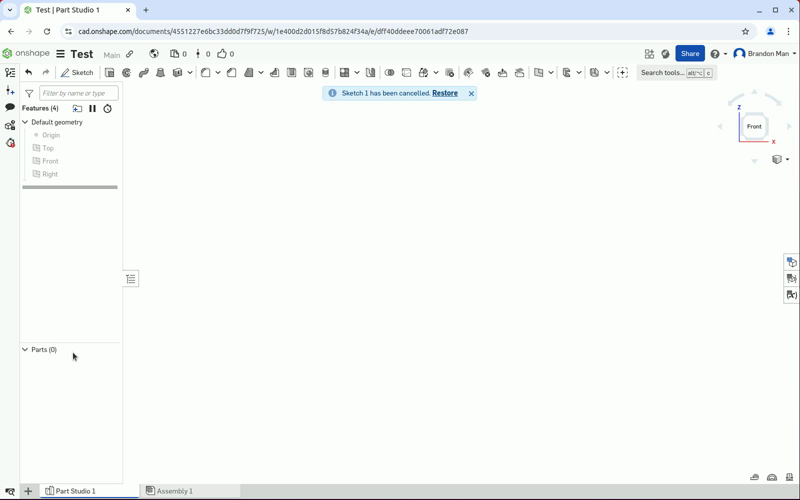
key(left)
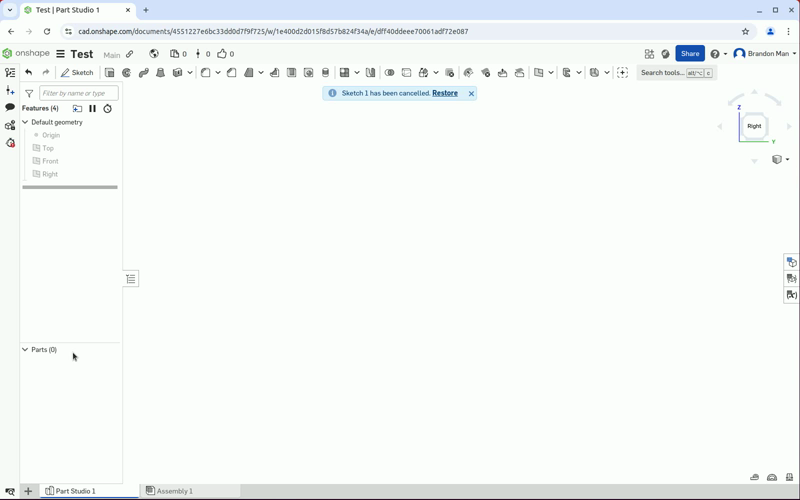
key_up(shift)
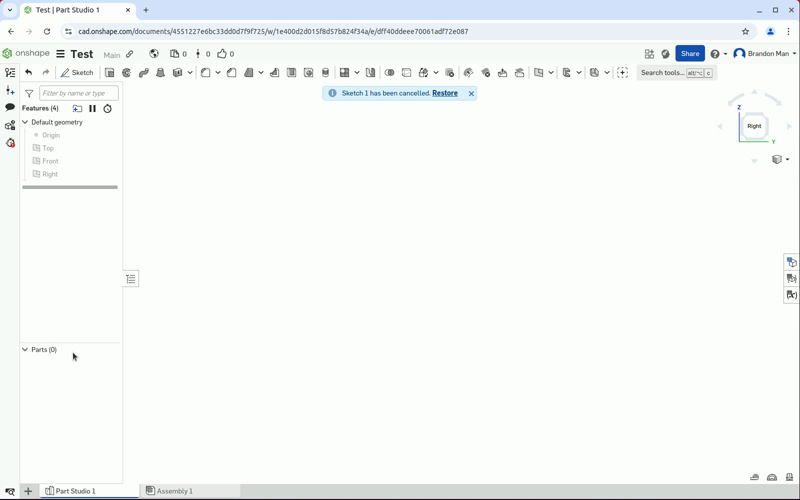
mouse_move(73, 352)
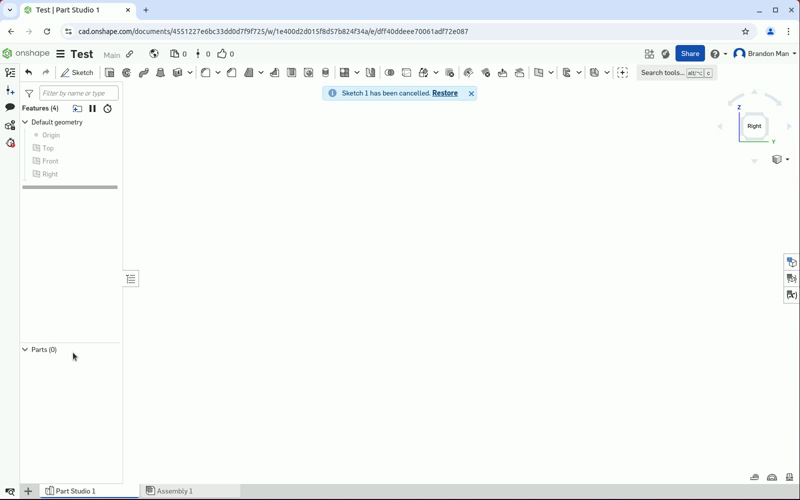
key(shift+y)
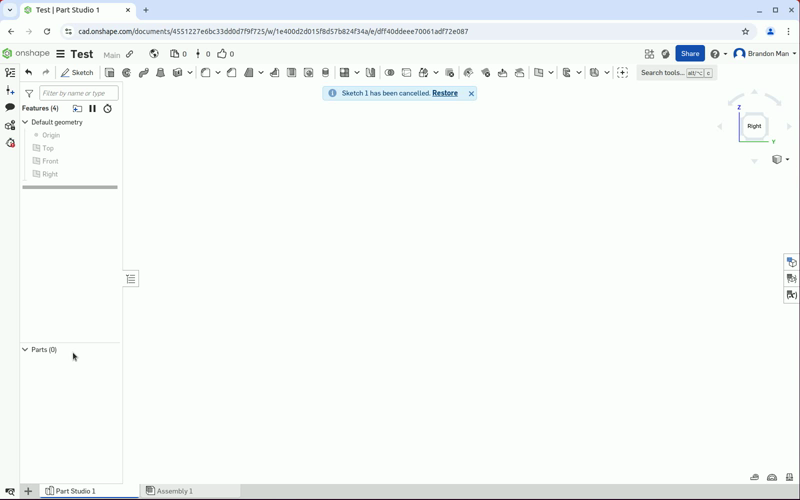
key(shift+s)
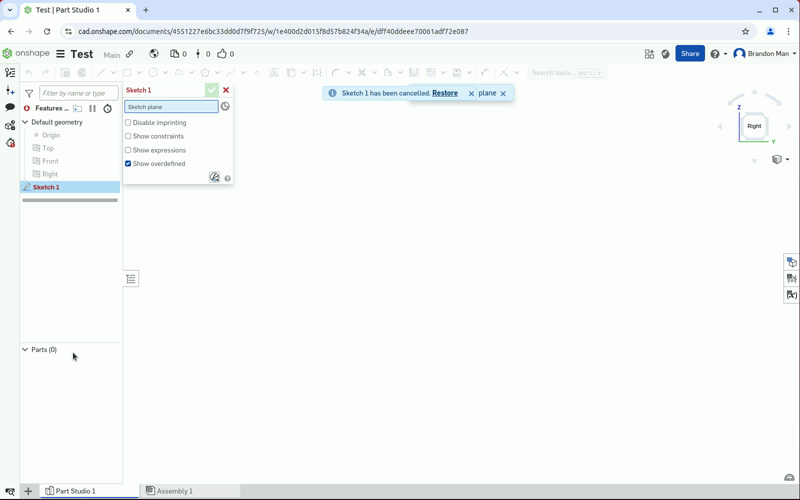
mouse_move(73, 176)
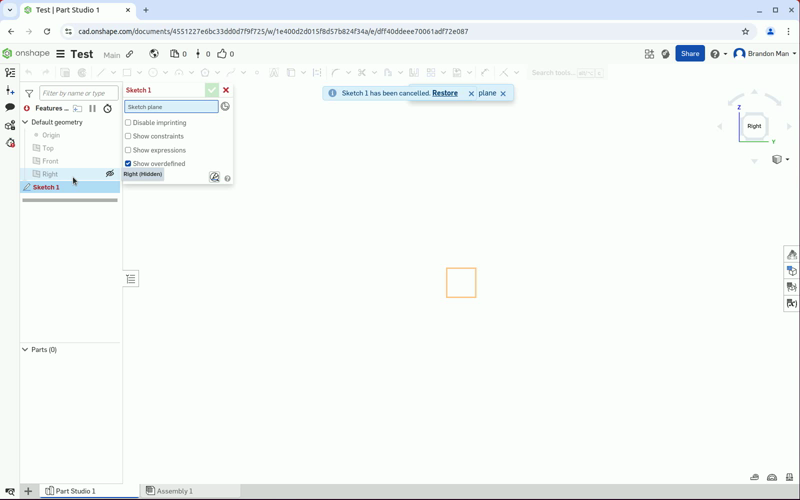
click(73, 176)
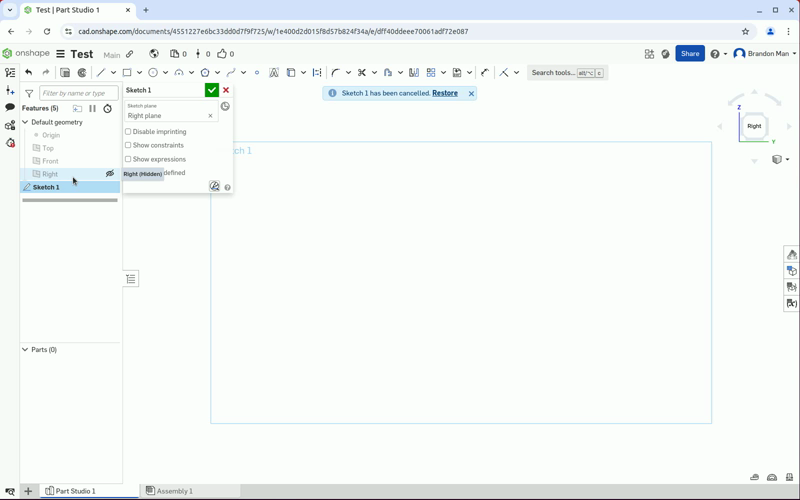
mouse_move(73, 352)
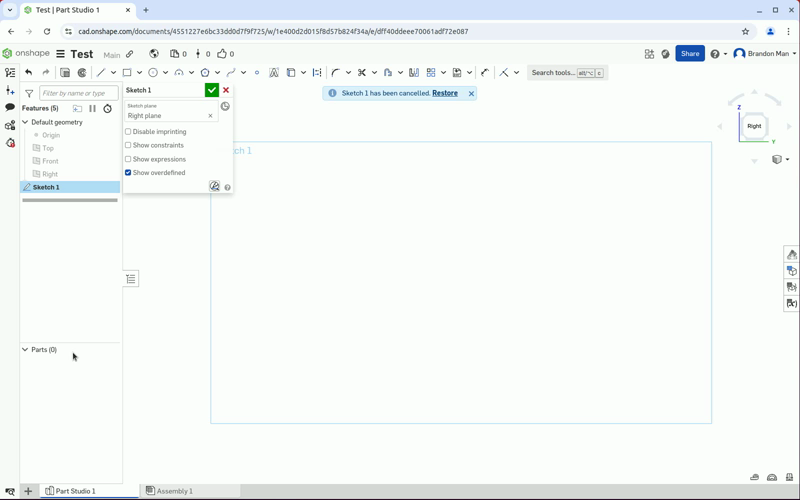
key(y)
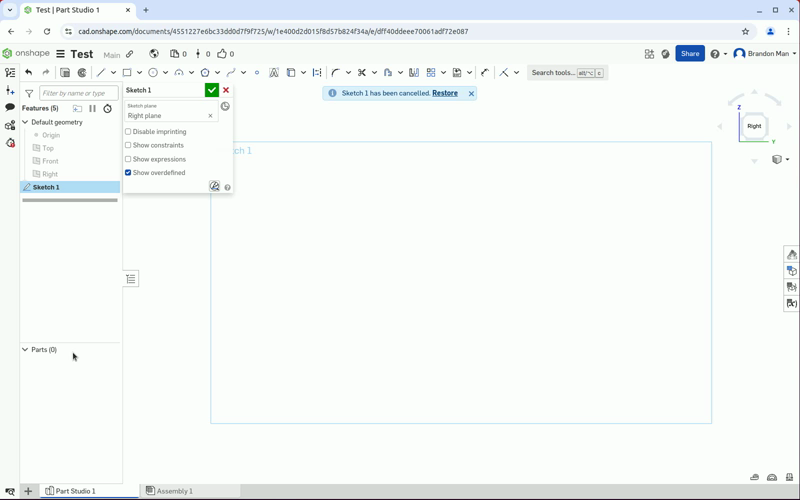
key(l)
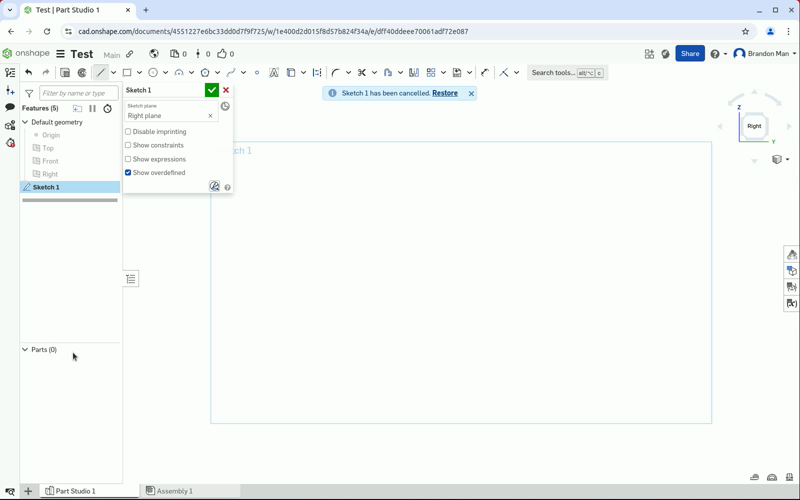
key_down(shift)
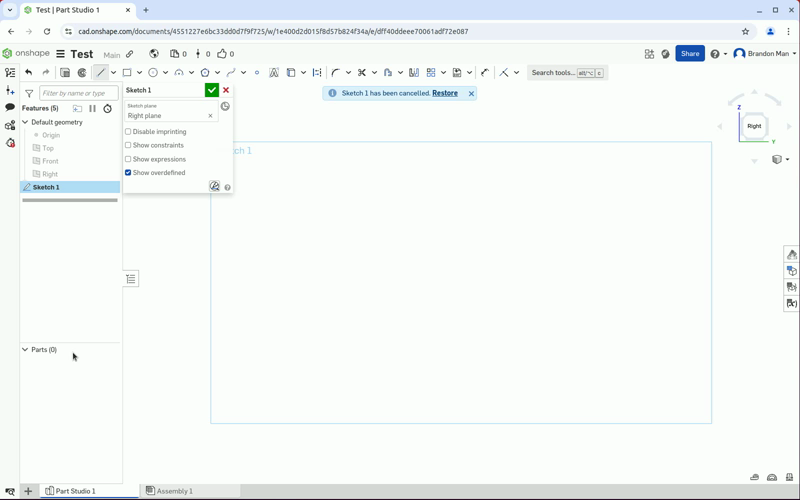
mouse_move(460, 301)
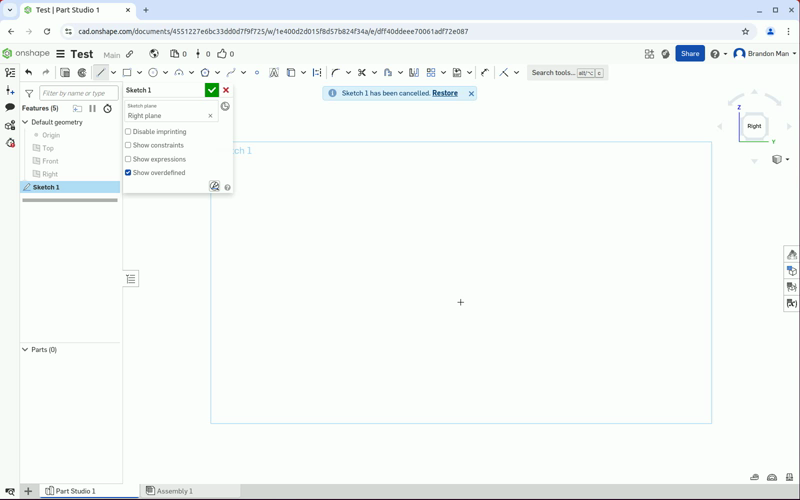
click(460, 301)
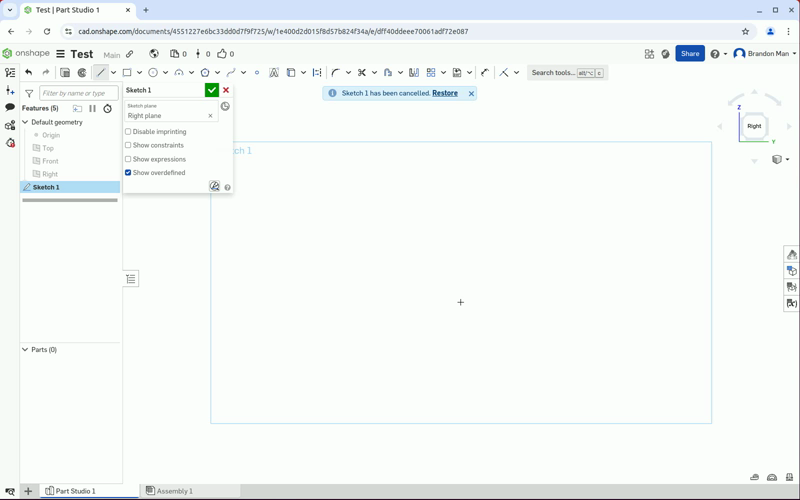
key_up(shift)
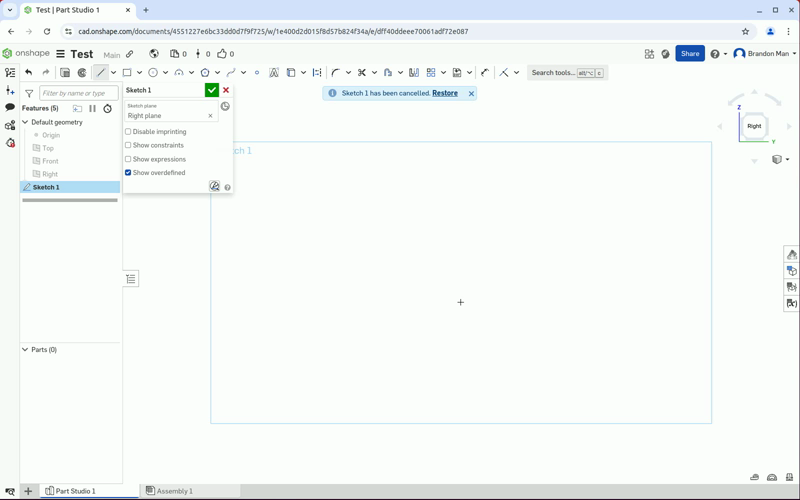
key_down(shift)
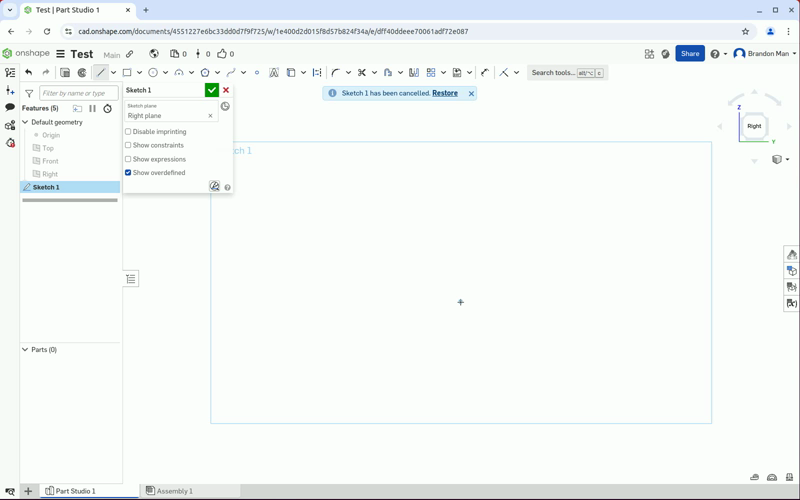
mouse_move(536, 301)
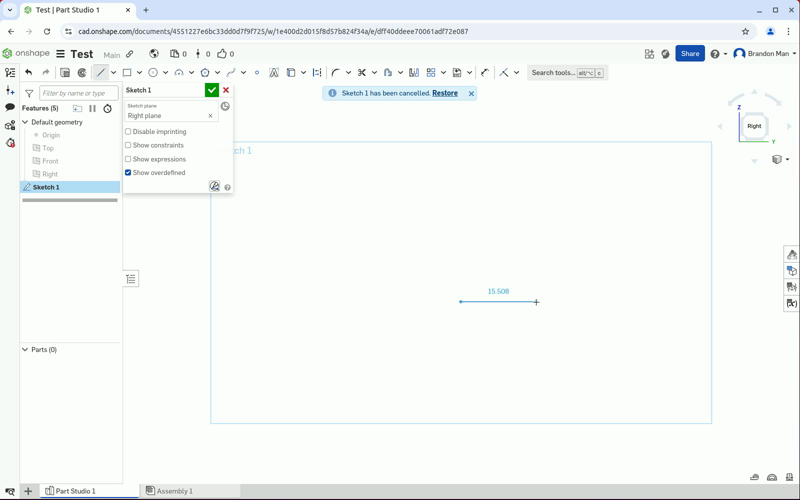
click(536, 301)
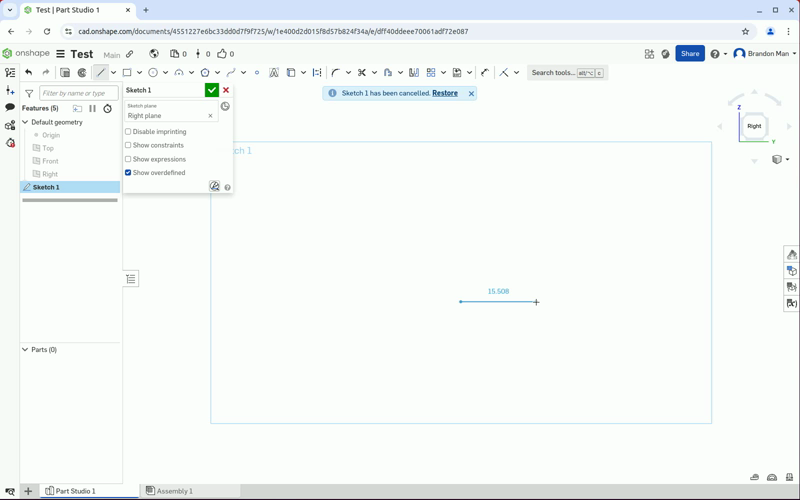
key_up(shift)
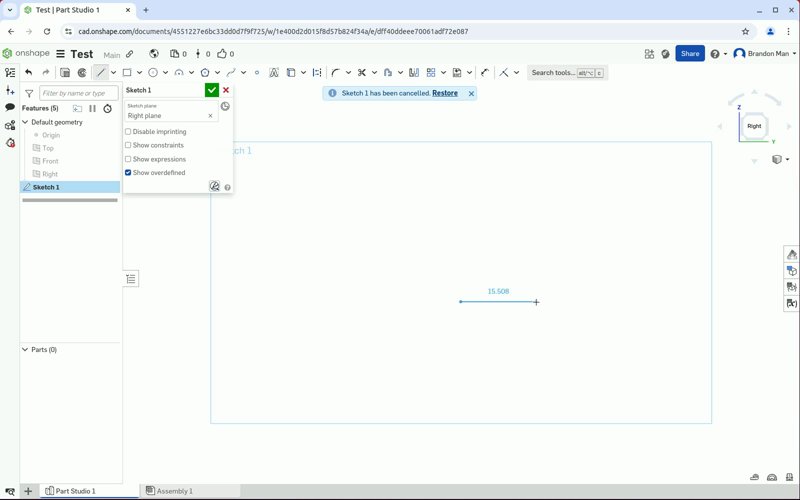
key_down(shift)
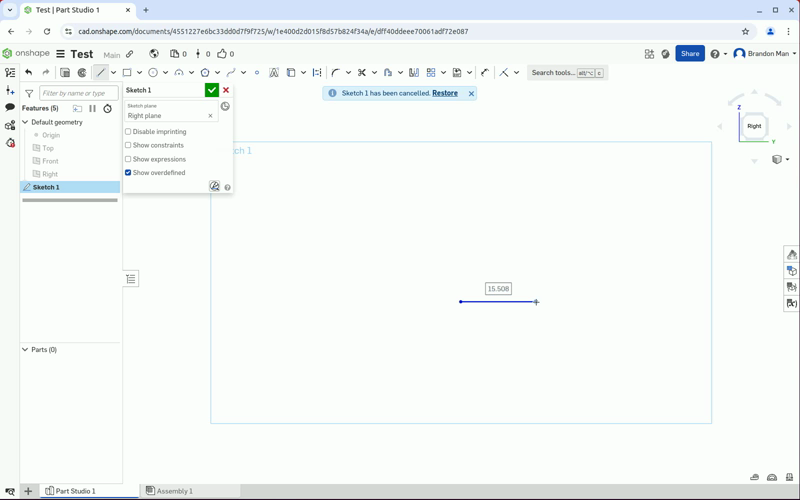
mouse_move(566, 301)
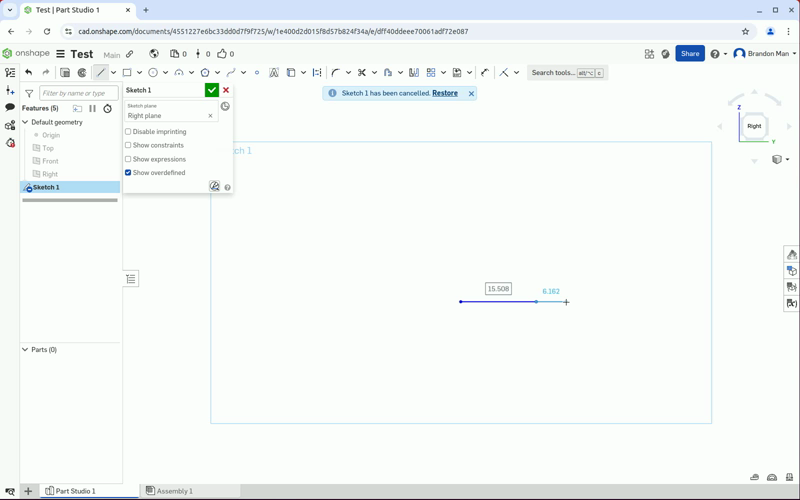
mouse_move(536, 282)
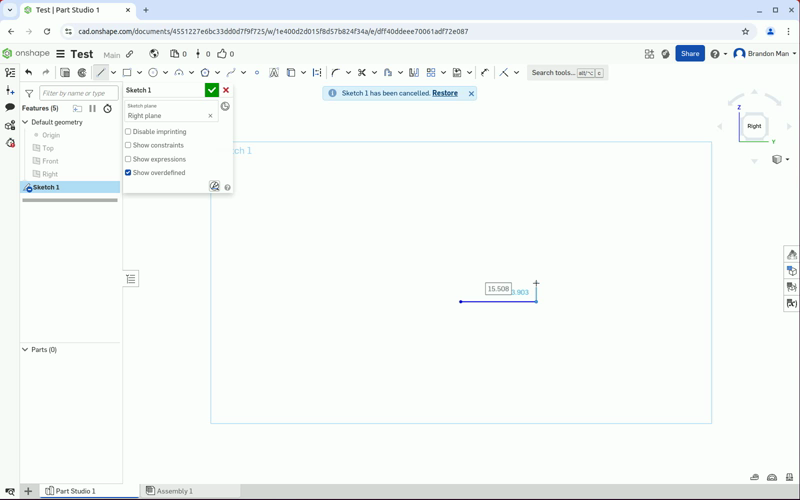
click(536, 282)
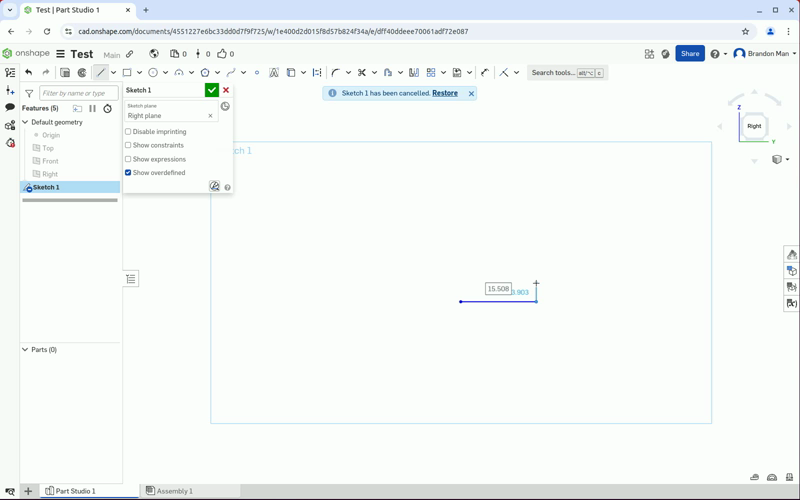
key_up(shift)
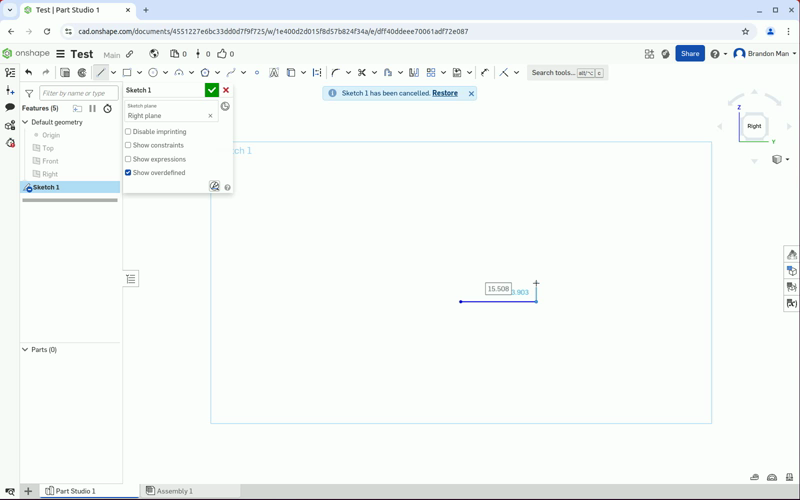
key_down(shift)
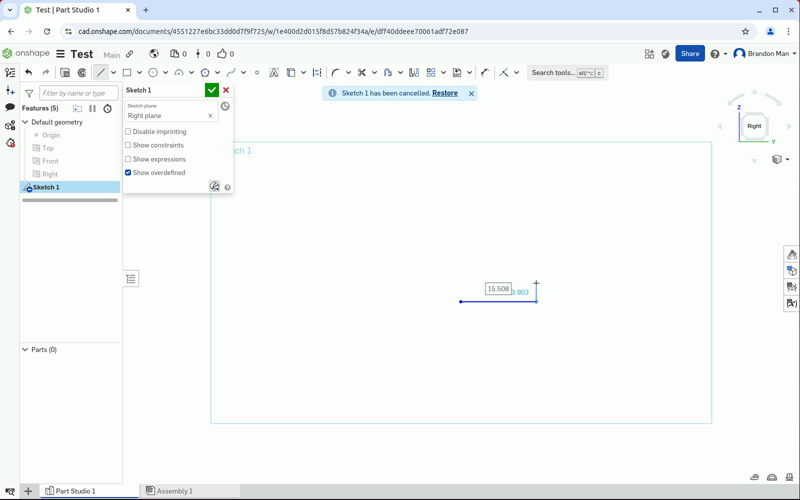
mouse_move(460, 282)
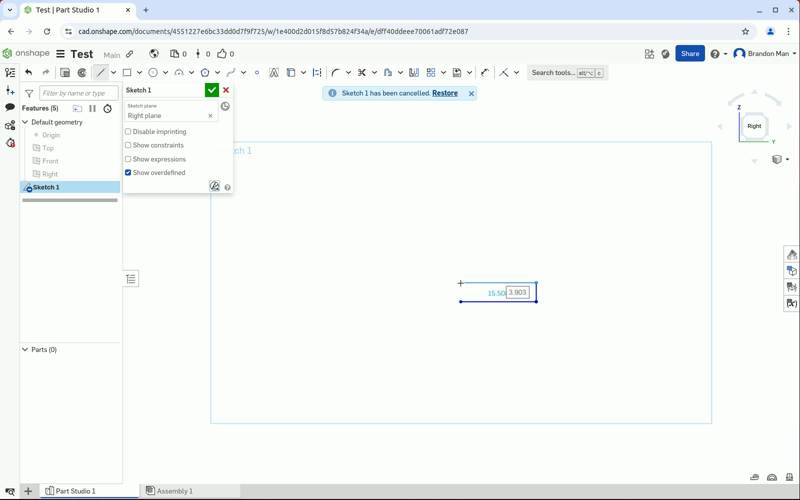
click(460, 282)
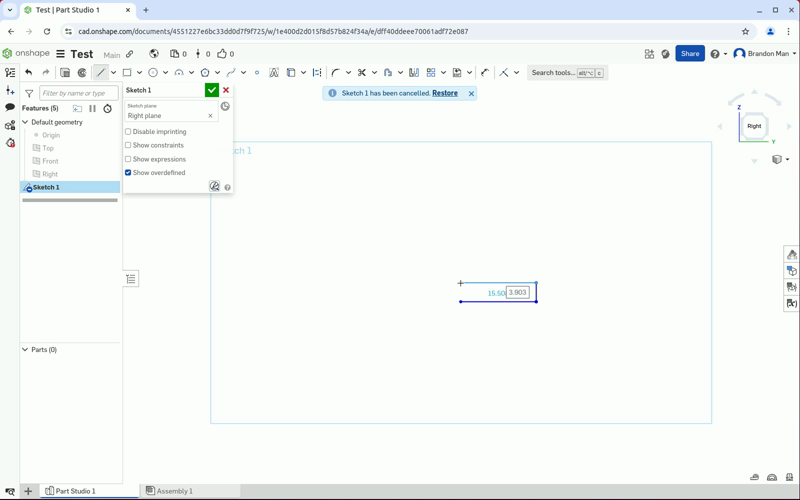
key_up(shift)
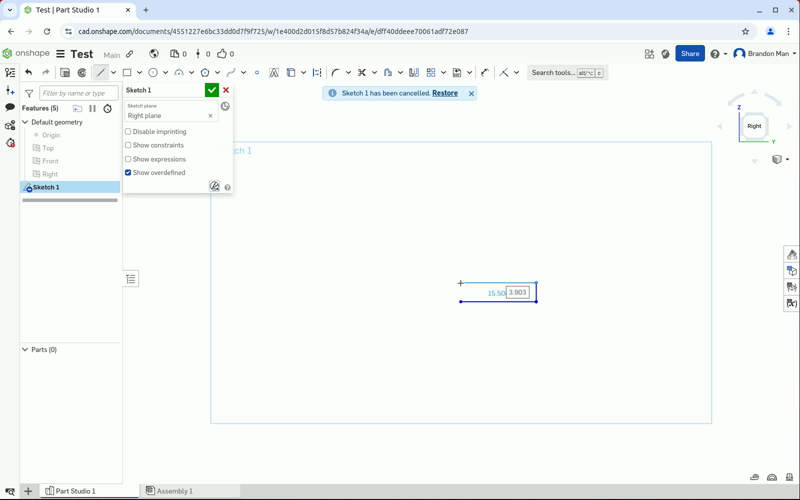
mouse_move(490, 282)
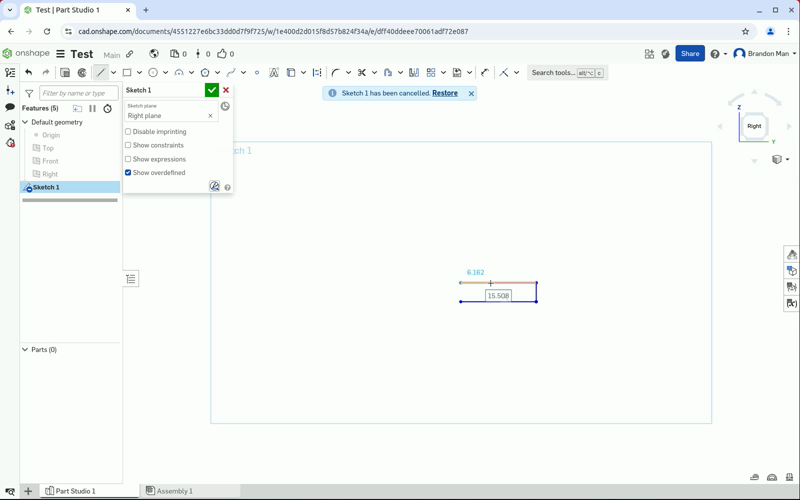
key_down(shift)
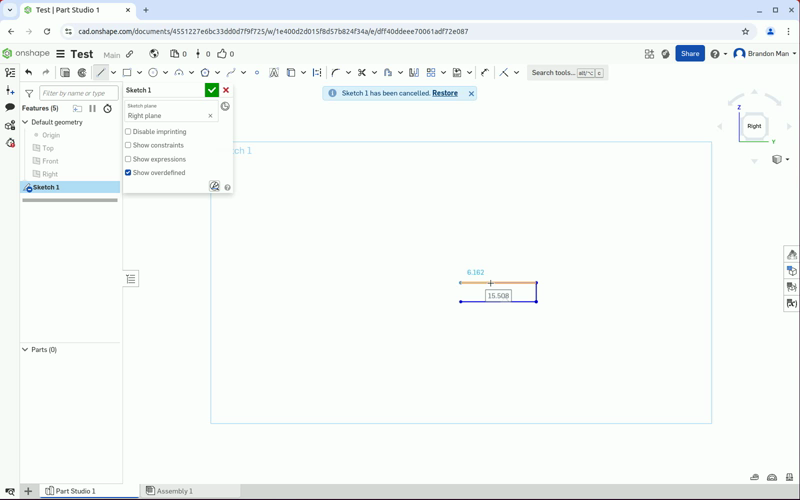
mouse_move(460, 301)
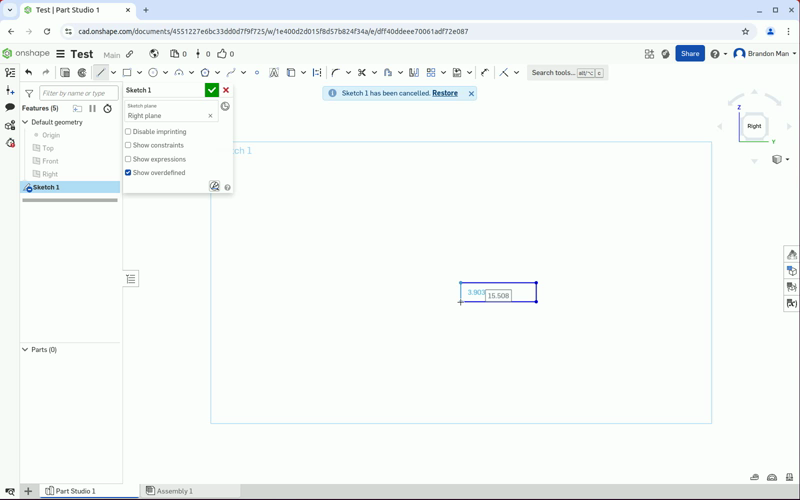
key_up(shift)
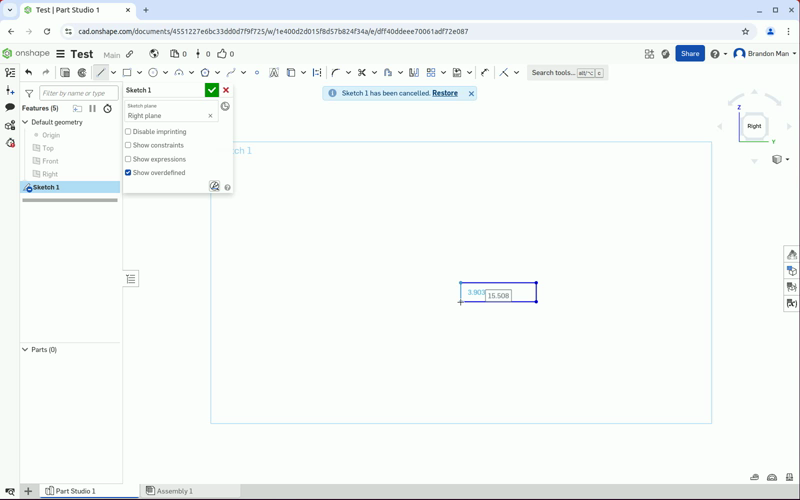
click(460, 301)
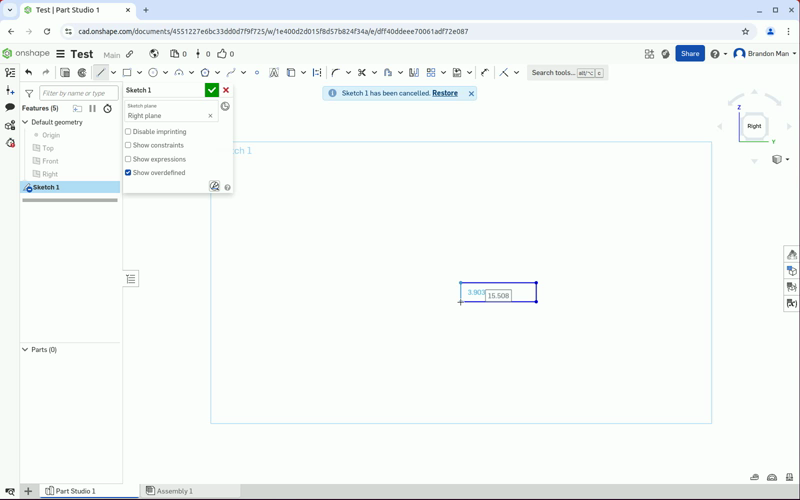
key(esc)
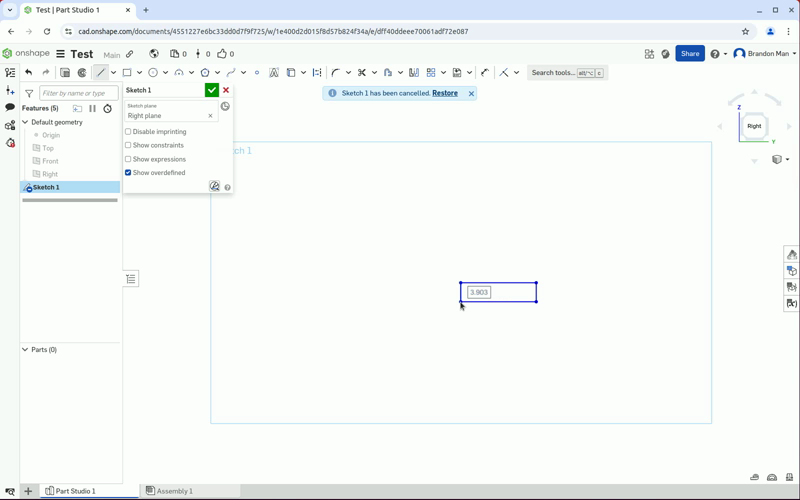
mouse_move(465, 298)
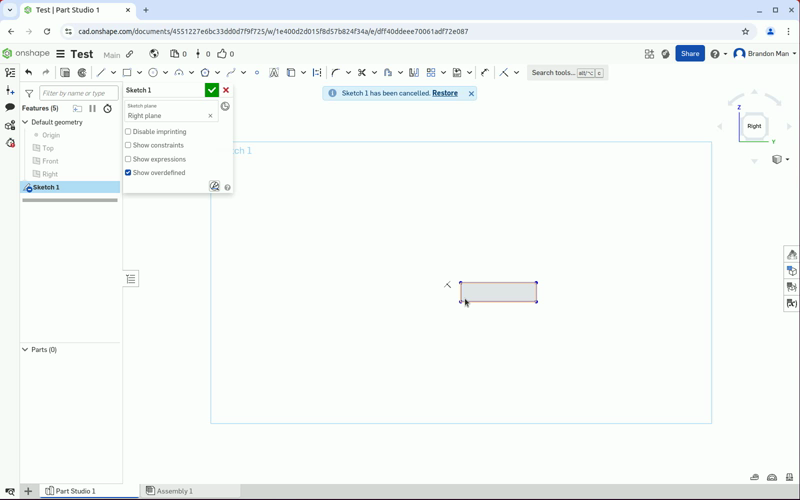
scroll(6)
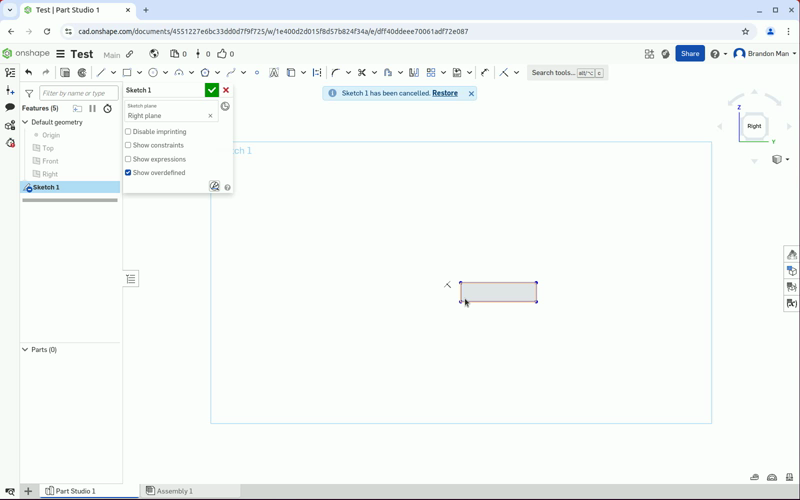
scroll(6)
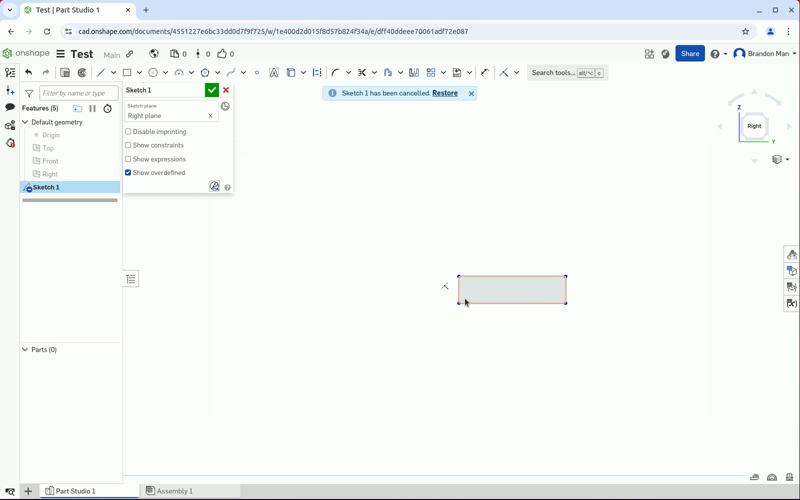
scroll(6)
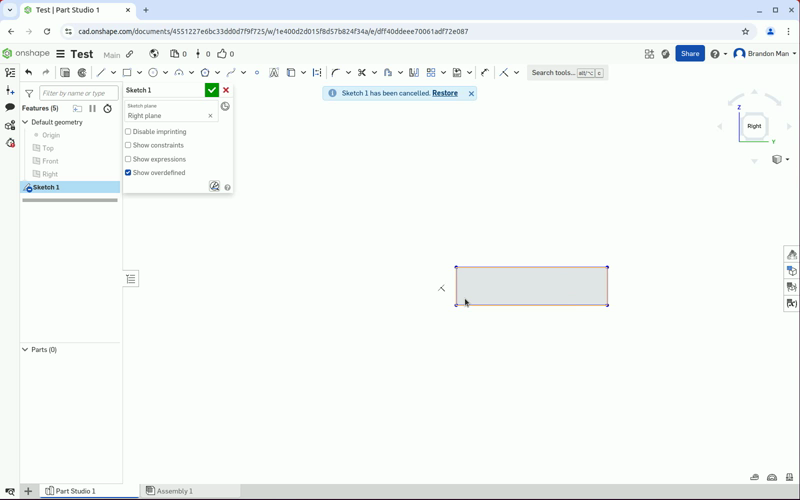
scroll(6)
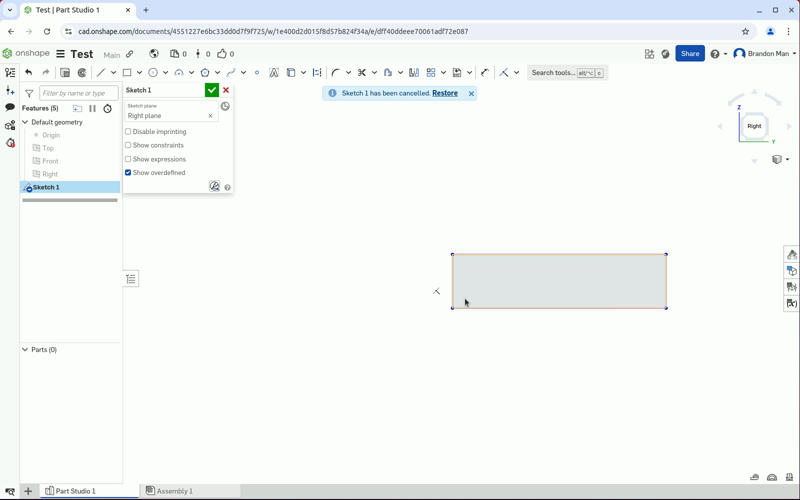
scroll(6)
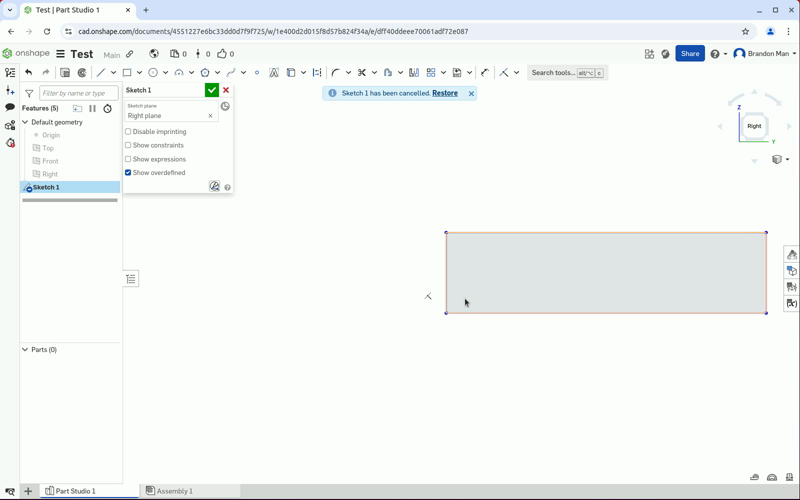
scroll(6)
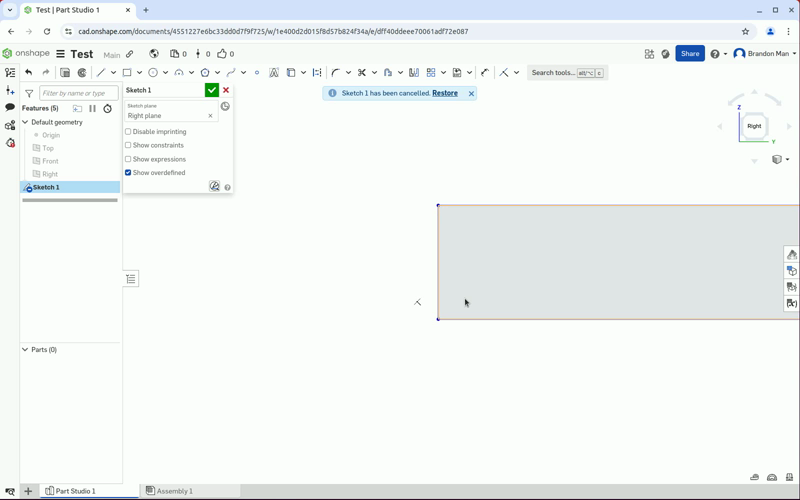
scroll(6)
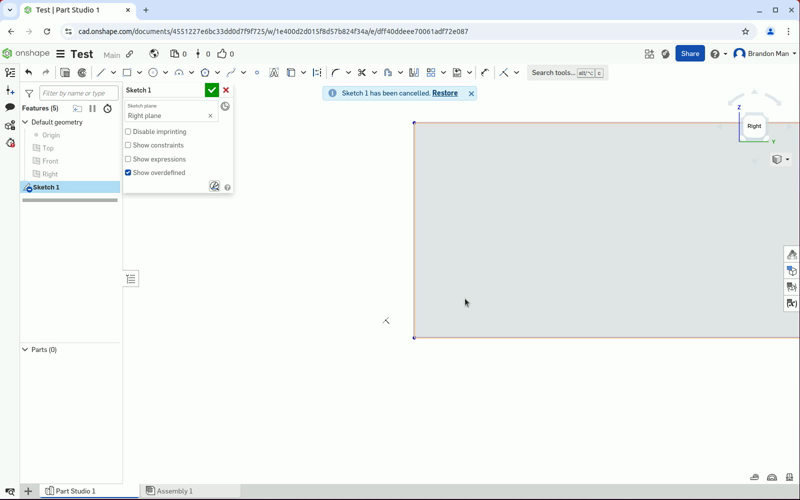
click(465, 298)
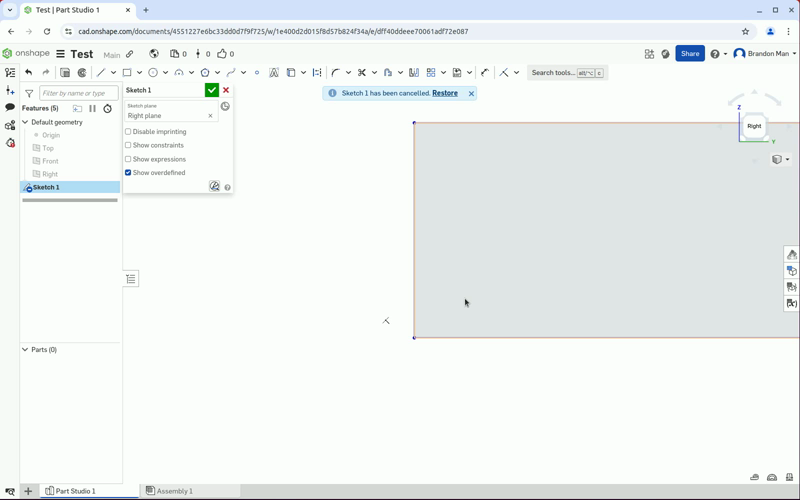
scroll(-6)
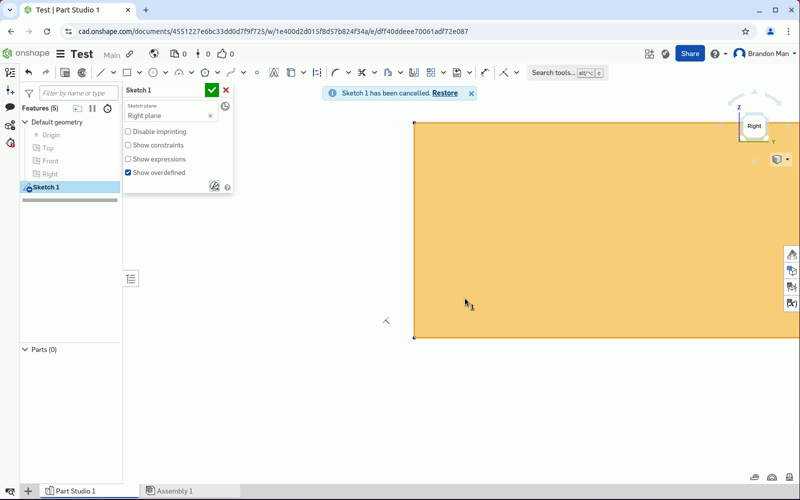
scroll(-6)
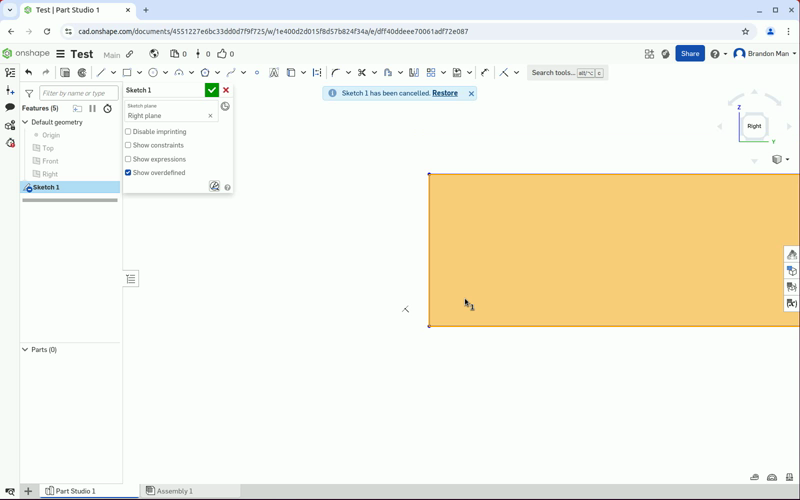
scroll(-6)
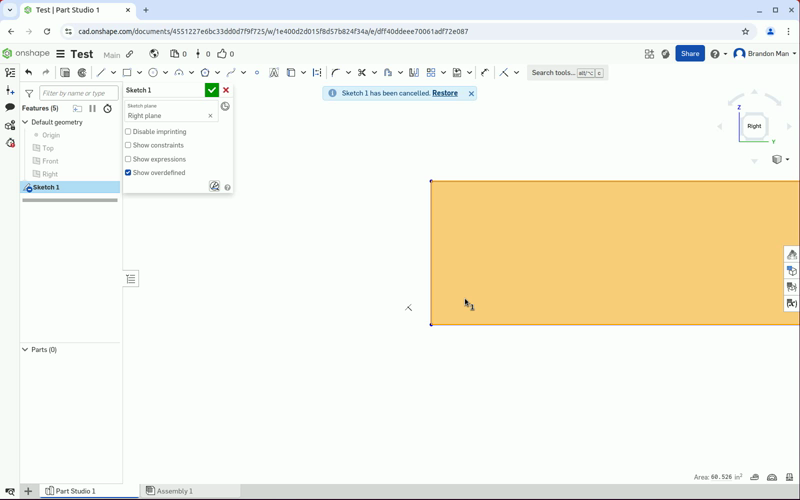
scroll(-6)
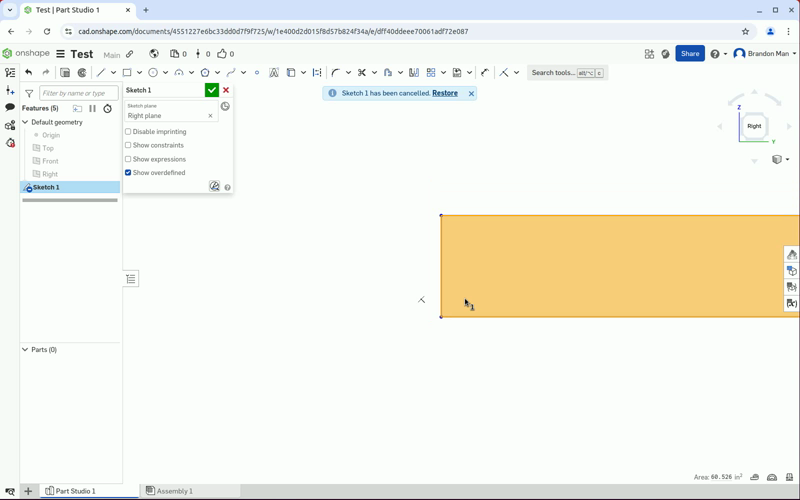
scroll(-6)
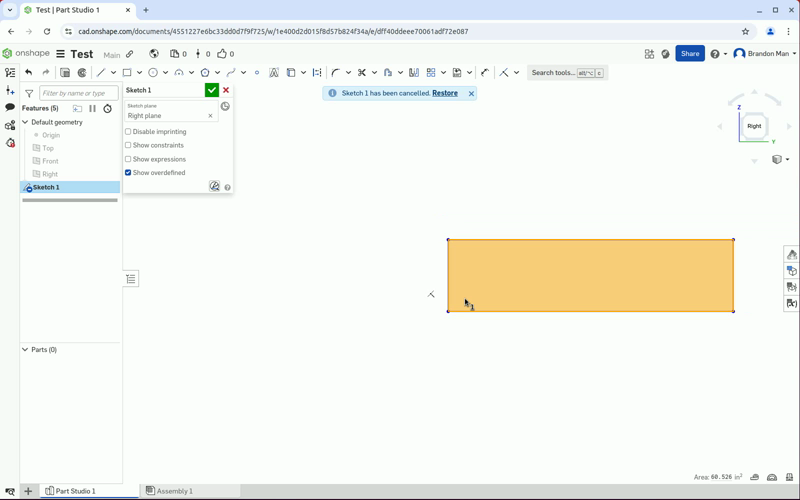
scroll(-6)
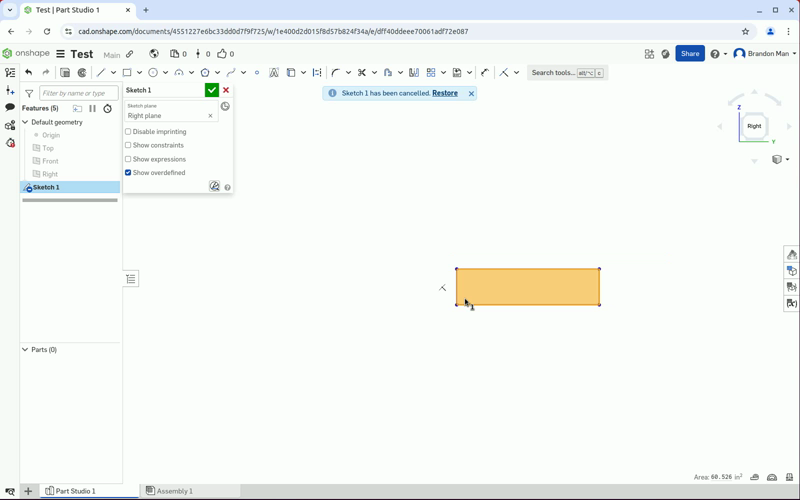
scroll(-6)
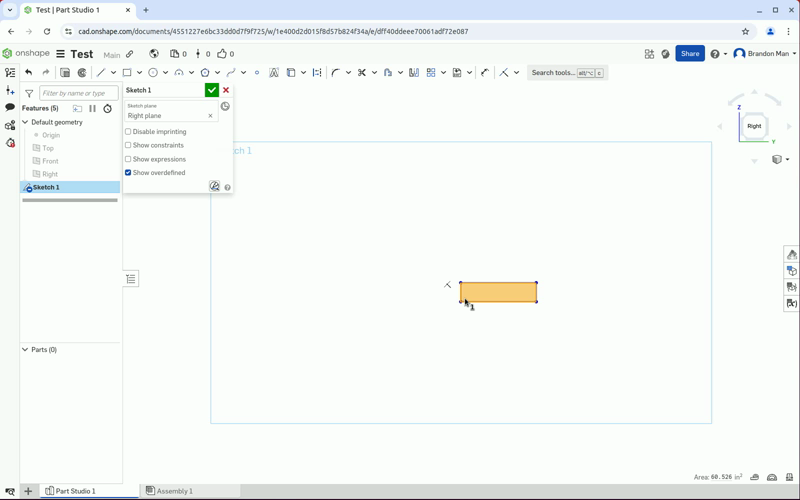
mouse_move(73, 352)
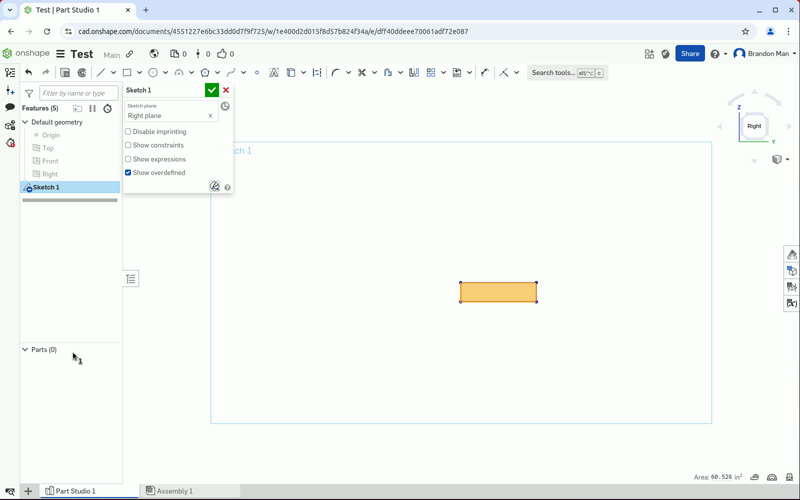
key(shift+y)
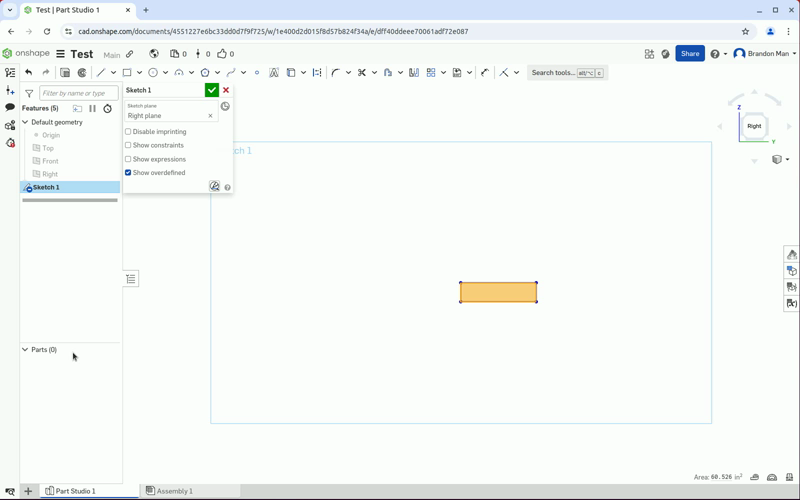
key(shift+e)
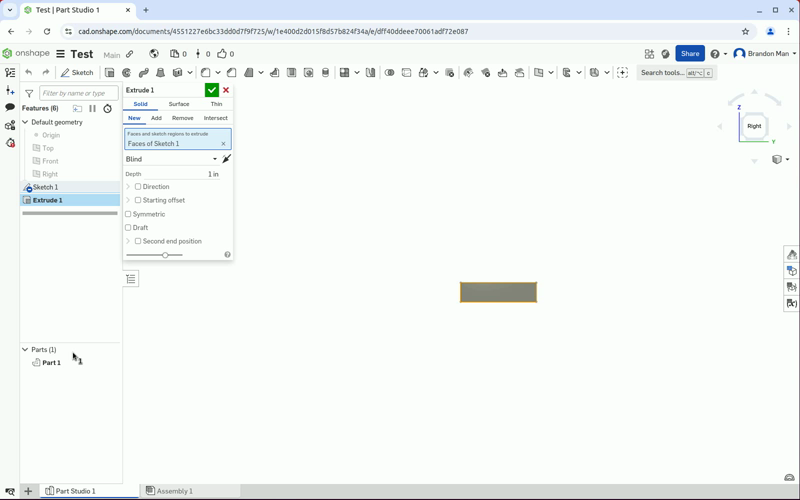
mouse_move(143, 106)
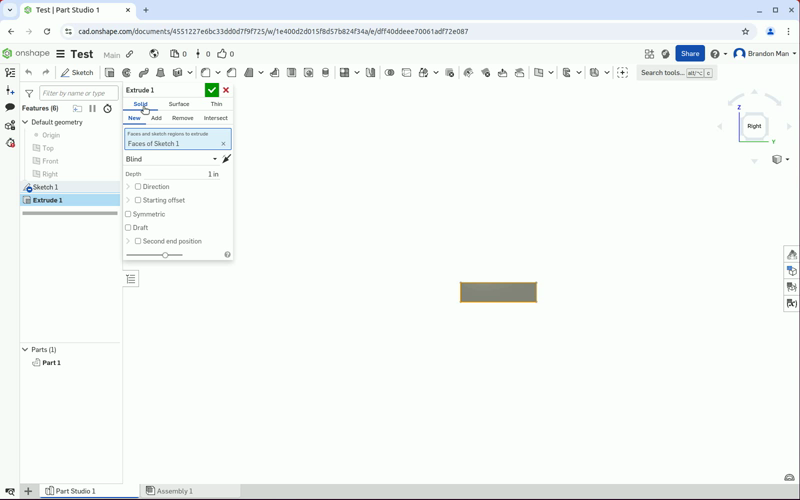
click(143, 106)
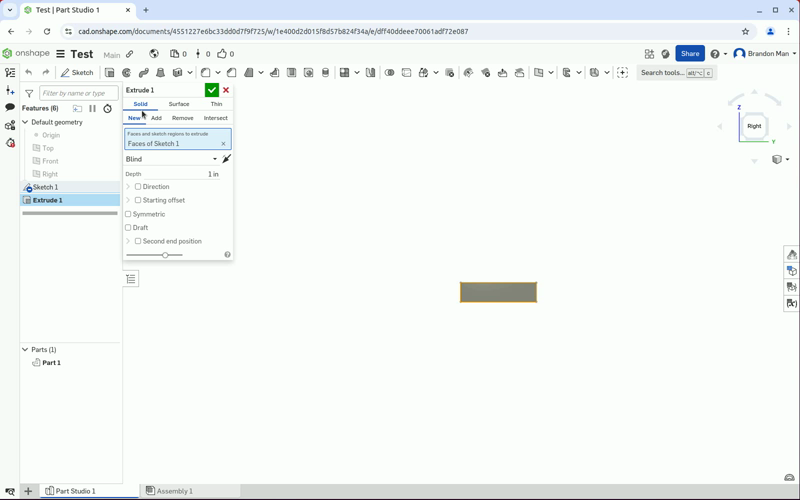
mouse_move(137, 120)
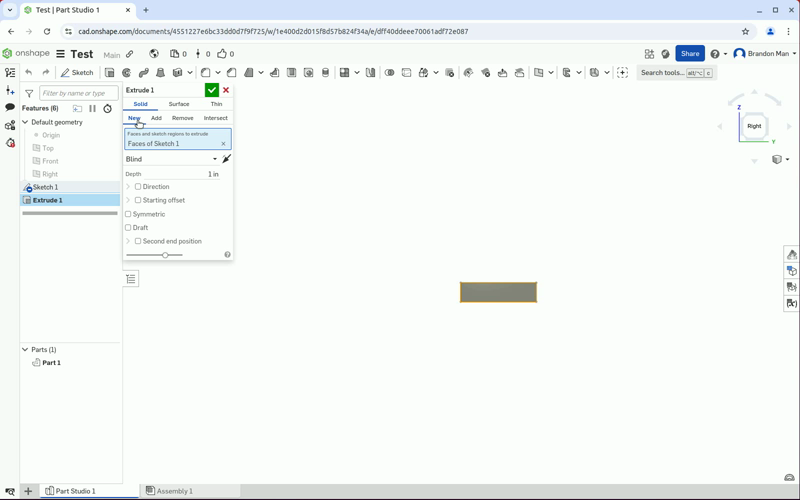
click(137, 120)
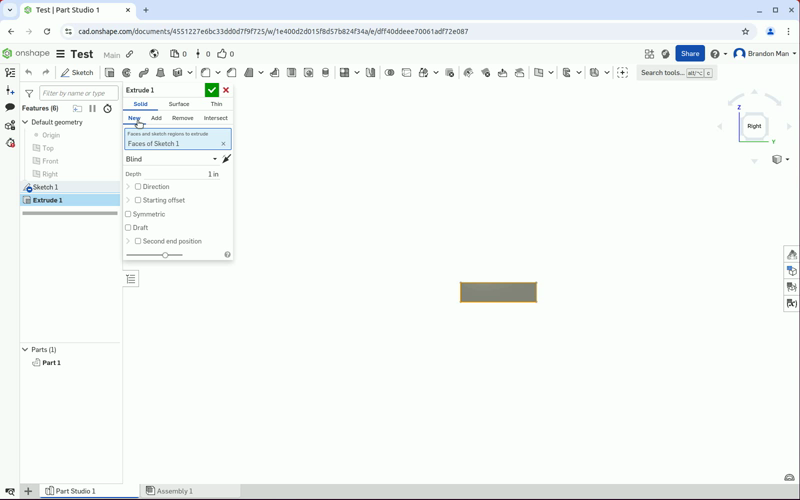
key(tab, 4)
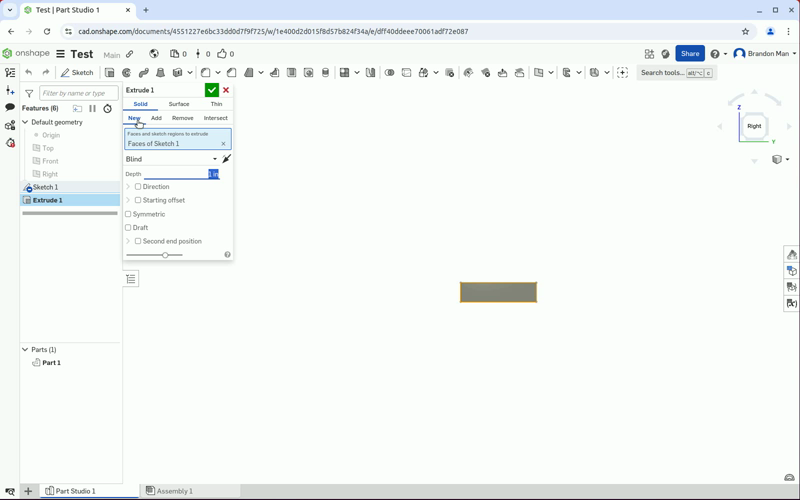
text(-23.108)
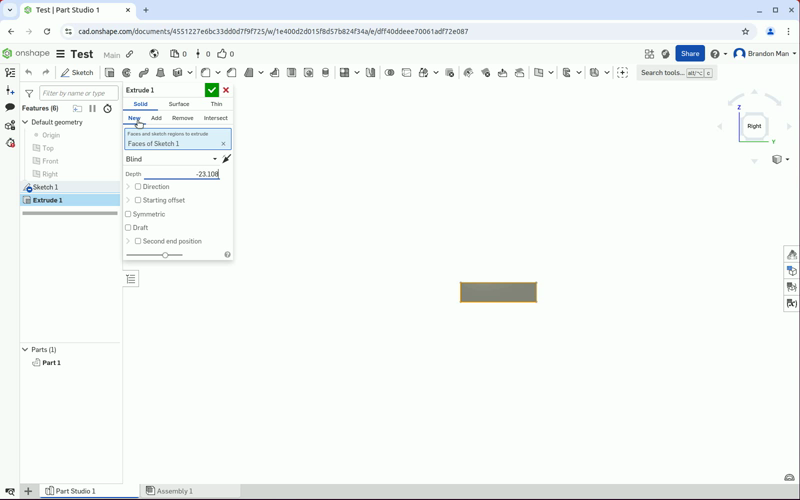
key(enter)
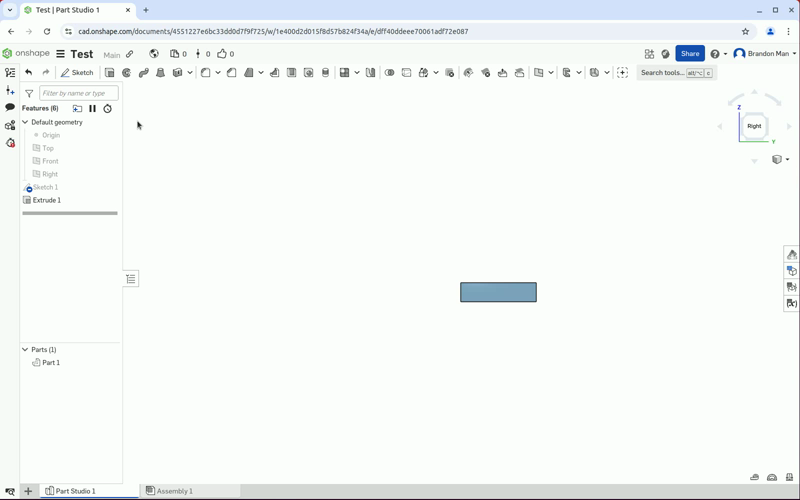
key(shift+h)
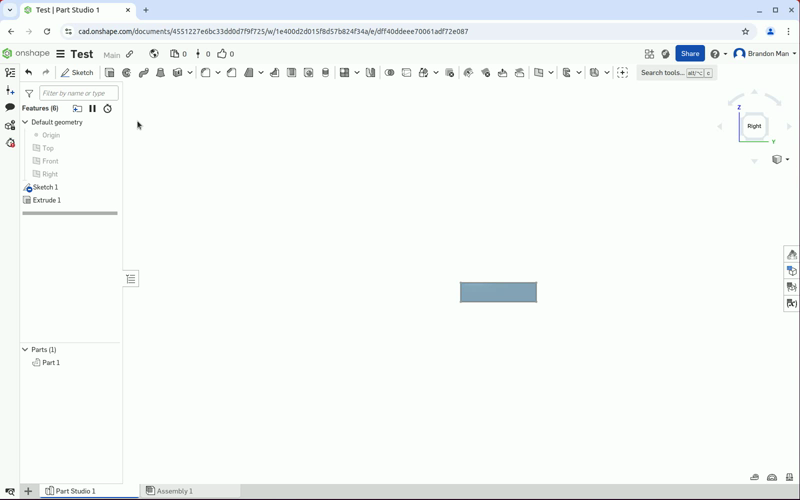
key(shift+h)
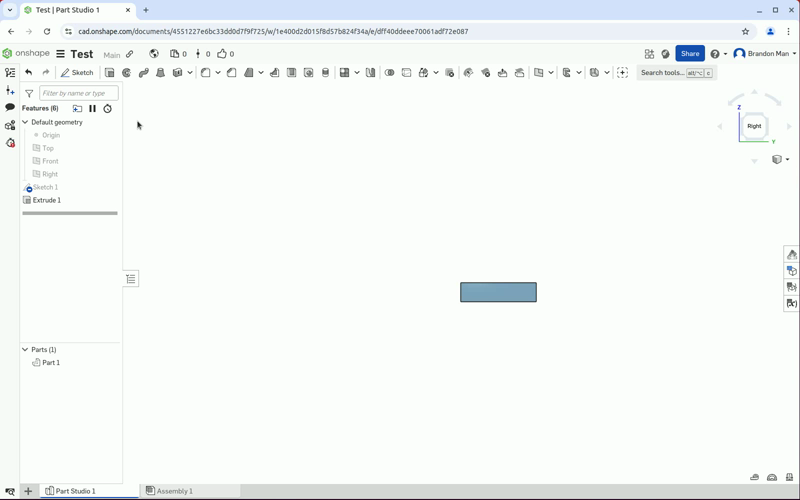
mouse_move(73, 189)
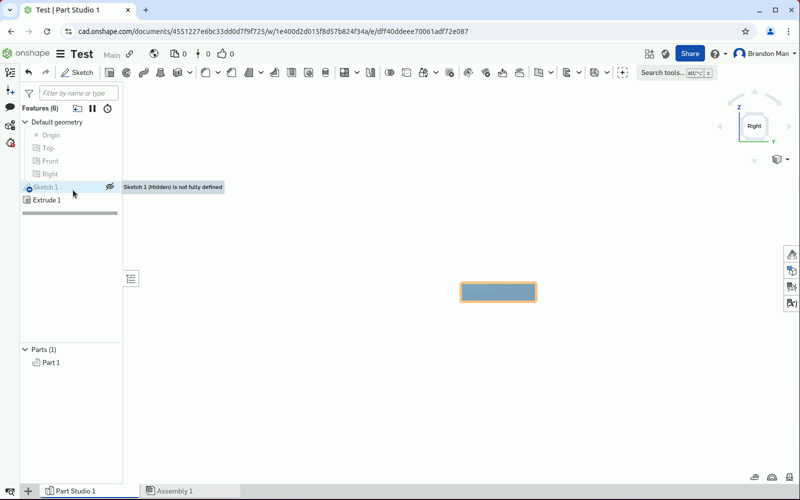
click(73, 189)
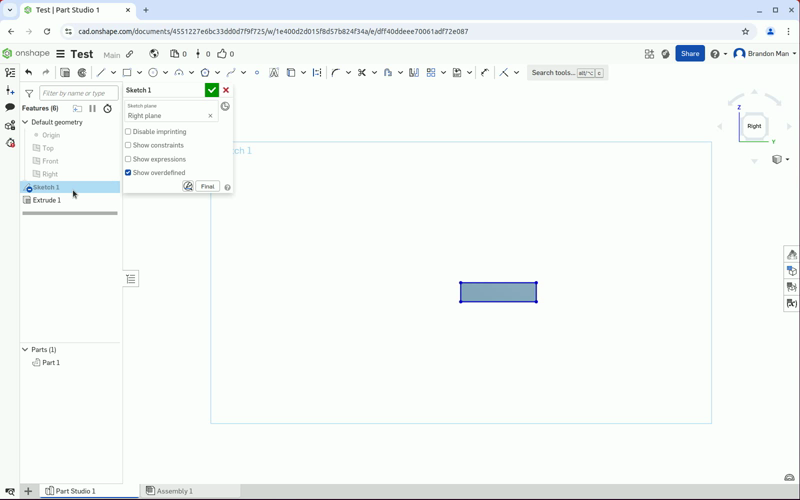
mouse_move(229, 92)
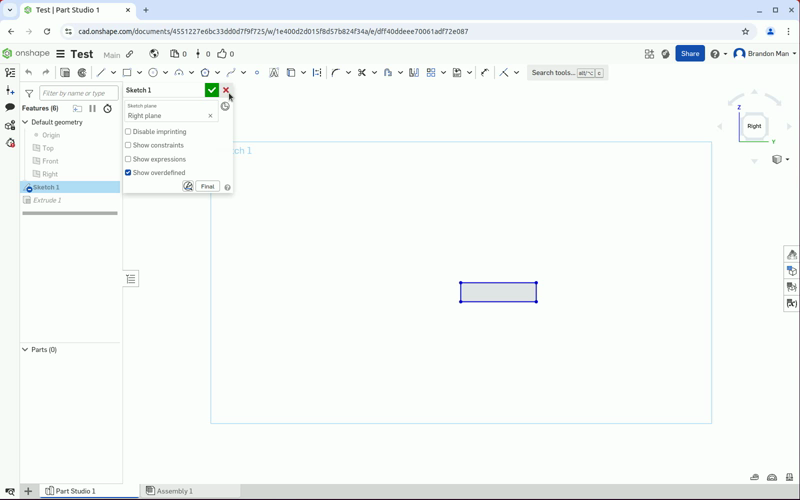
click(229, 92)
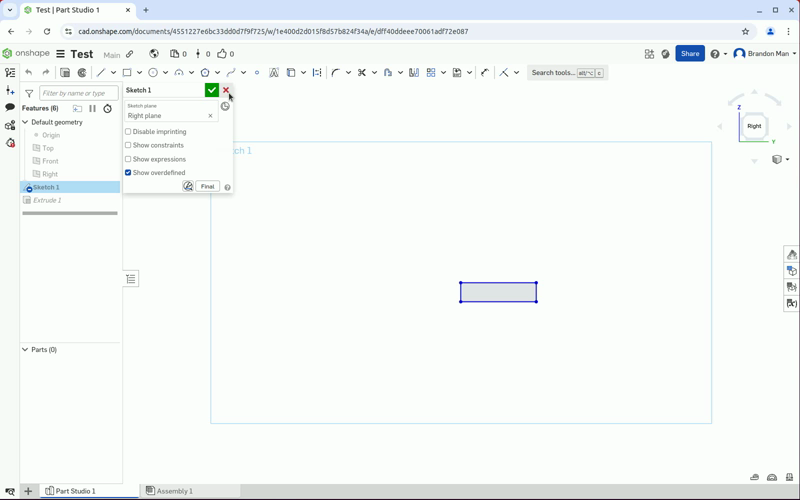
key(shift+s)
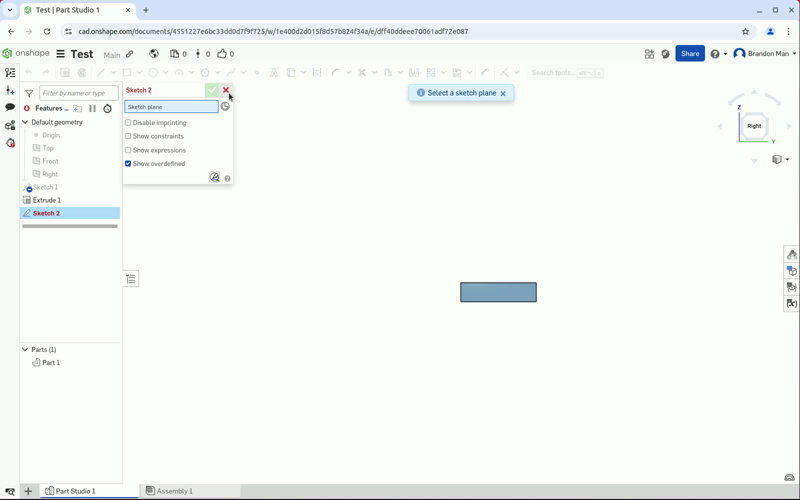
mouse_move(73, 176)
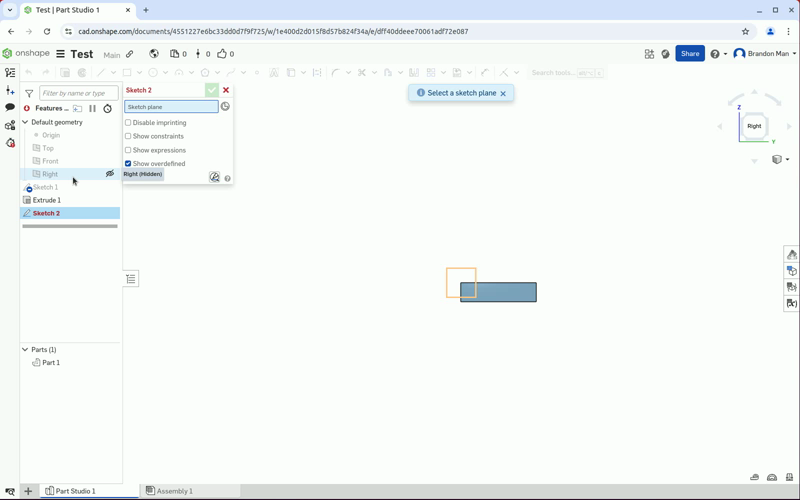
click(73, 176)
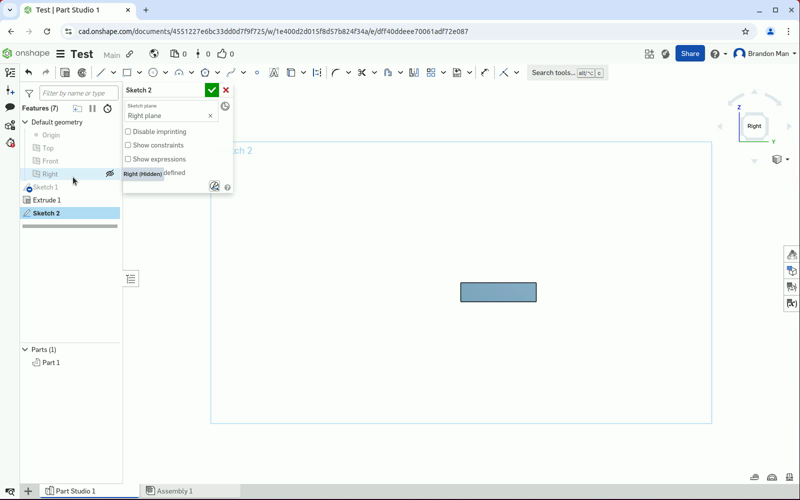
mouse_move(73, 352)
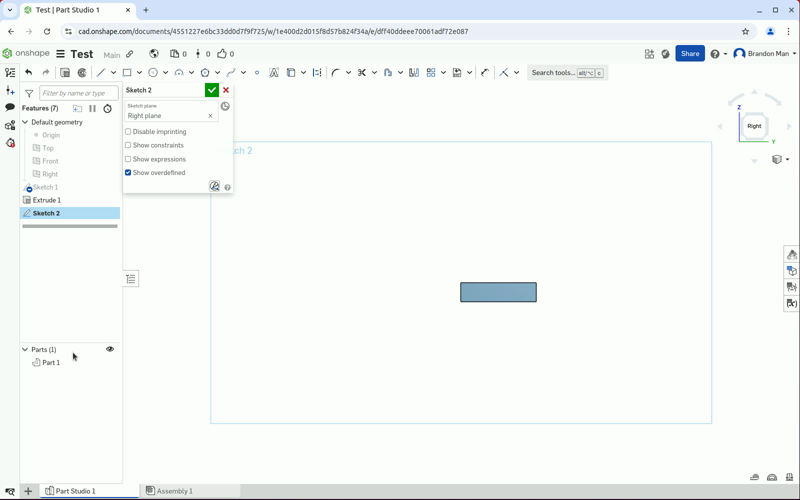
key(y)
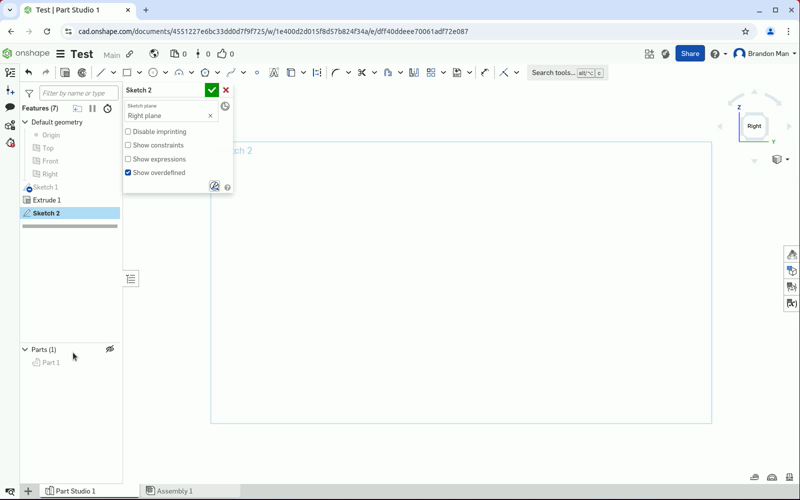
key(l)
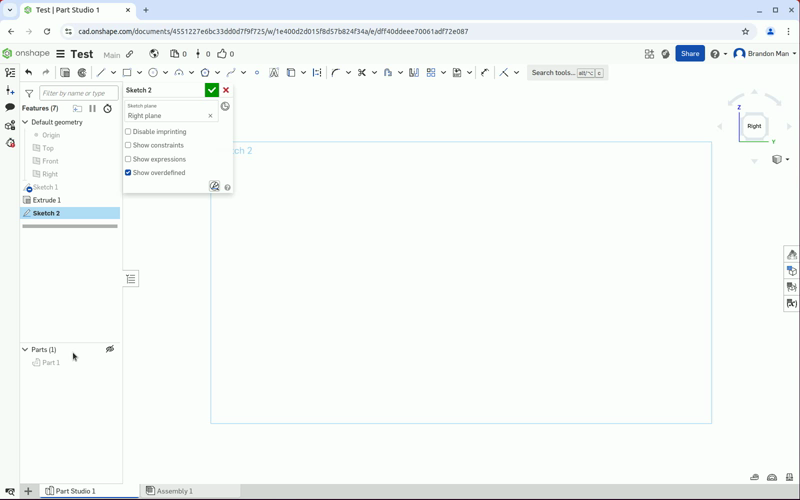
key_down(shift)
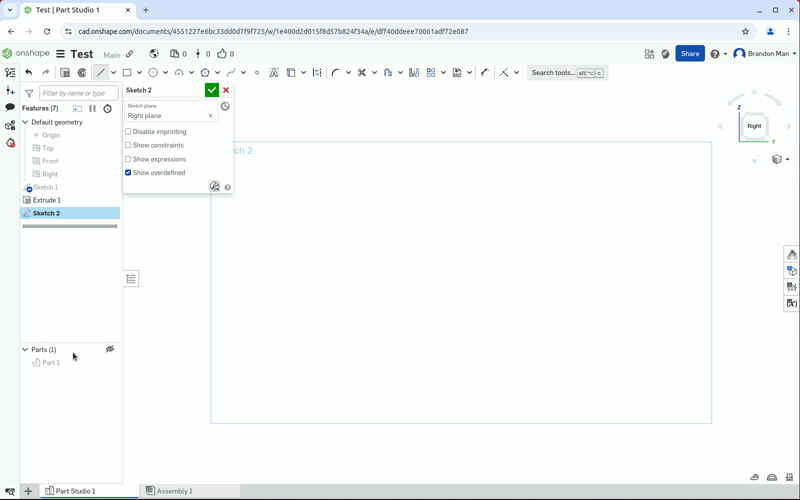
mouse_move(460, 282)
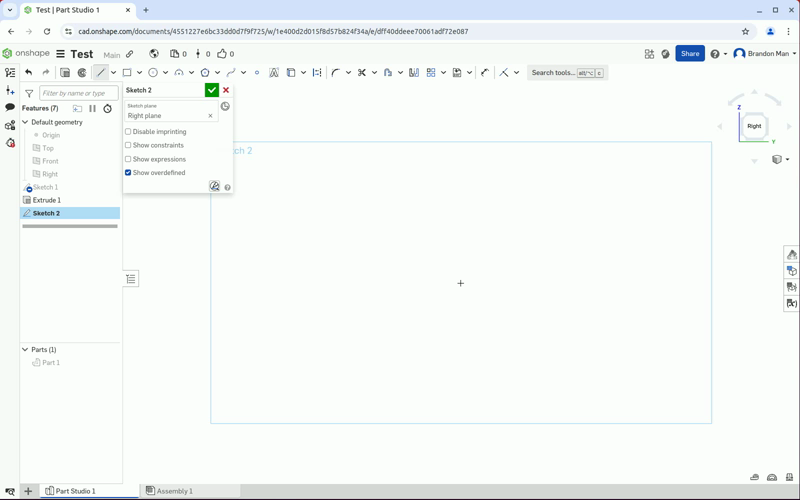
click(460, 282)
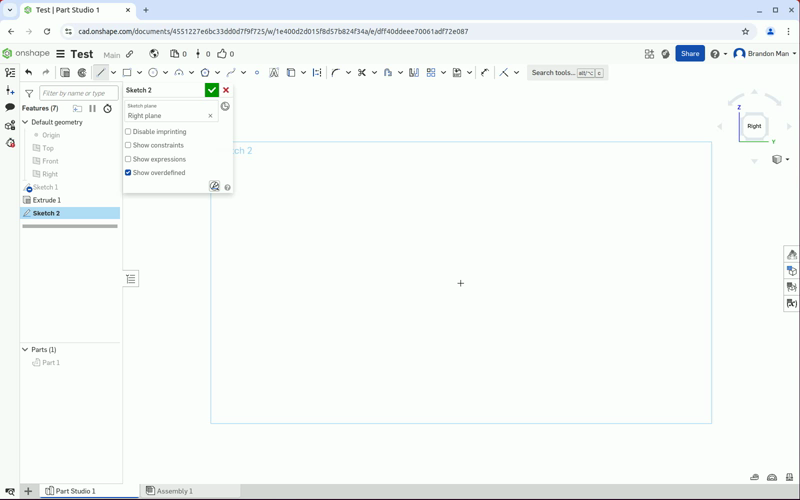
key_up(shift)
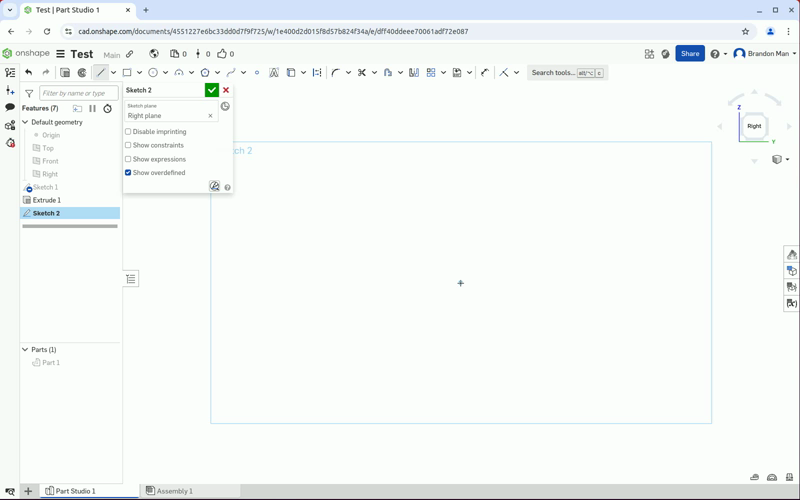
key_down(shift)
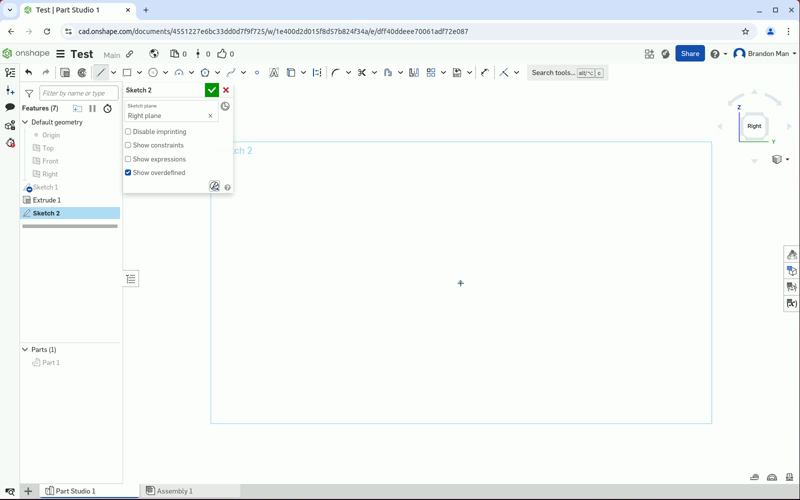
mouse_move(536, 282)
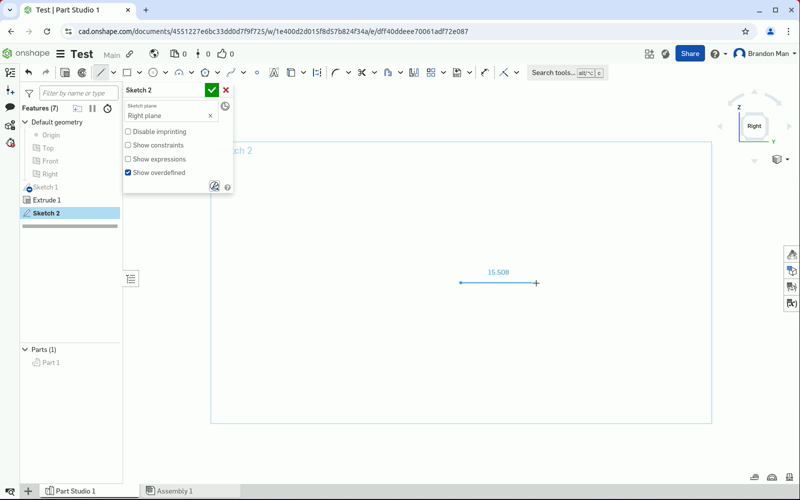
click(536, 282)
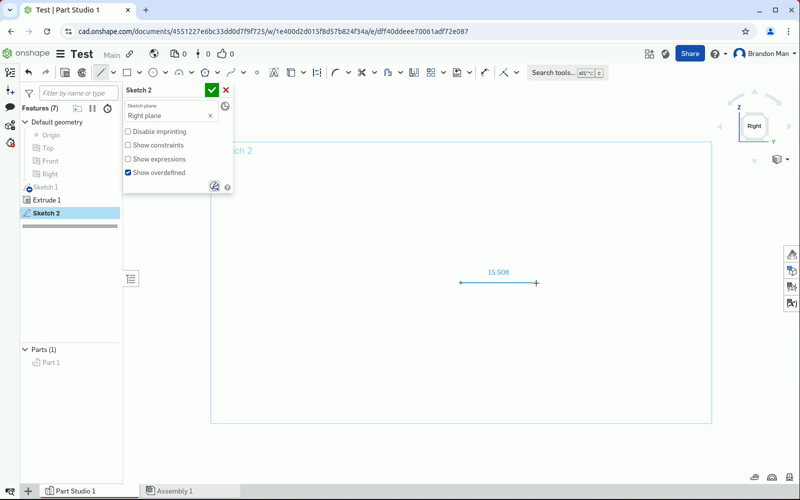
key_up(shift)
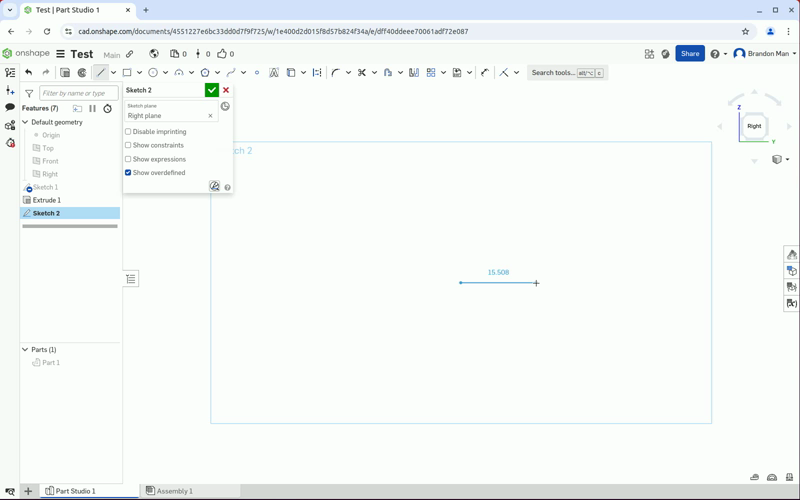
key_down(shift)
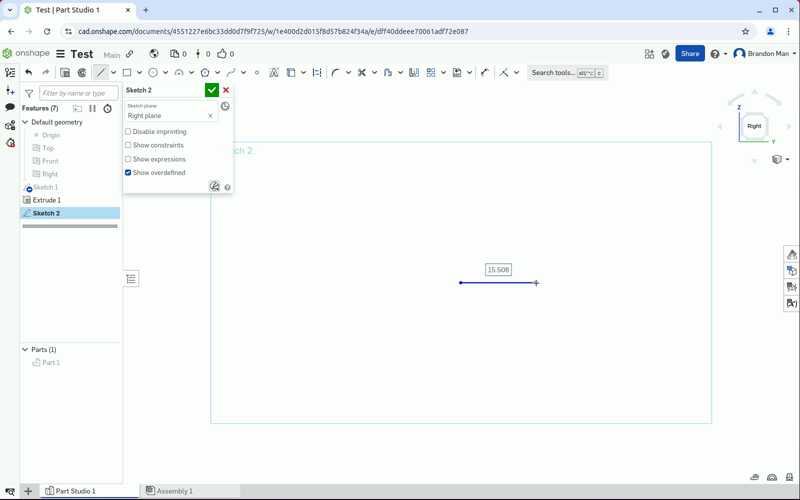
mouse_move(566, 282)
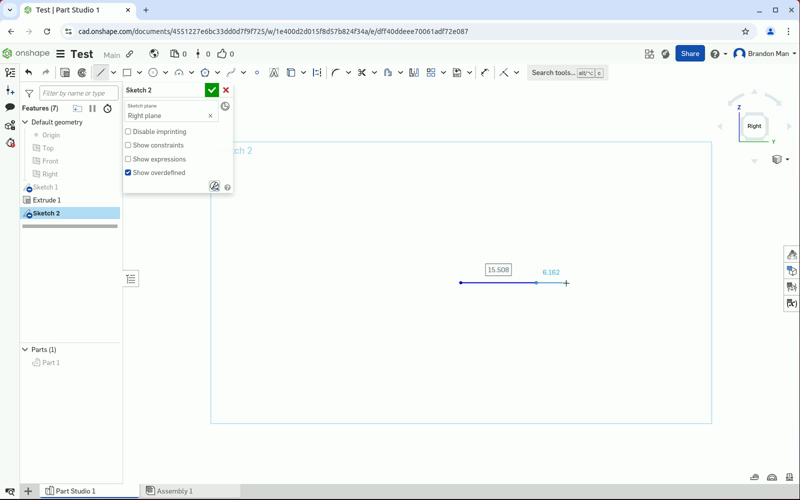
mouse_move(536, 264)
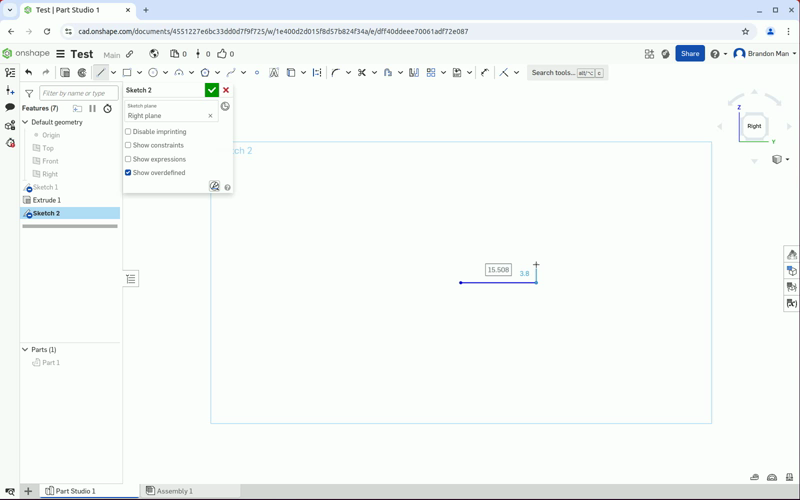
click(536, 264)
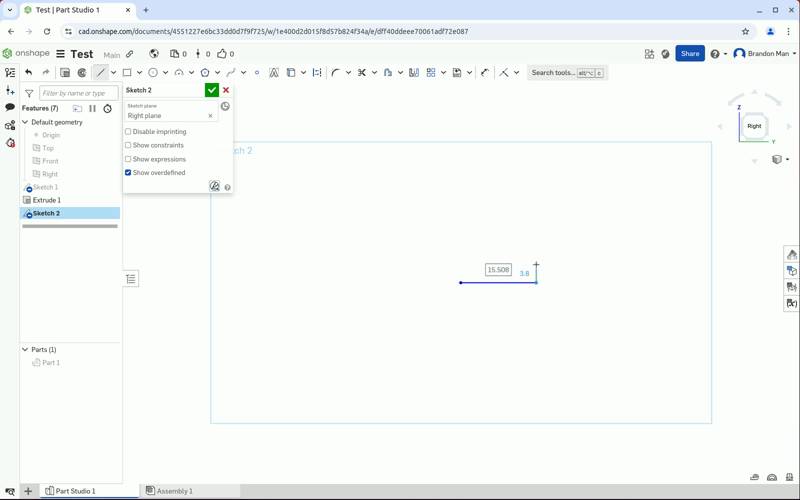
key_up(shift)
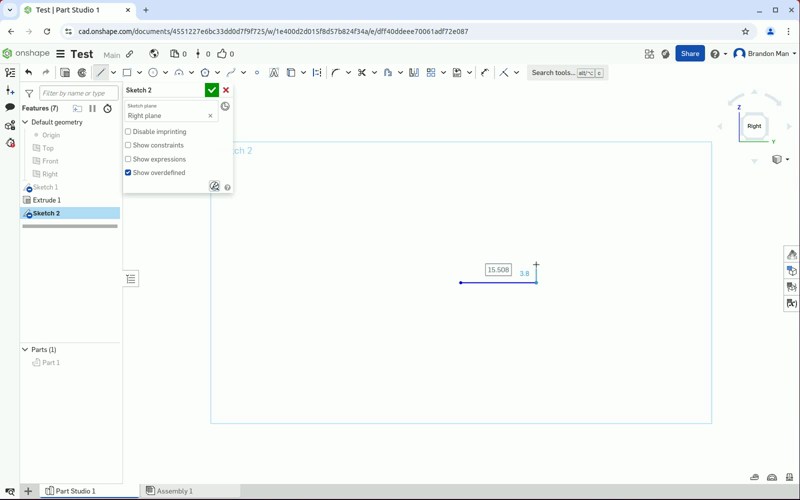
key(esc)
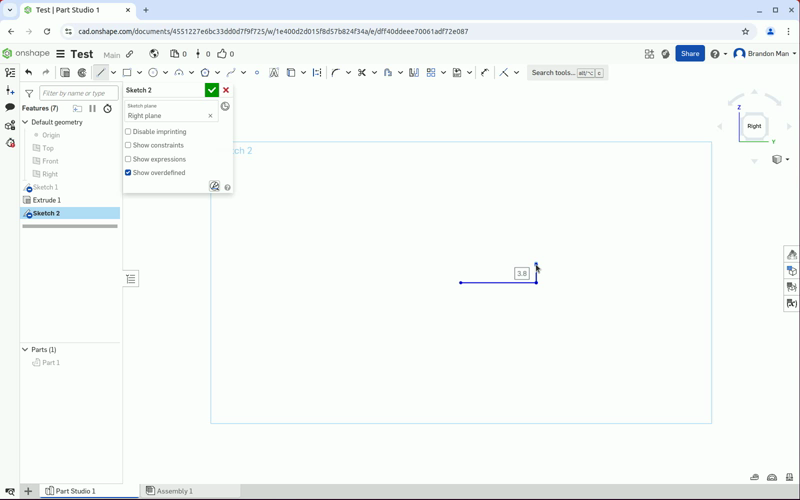
key(a)
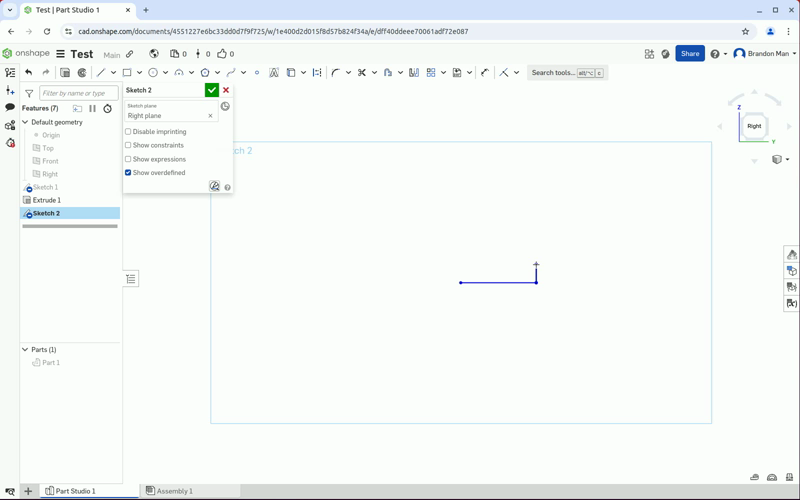
mouse_move(536, 264)
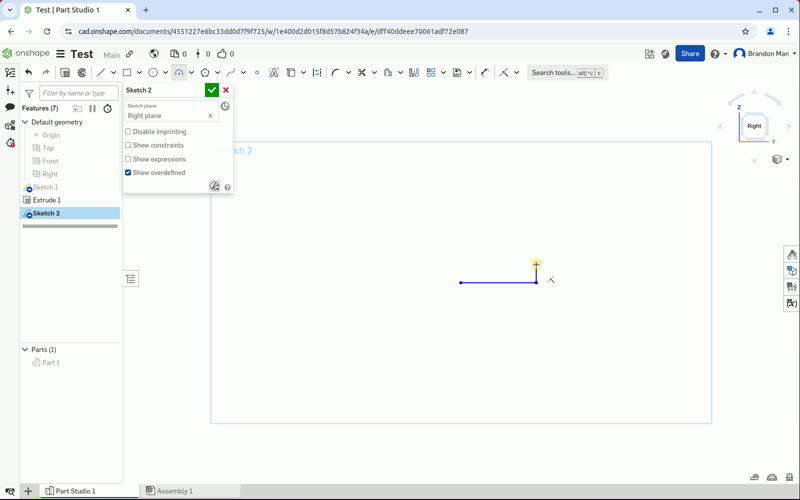
click(536, 264)
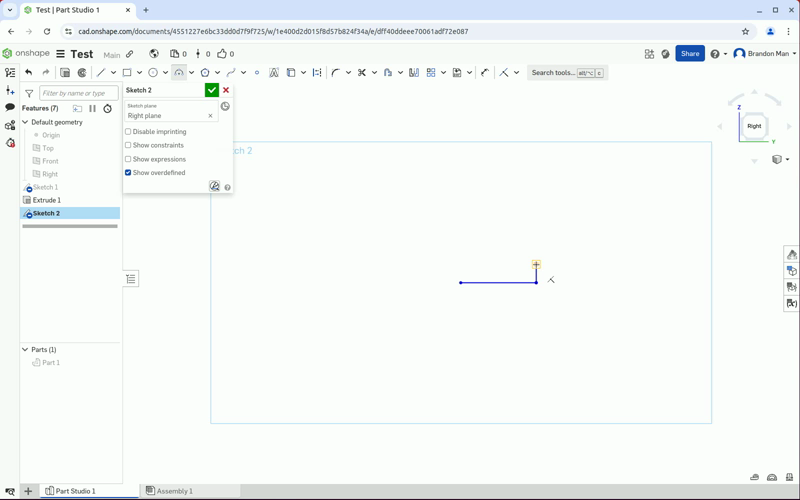
key_down(shift)
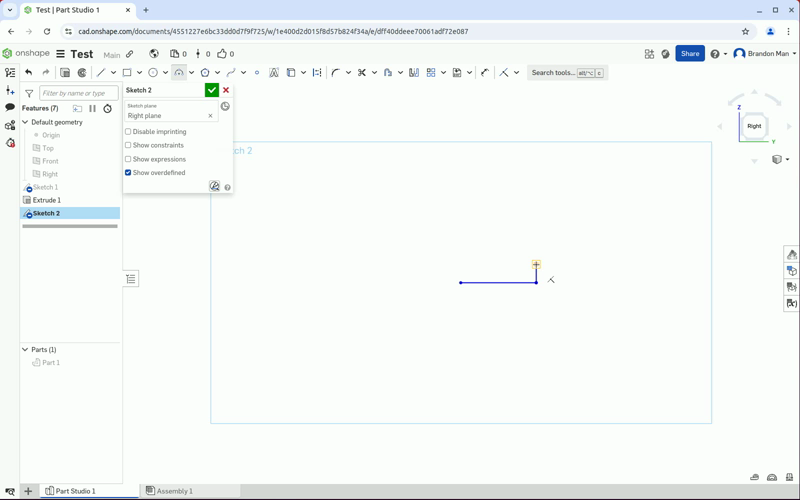
mouse_move(460, 264)
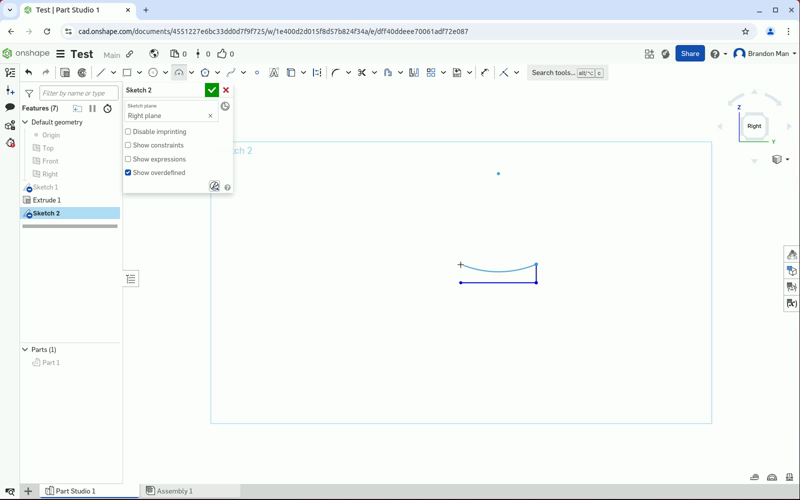
click(460, 264)
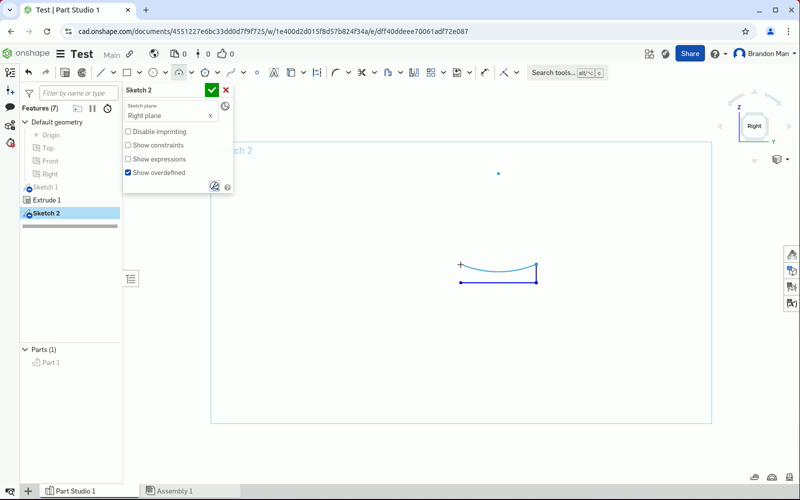
mouse_move(498, 226)
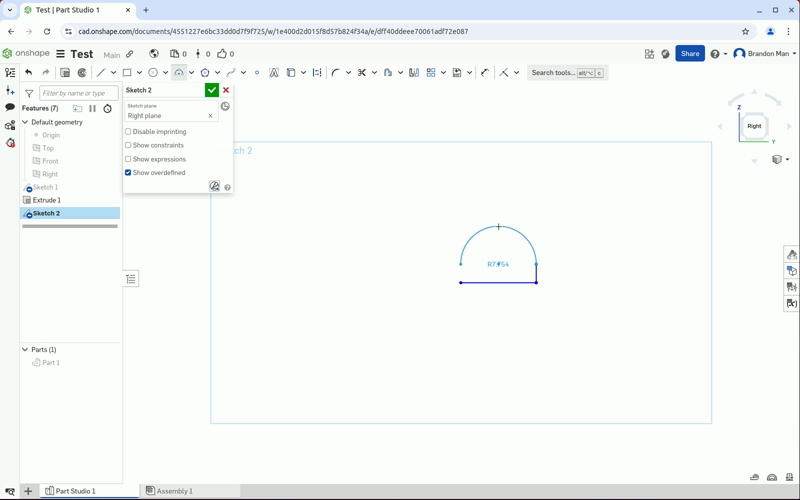
click(498, 226)
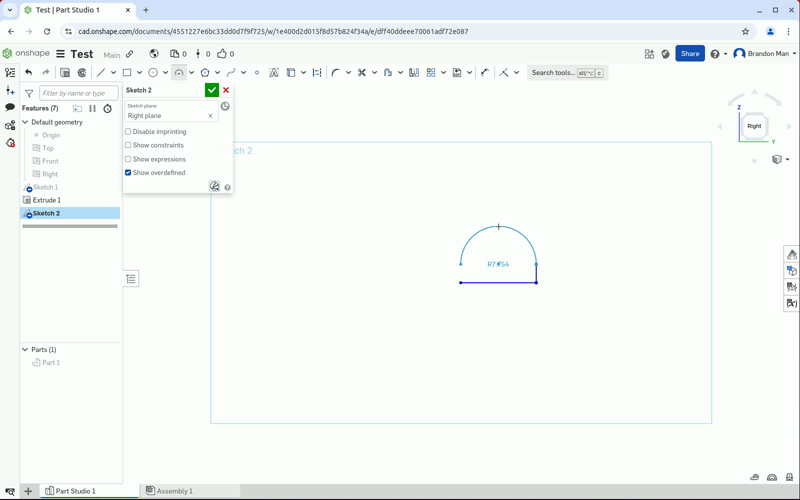
key_up(shift)
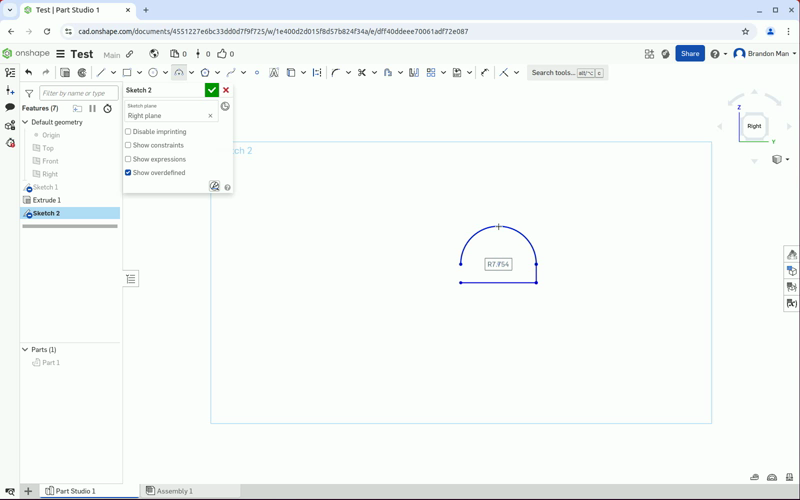
key(esc)
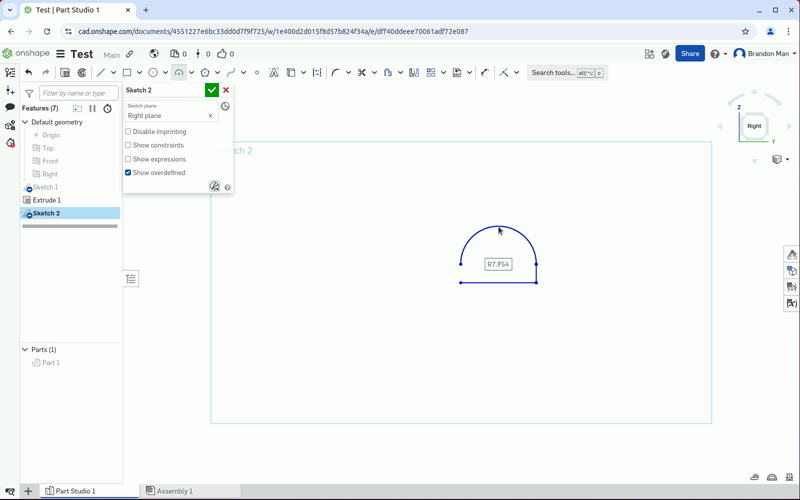
key(l)
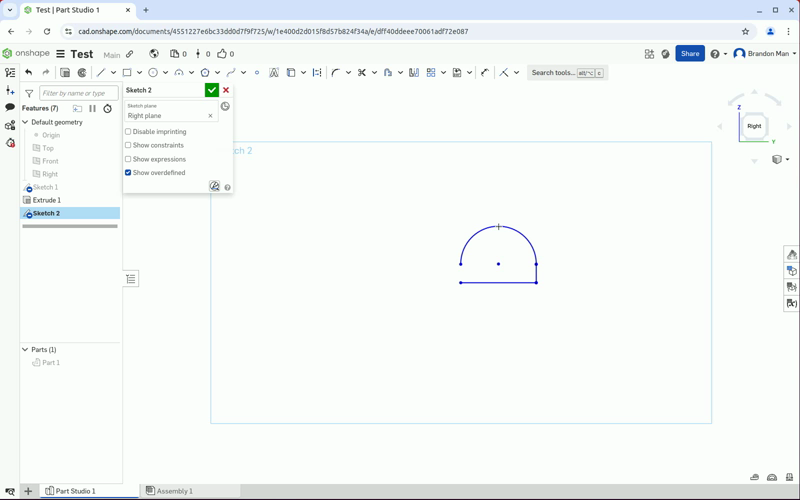
mouse_move(460, 264)
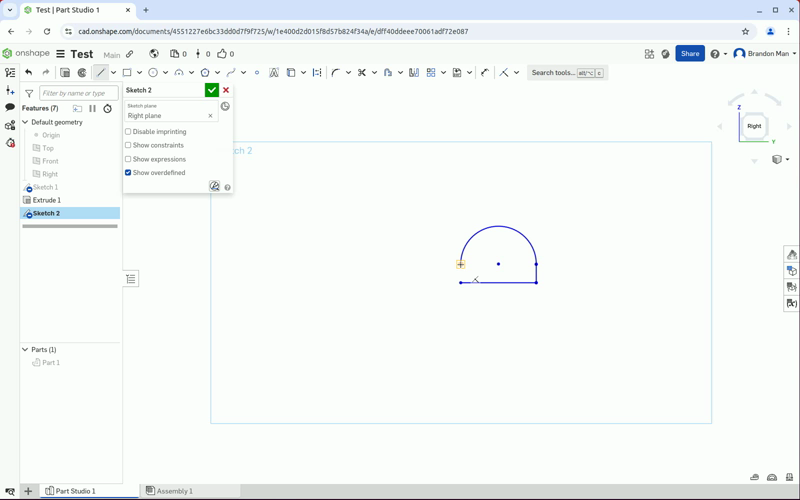
click(460, 264)
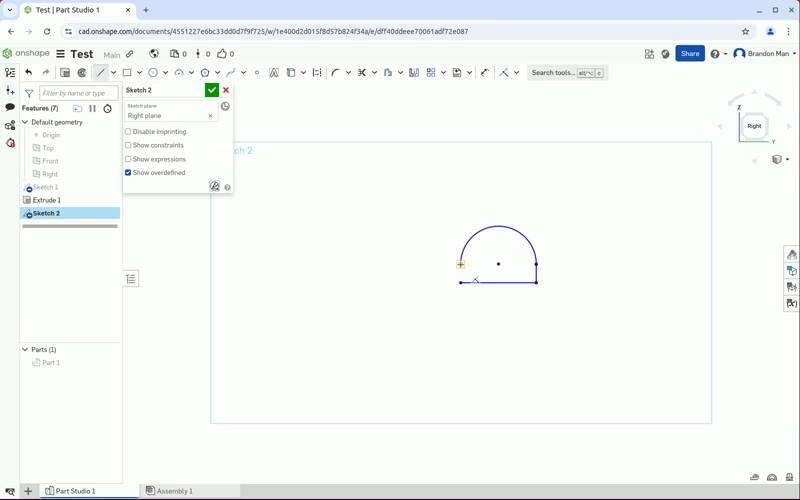
mouse_move(490, 264)
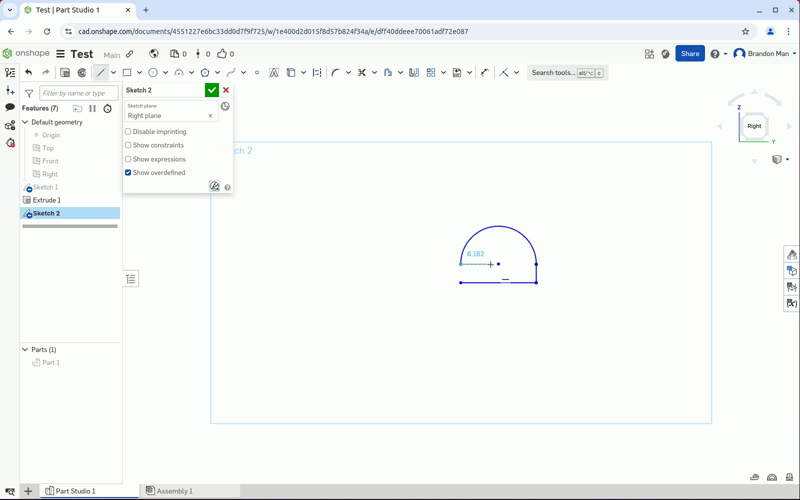
key_down(shift)
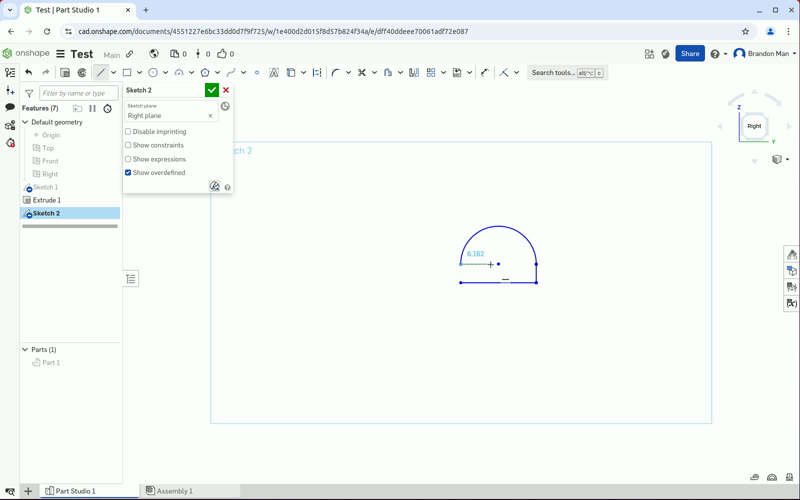
mouse_move(460, 282)
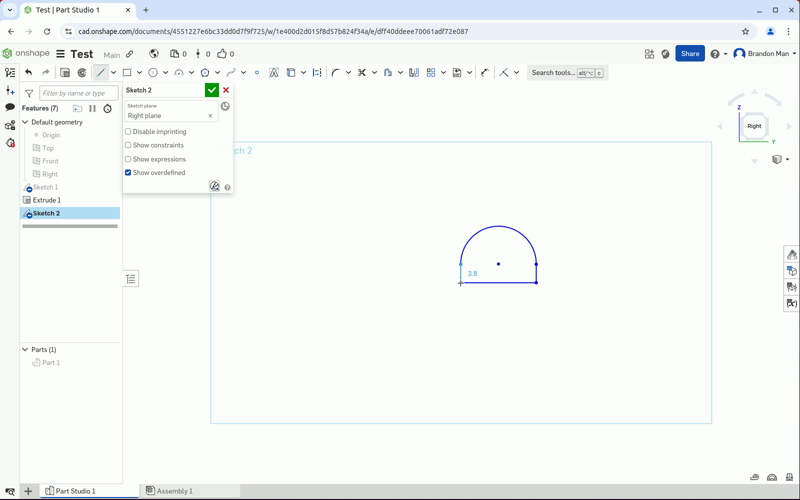
key_up(shift)
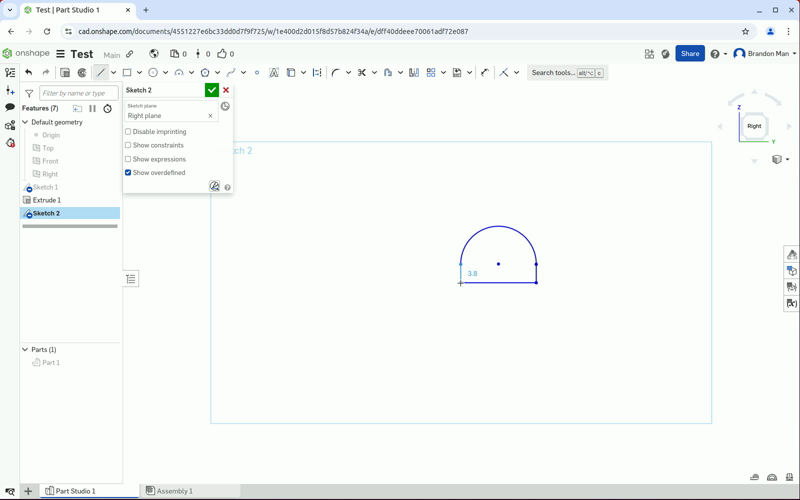
click(460, 282)
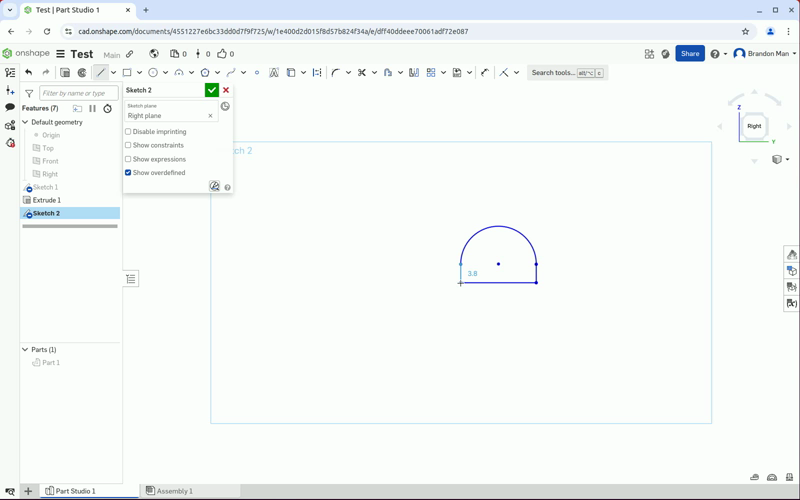
key(esc)
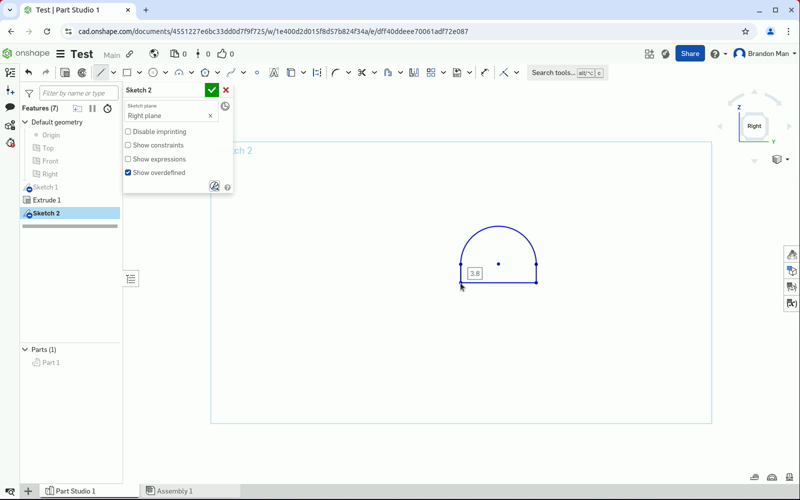
mouse_move(471, 267)
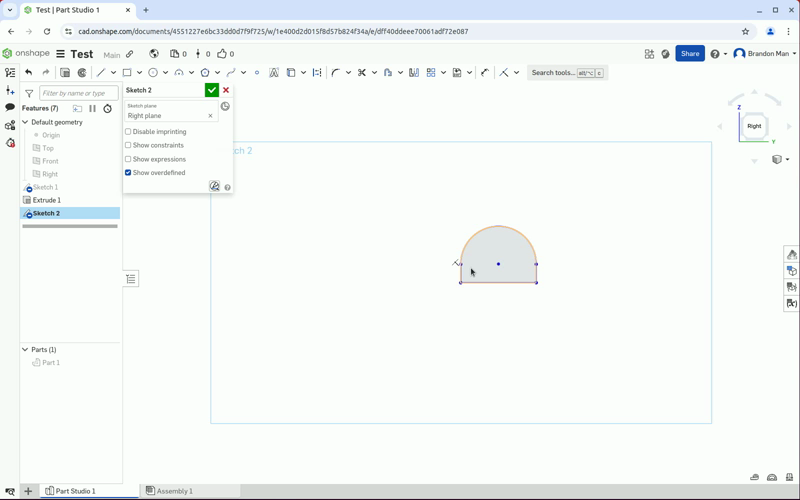
click(471, 267)
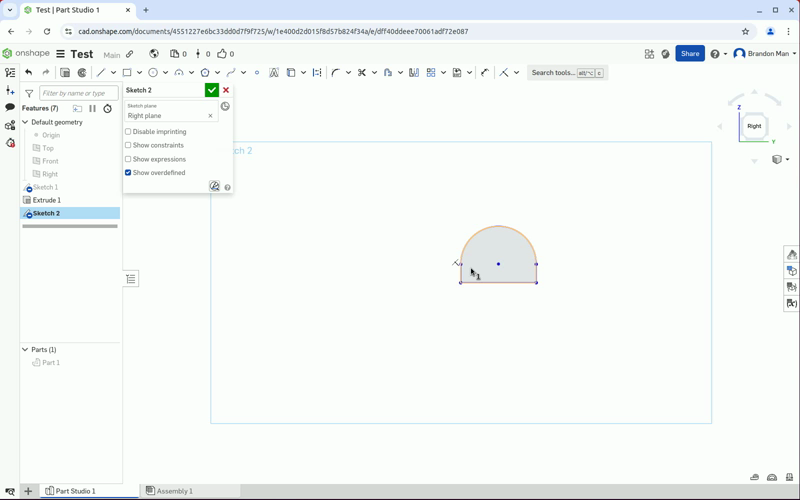
mouse_move(73, 352)
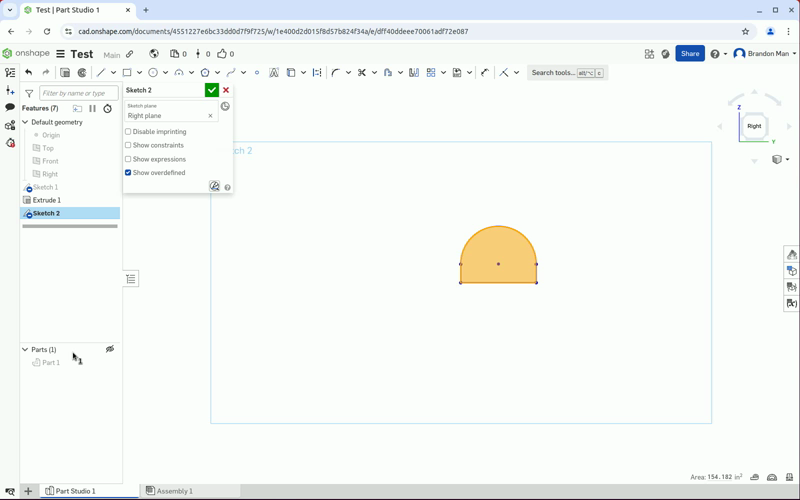
key(shift+y)
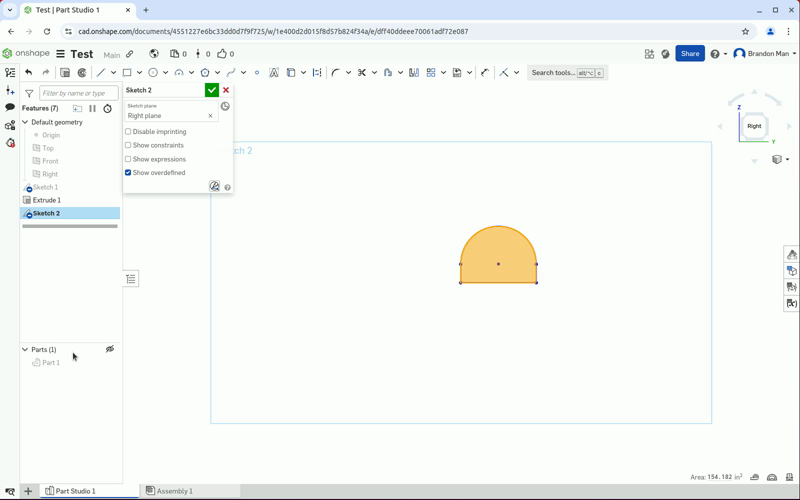
key(shift+e)
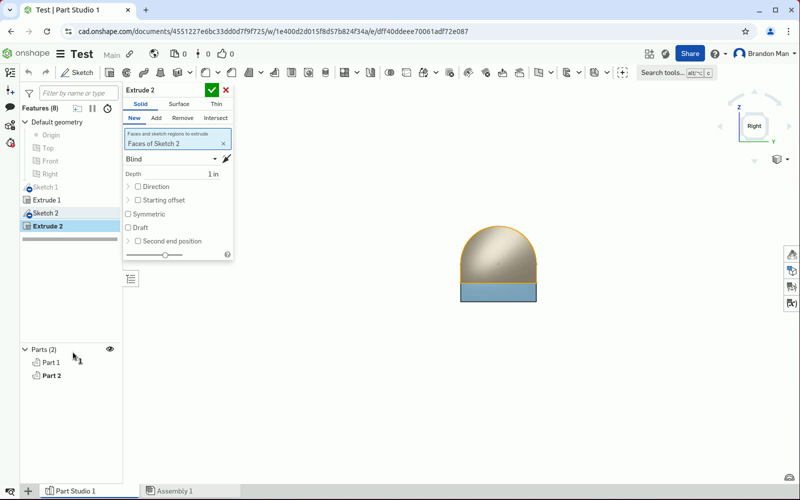
mouse_move(143, 106)
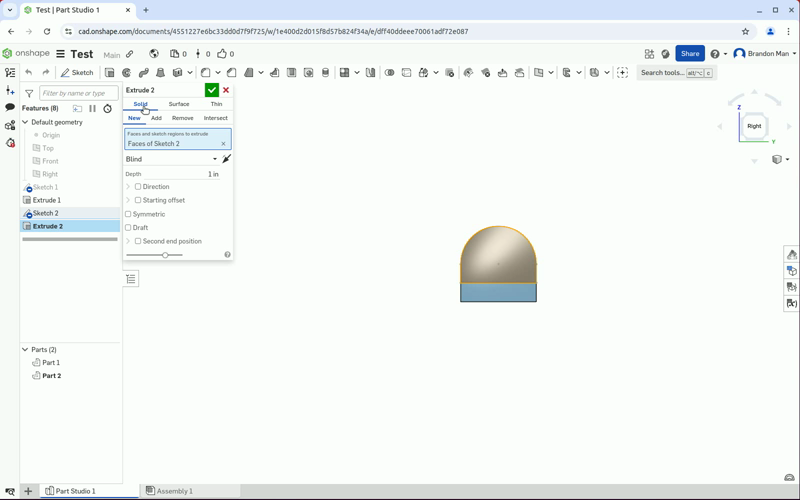
click(143, 106)
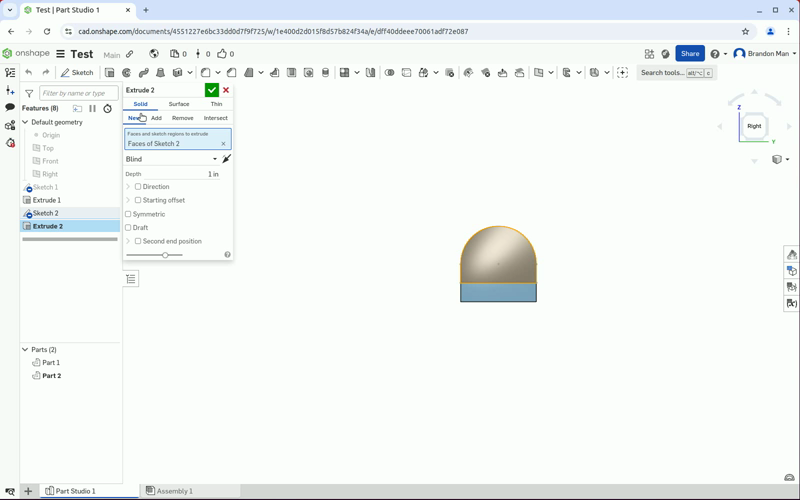
mouse_move(137, 120)
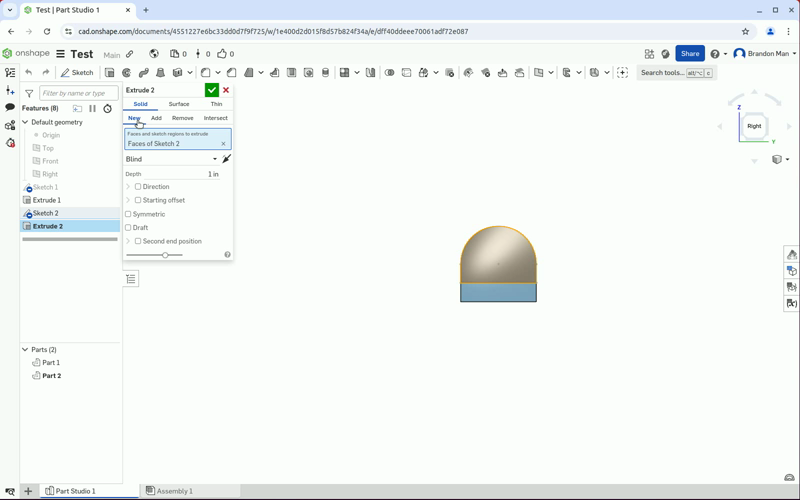
click(137, 120)
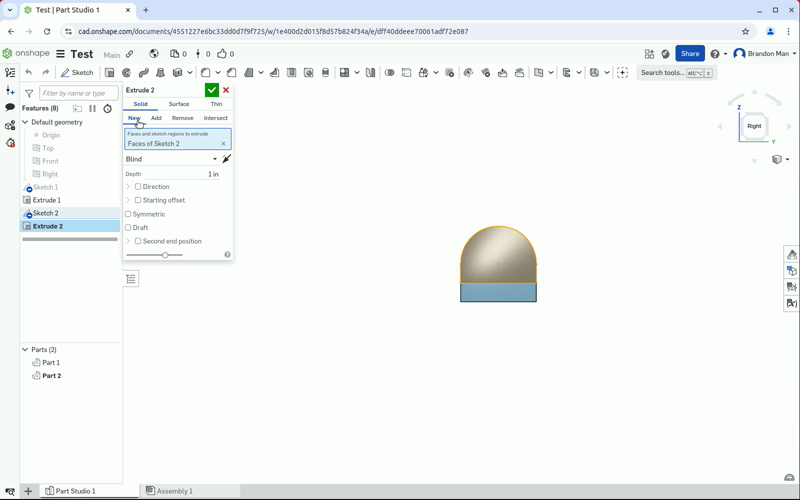
key(tab, 4)
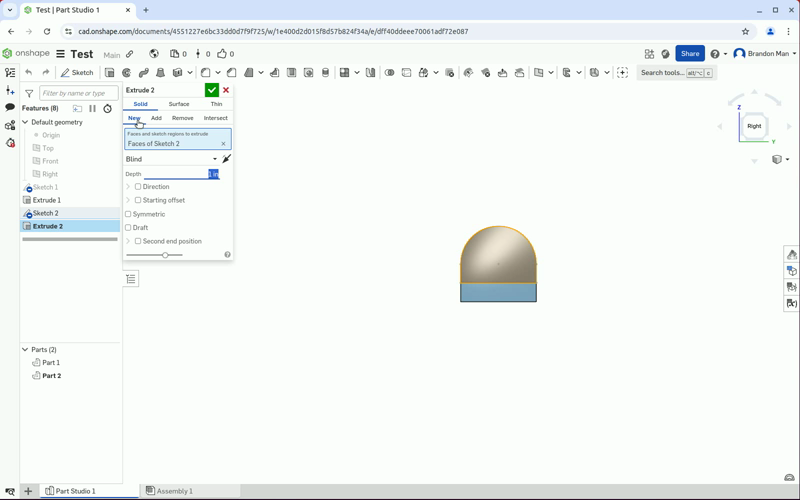
text(-23.108)
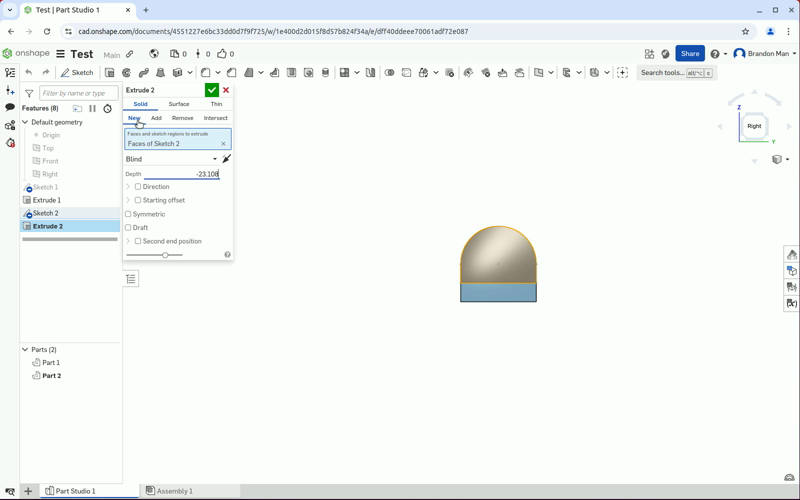
key(enter)
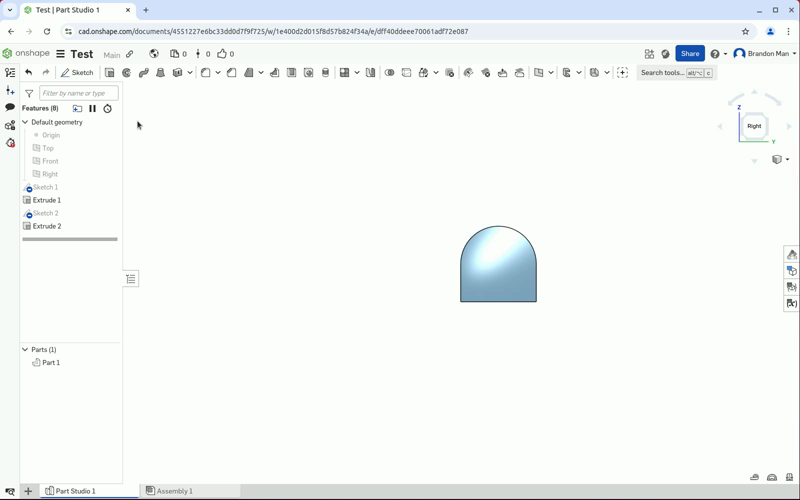
key(shift+h)
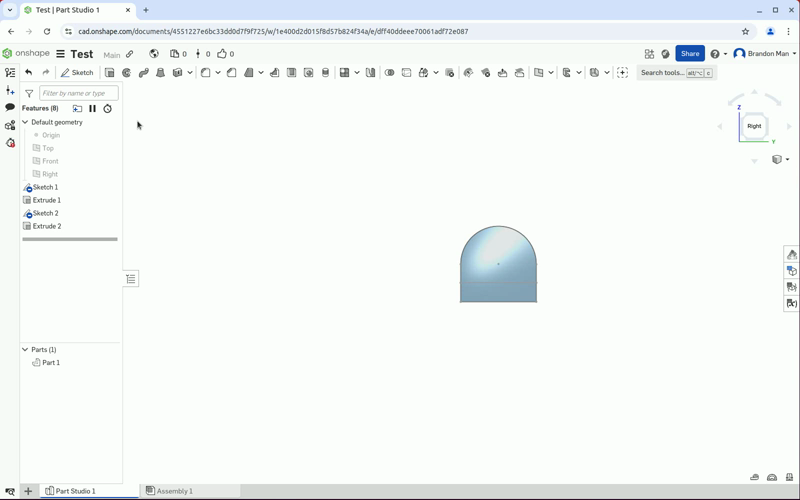
key(shift+h)
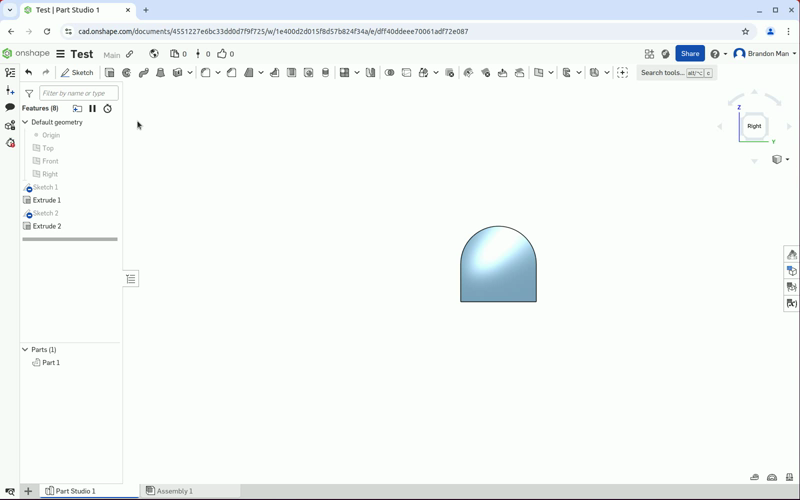
mouse_move(73, 189)
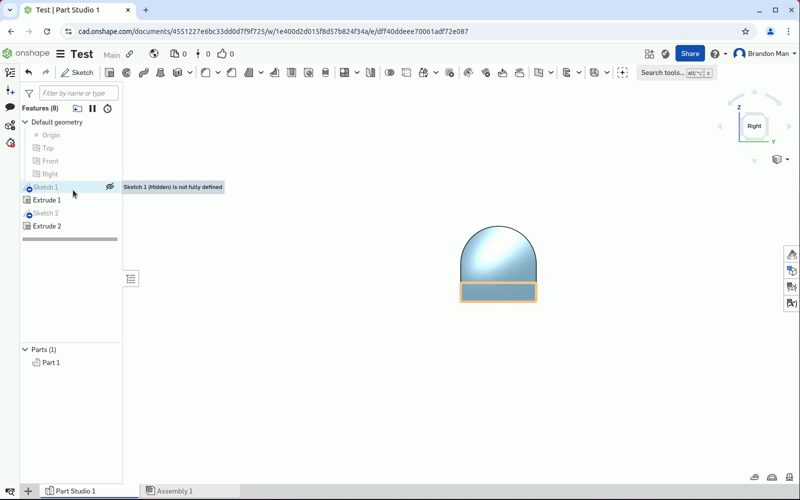
click(73, 189)
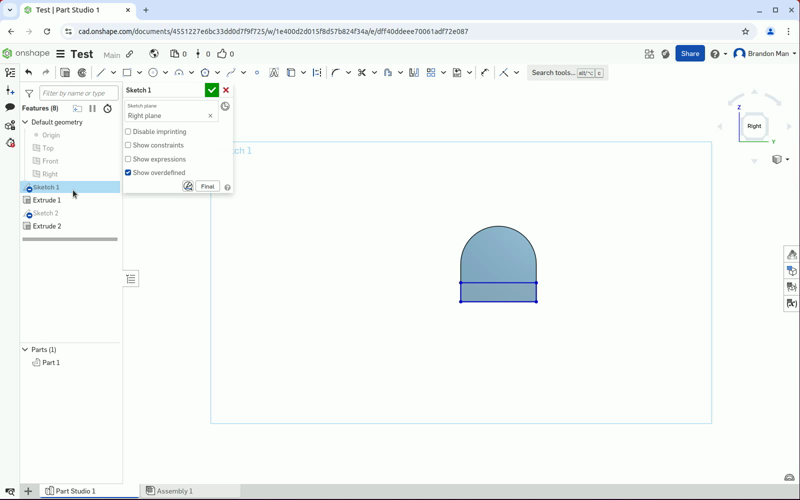
mouse_move(229, 92)
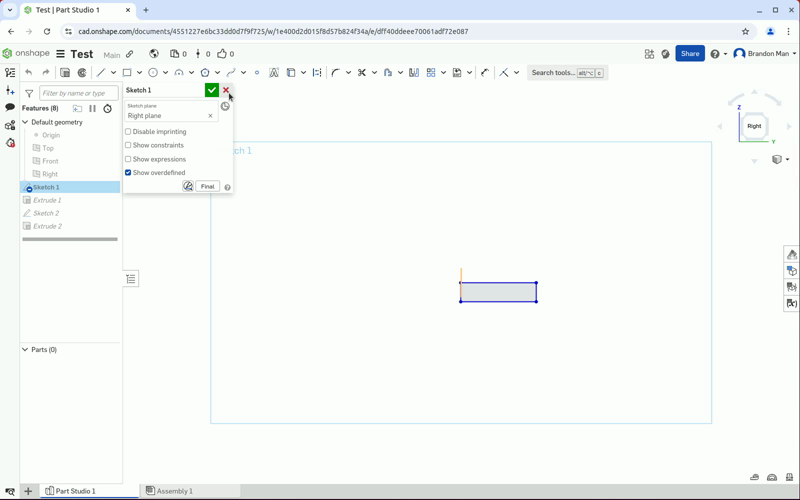
click(229, 92)
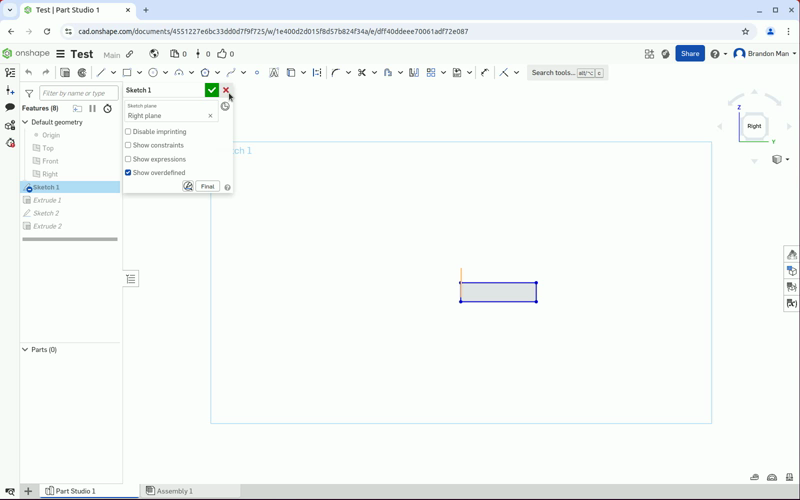
key(shift+s)
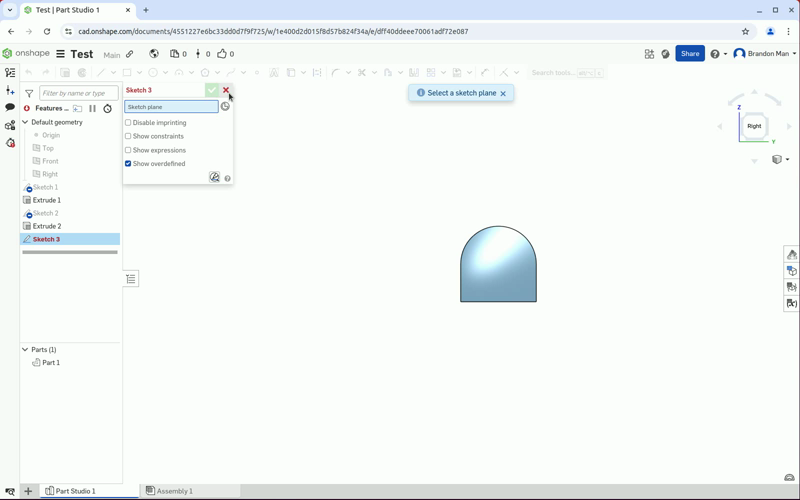
mouse_move(73, 176)
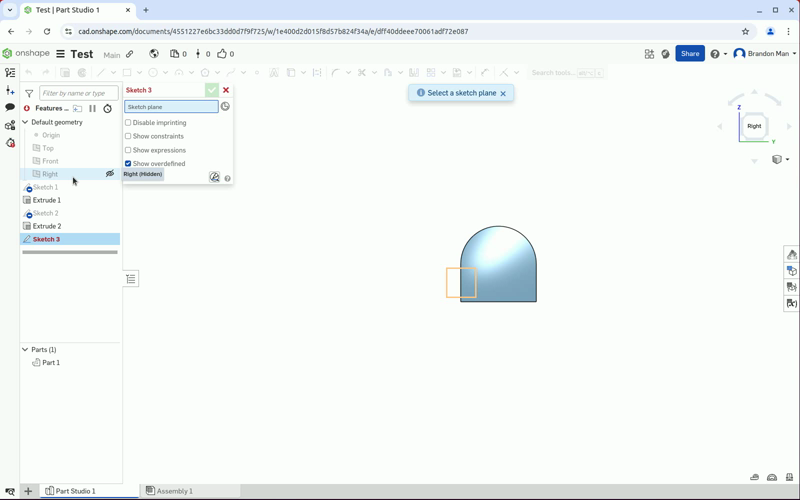
click(73, 176)
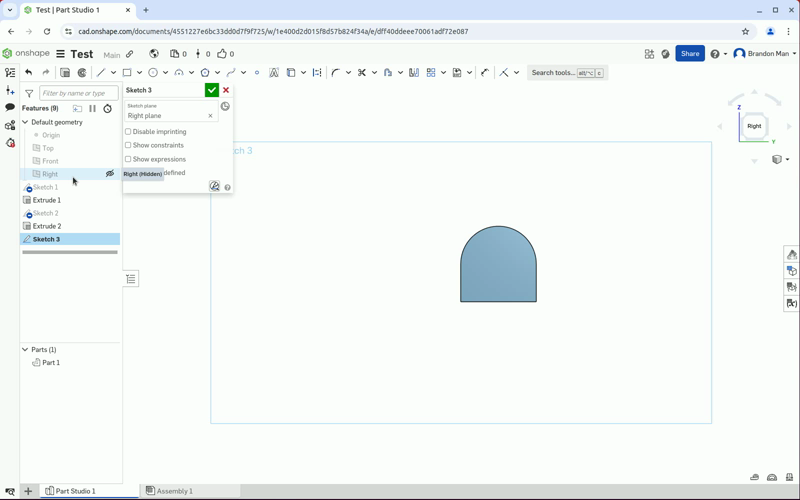
mouse_move(73, 352)
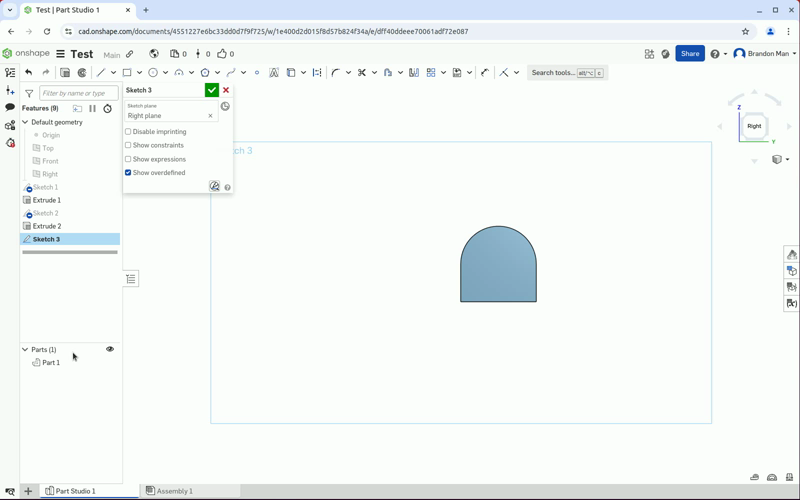
key(y)
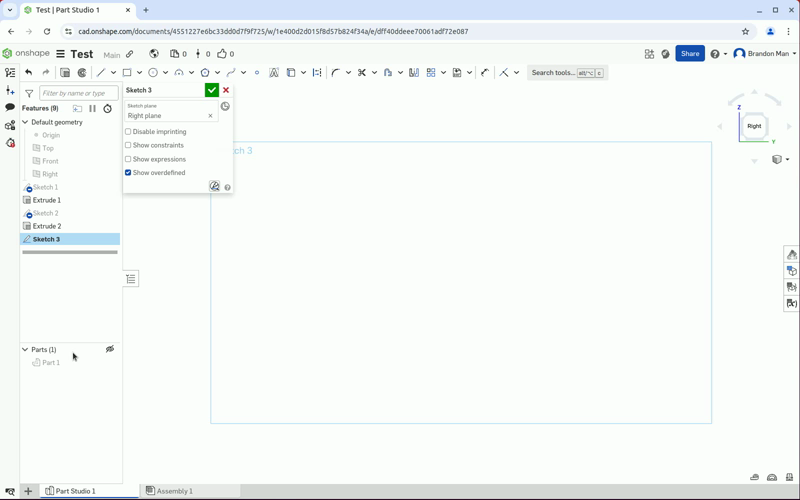
key(l)
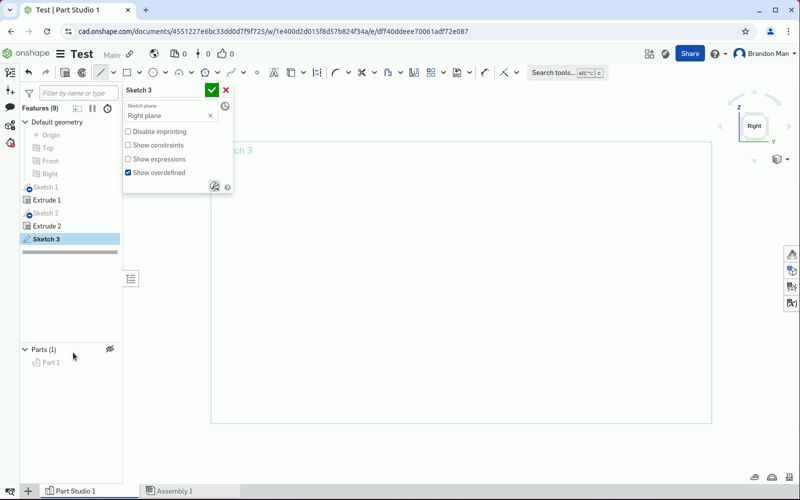
key_down(shift)
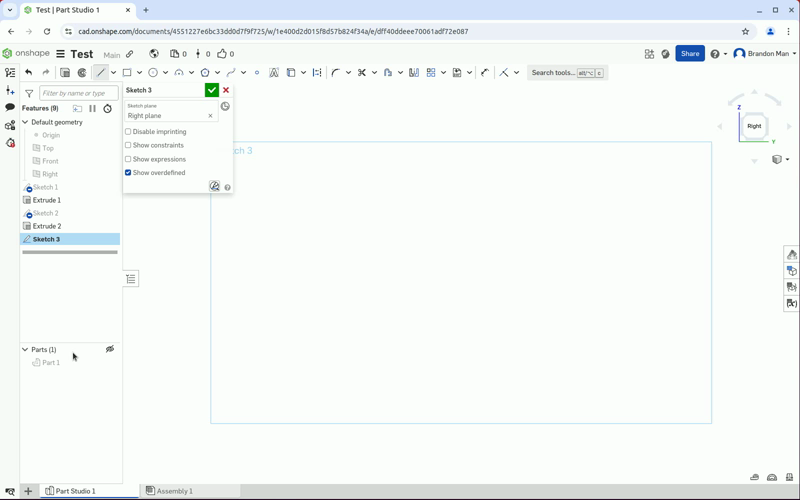
mouse_move(460, 282)
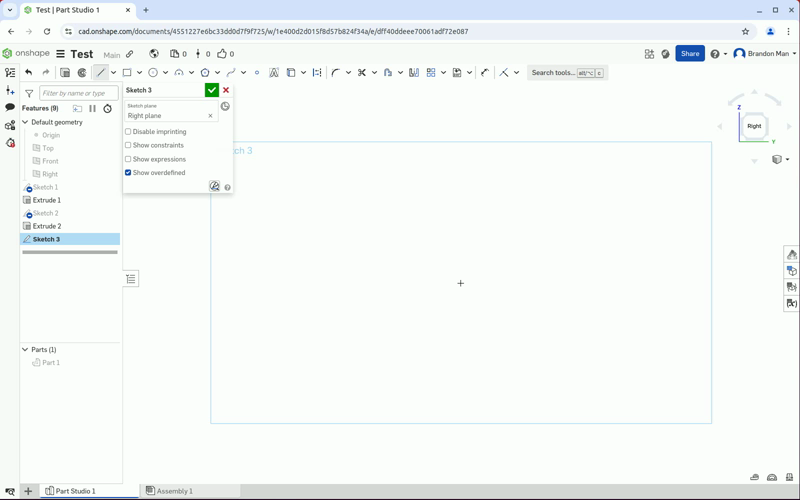
click(460, 282)
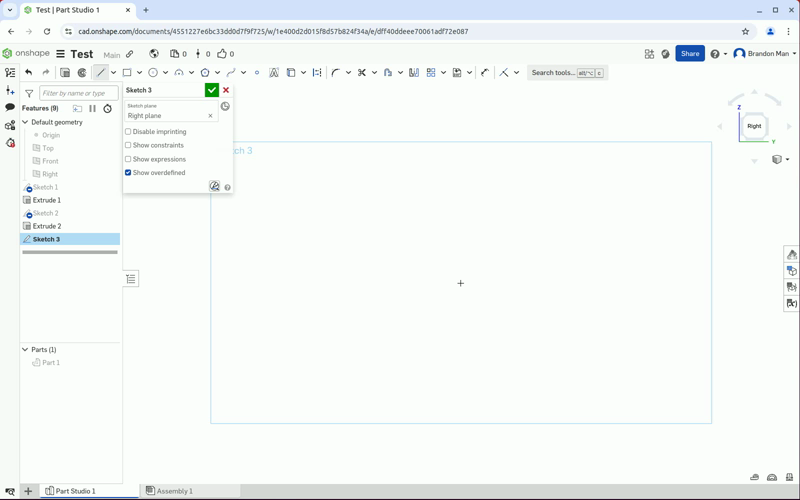
key_up(shift)
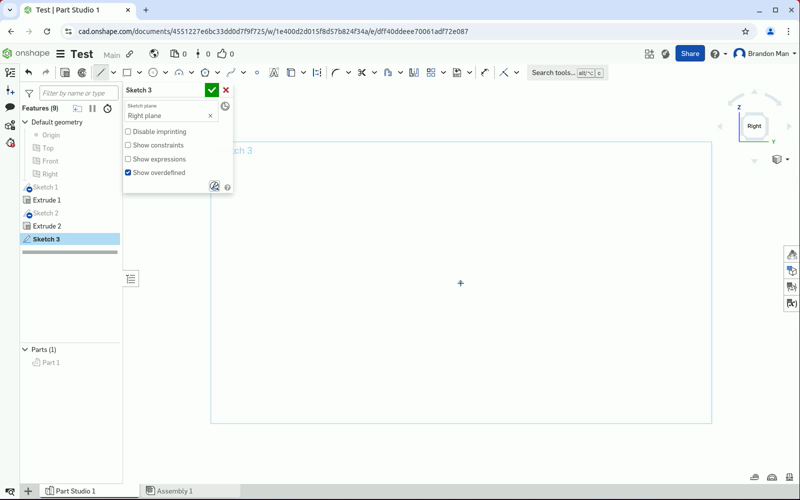
key_down(shift)
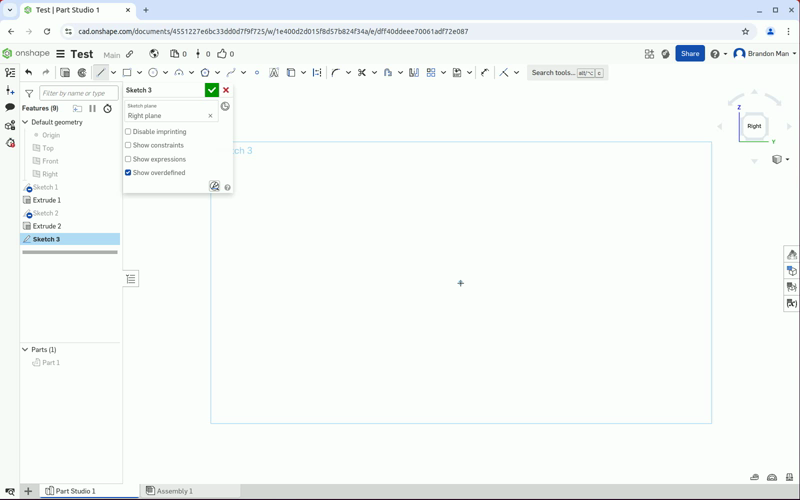
mouse_move(536, 282)
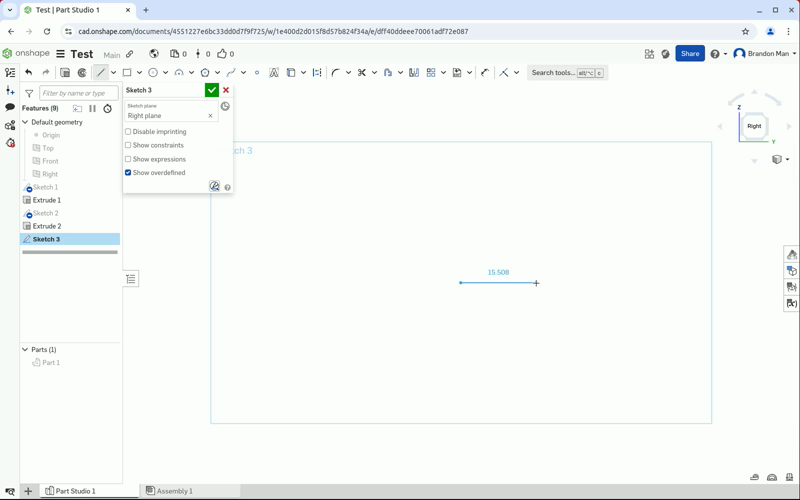
click(536, 282)
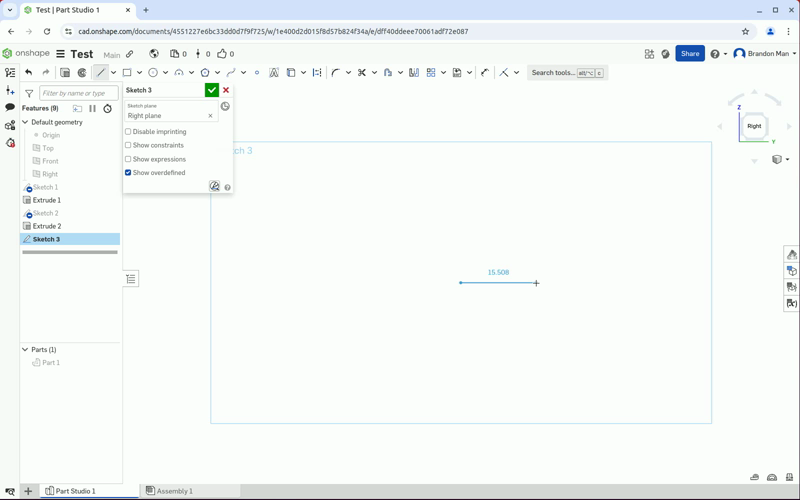
key_up(shift)
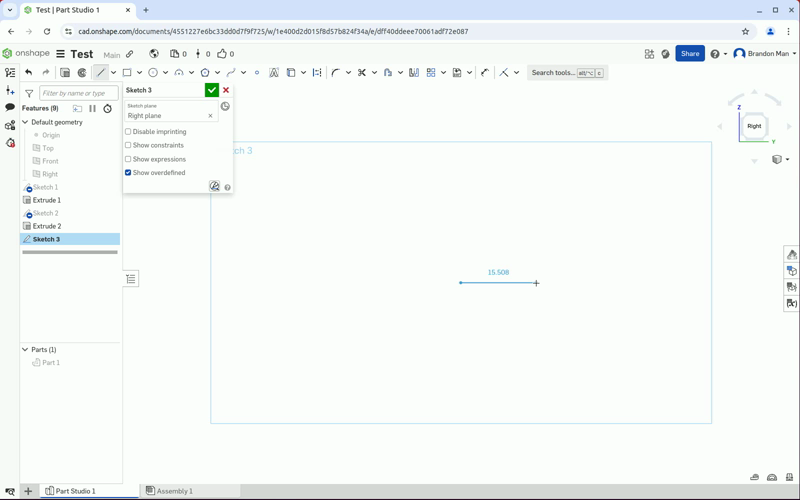
key_down(shift)
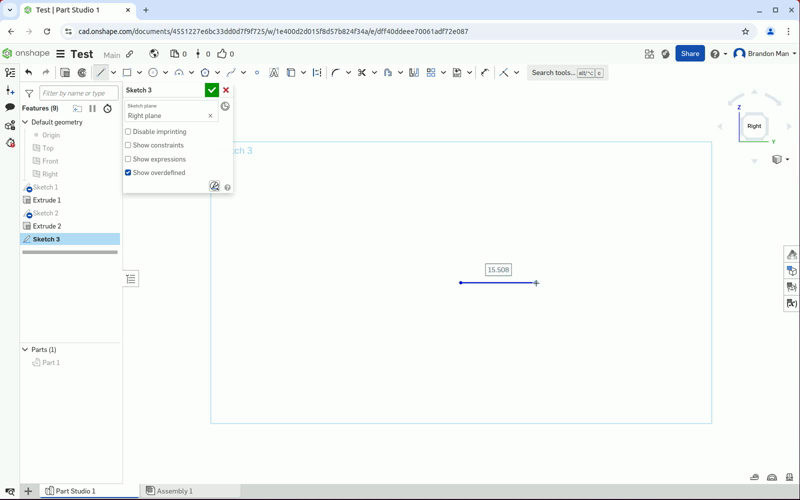
mouse_move(566, 282)
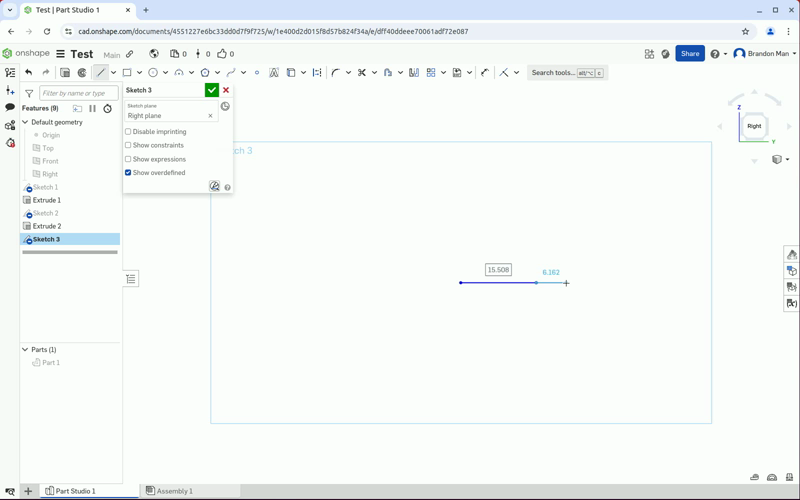
mouse_move(536, 264)
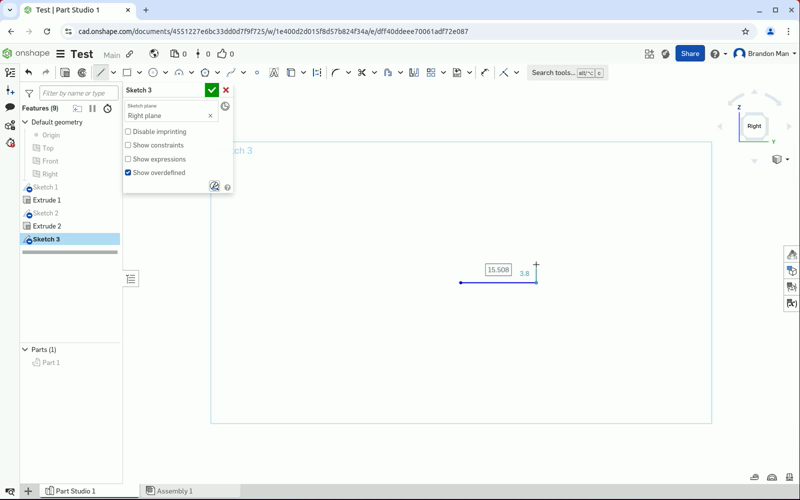
click(536, 264)
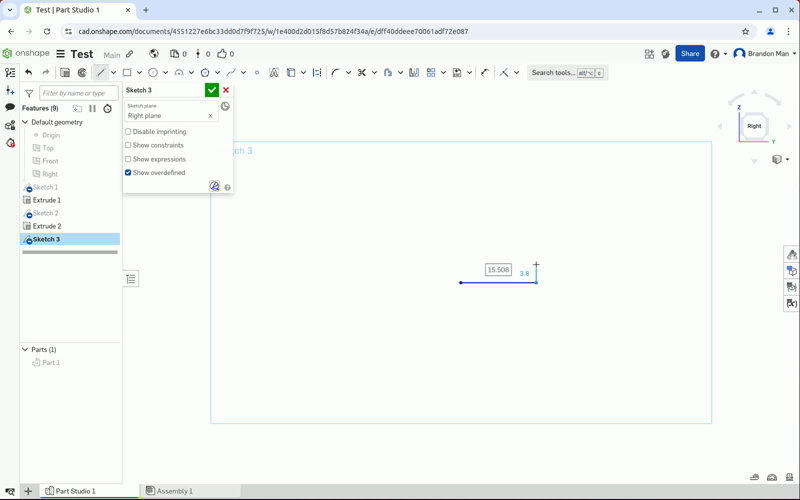
key_up(shift)
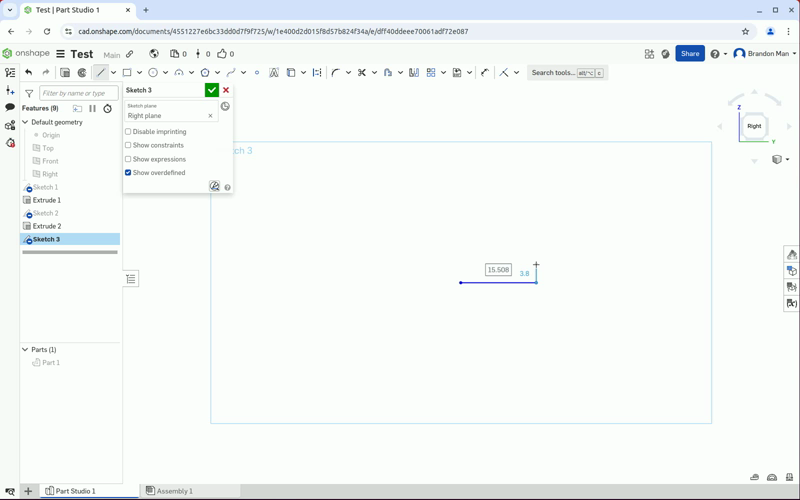
key(esc)
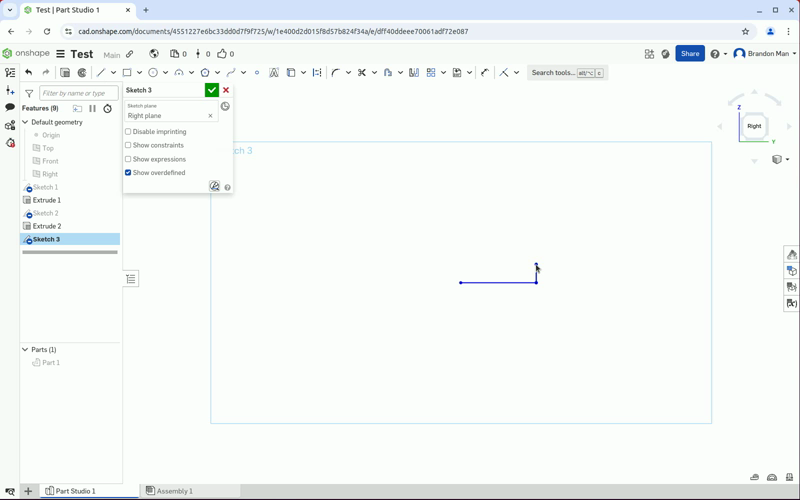
key(a)
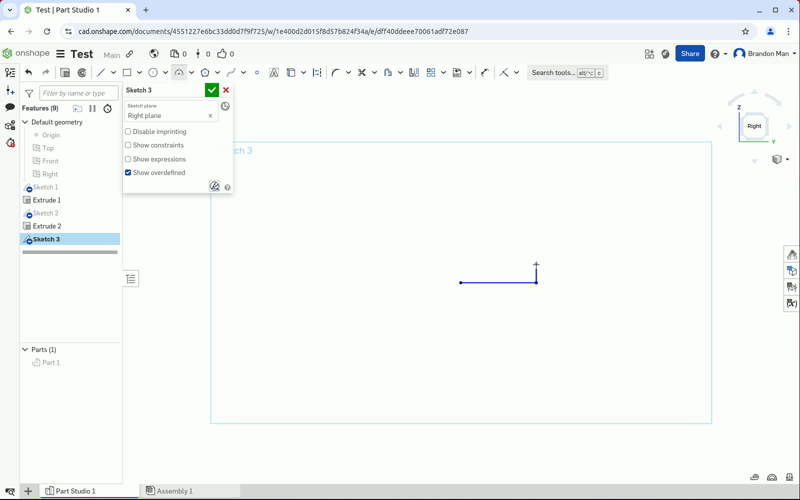
mouse_move(536, 264)
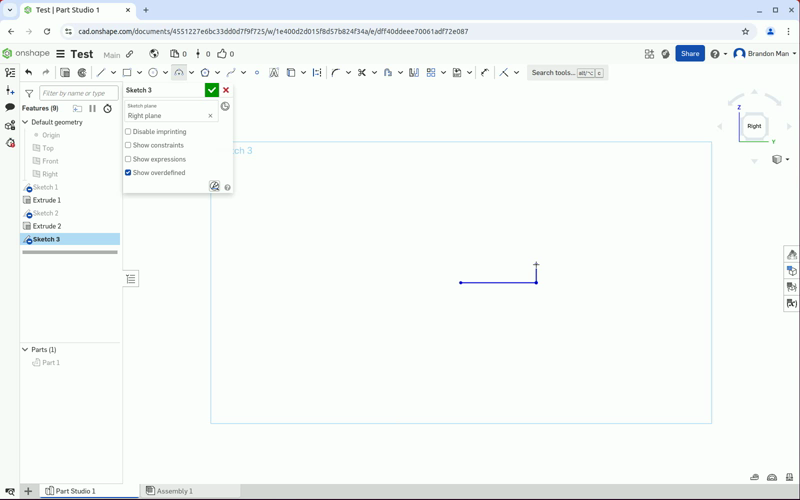
click(536, 264)
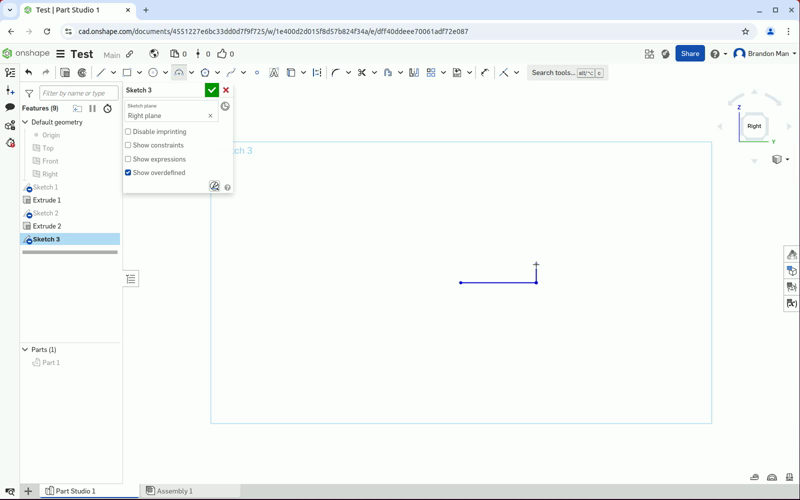
key_down(shift)
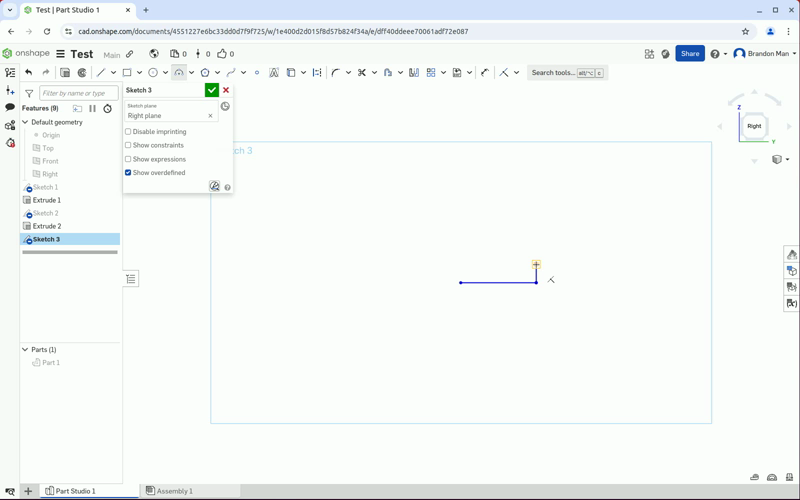
mouse_move(460, 264)
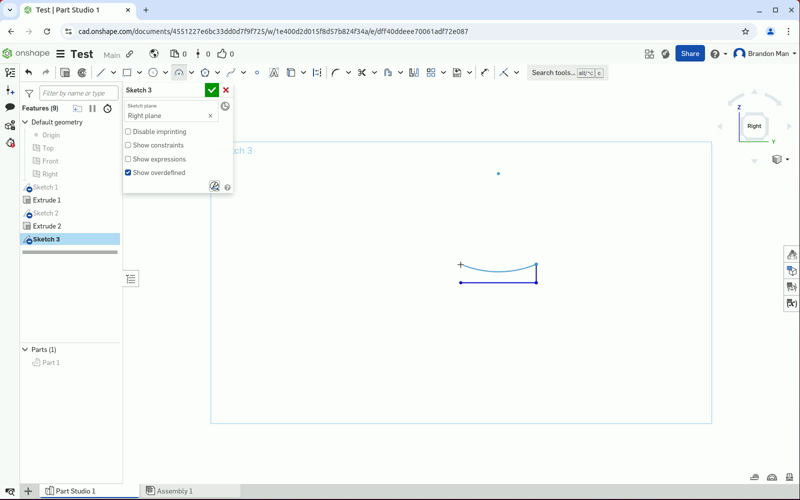
click(460, 264)
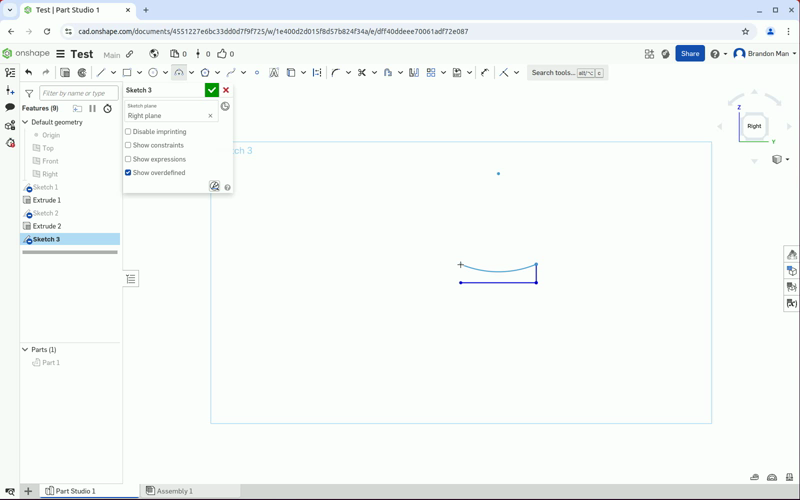
mouse_move(498, 226)
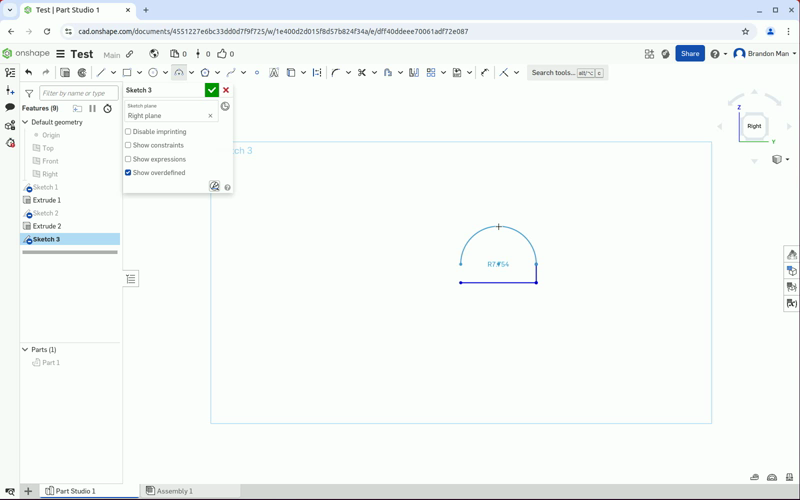
click(498, 226)
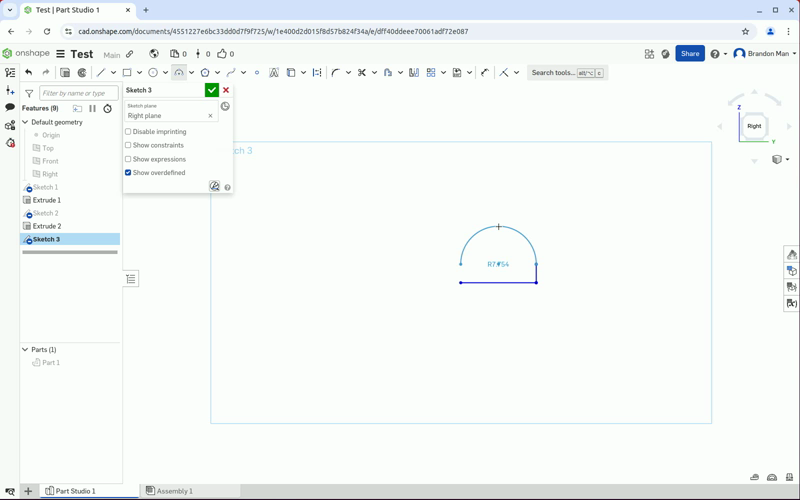
key_up(shift)
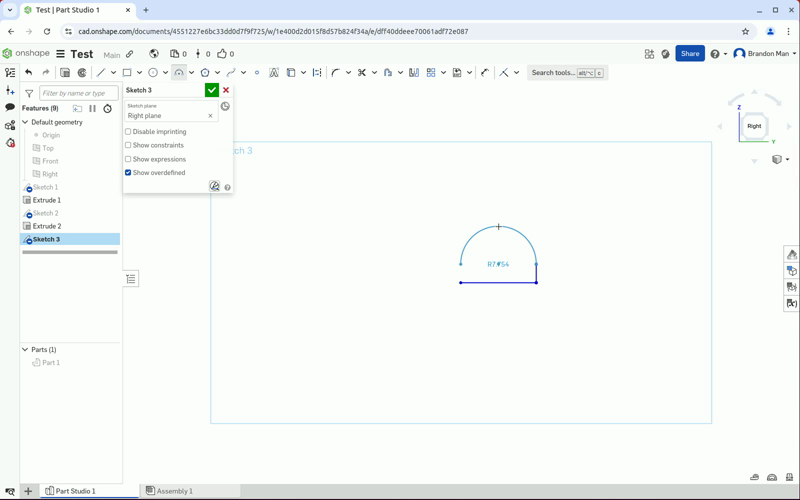
key(esc)
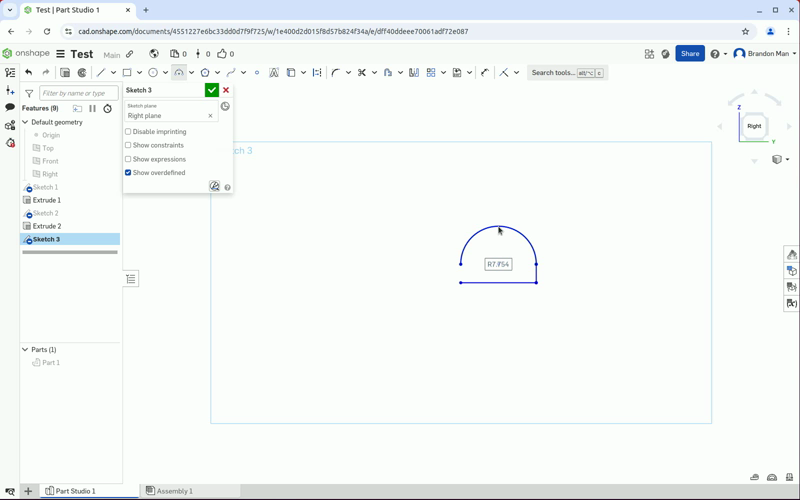
key(l)
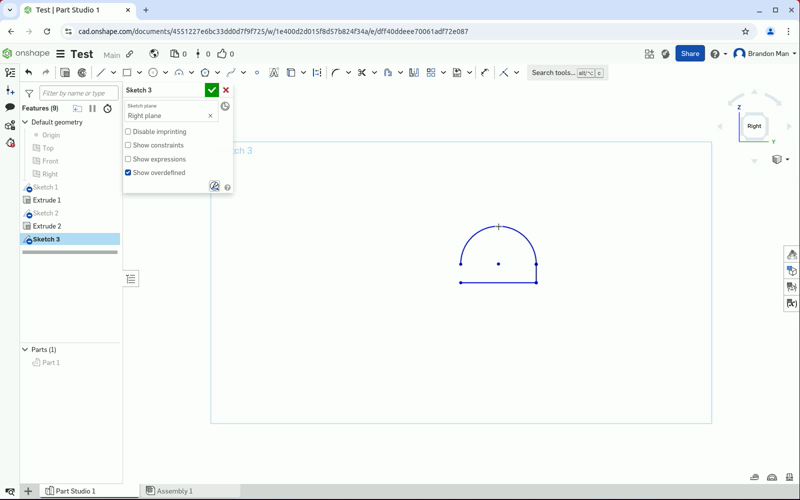
mouse_move(460, 264)
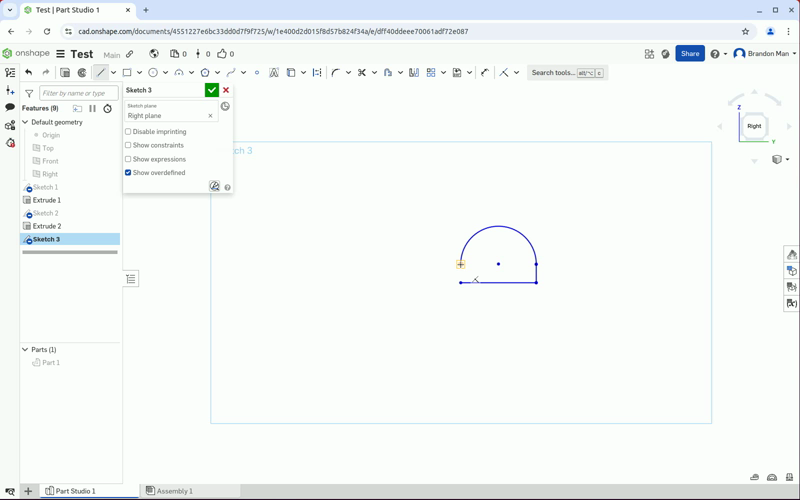
click(460, 264)
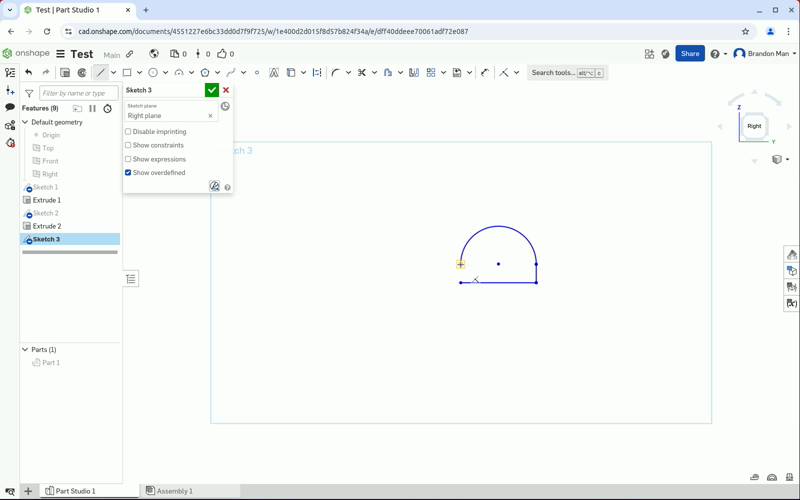
mouse_move(490, 264)
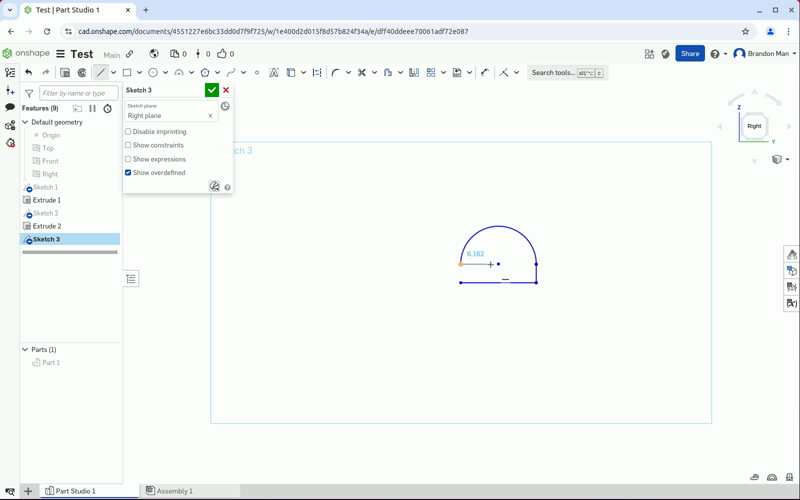
key_down(shift)
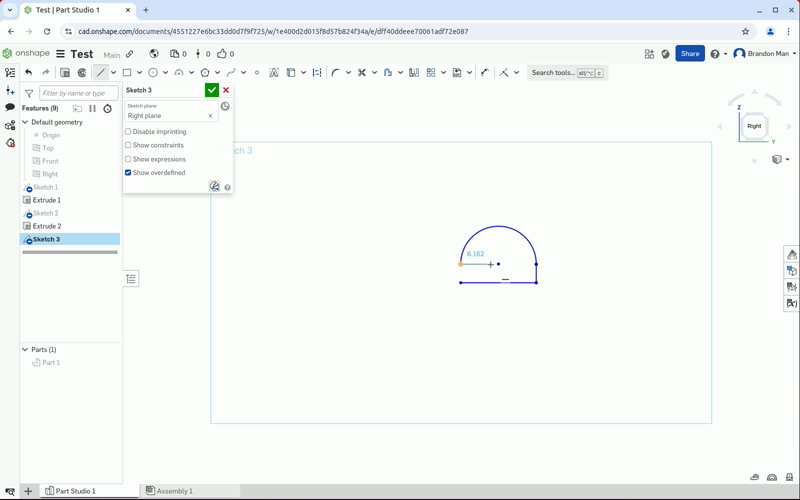
mouse_move(460, 282)
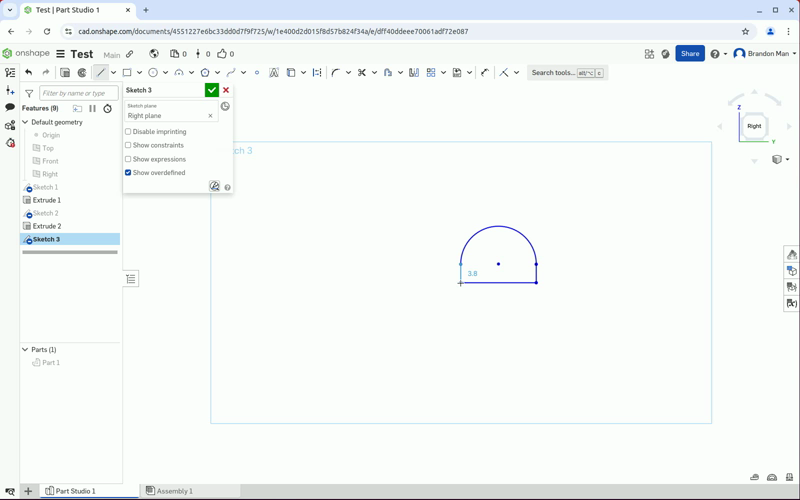
key_up(shift)
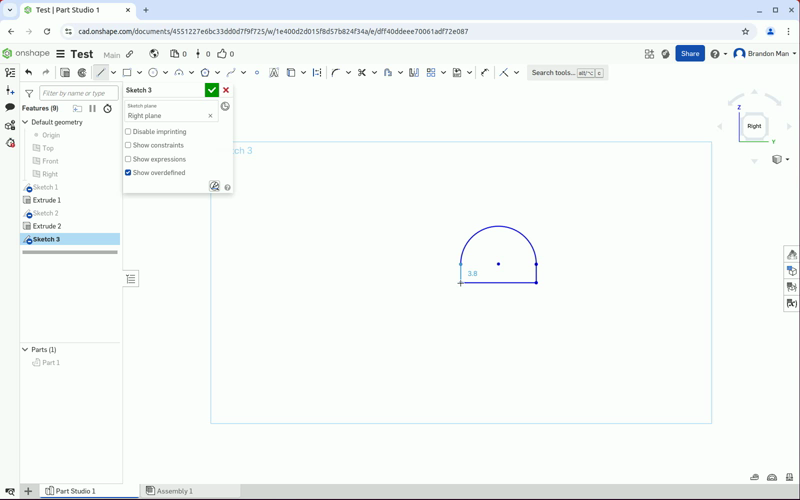
click(460, 282)
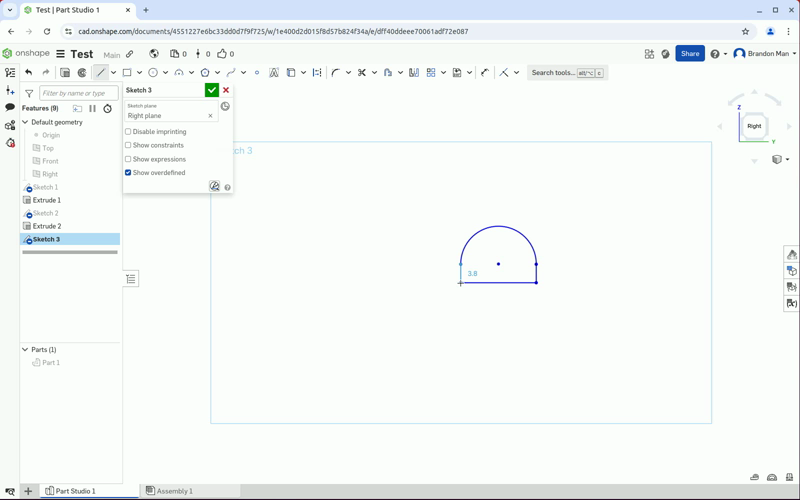
key(esc)
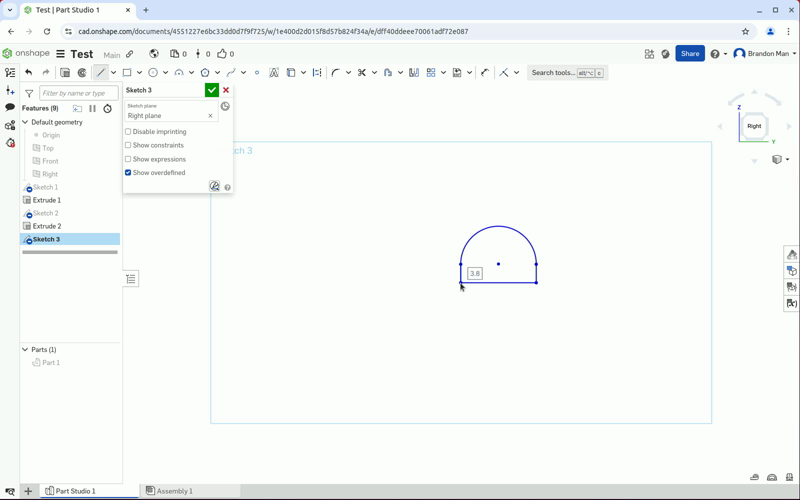
mouse_move(477, 279)
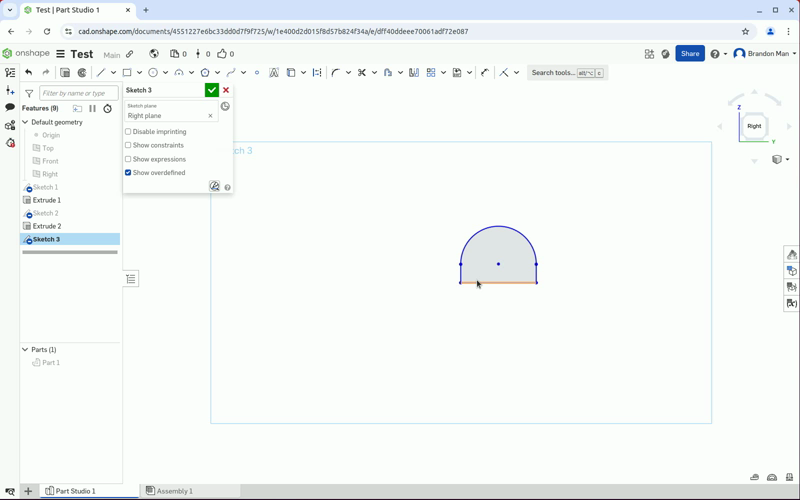
click(477, 279)
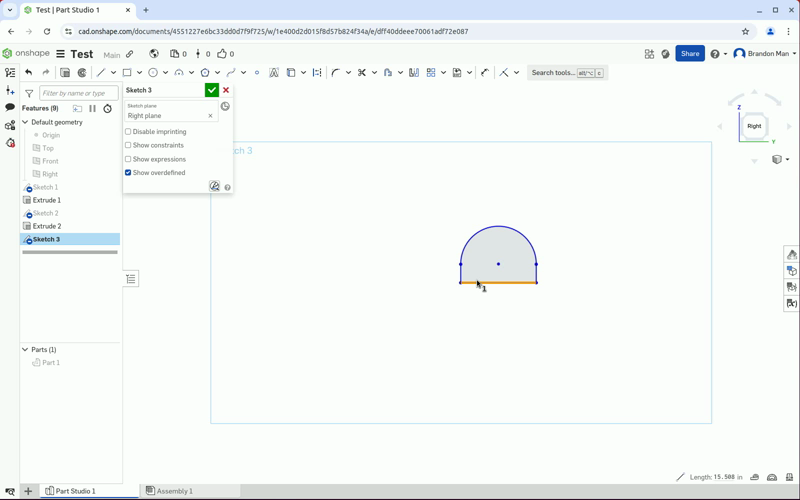
mouse_move(73, 352)
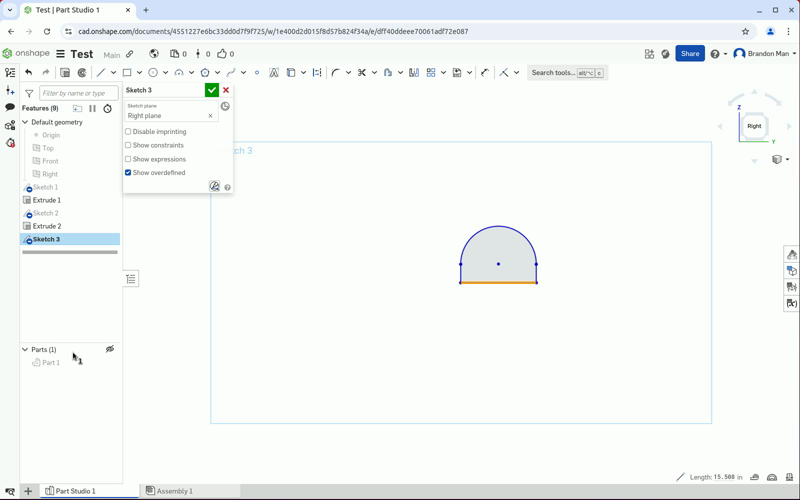
key(shift+y)
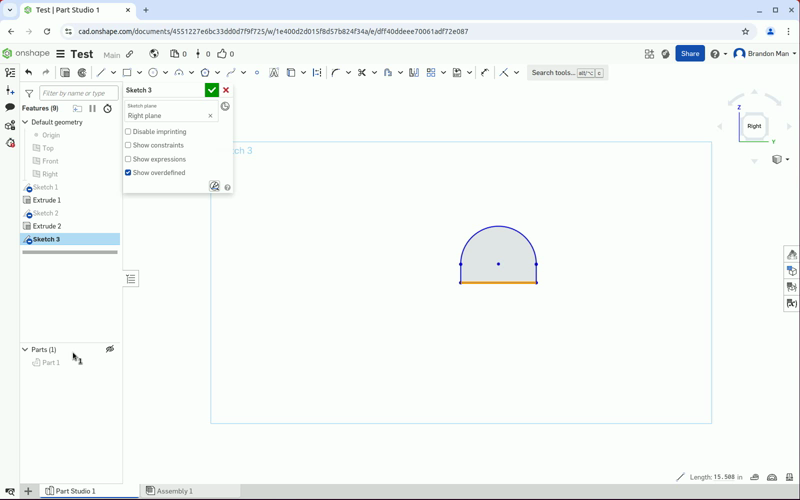
key(shift+e)
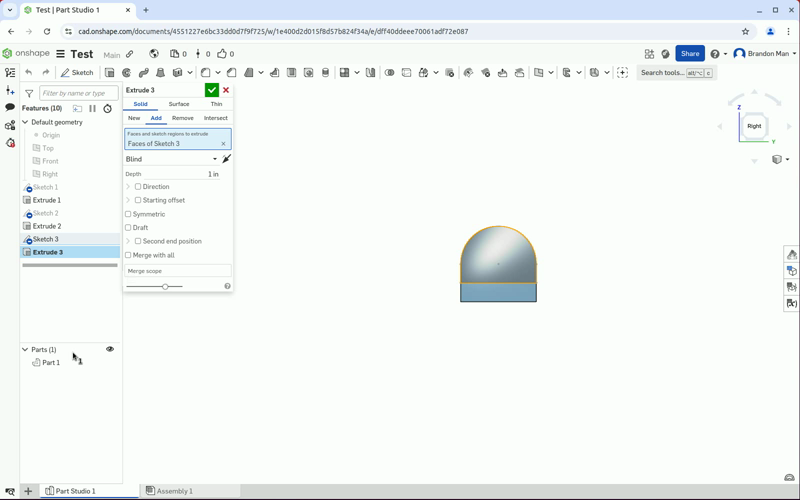
mouse_move(143, 106)
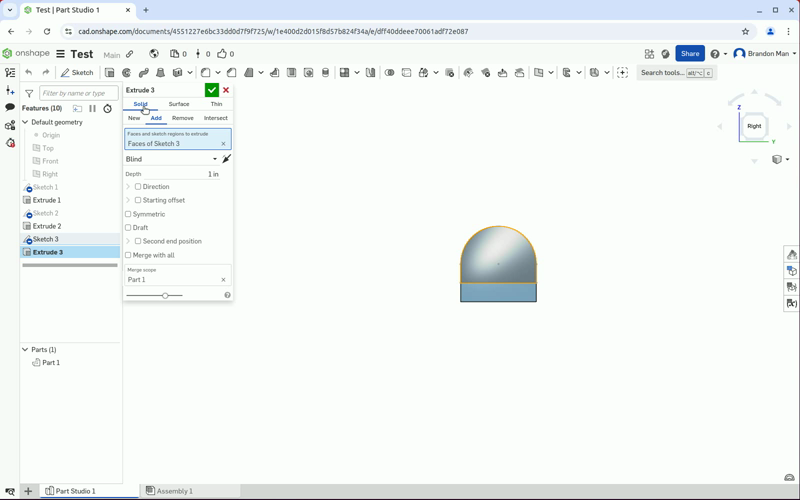
click(143, 106)
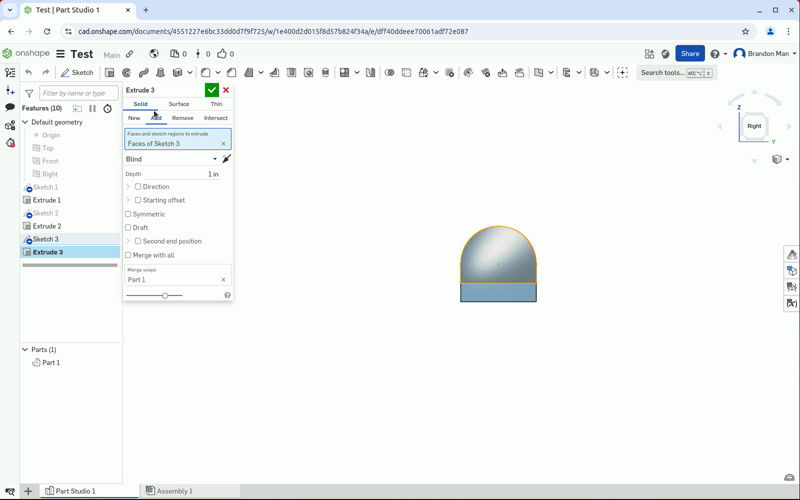
mouse_move(186, 120)
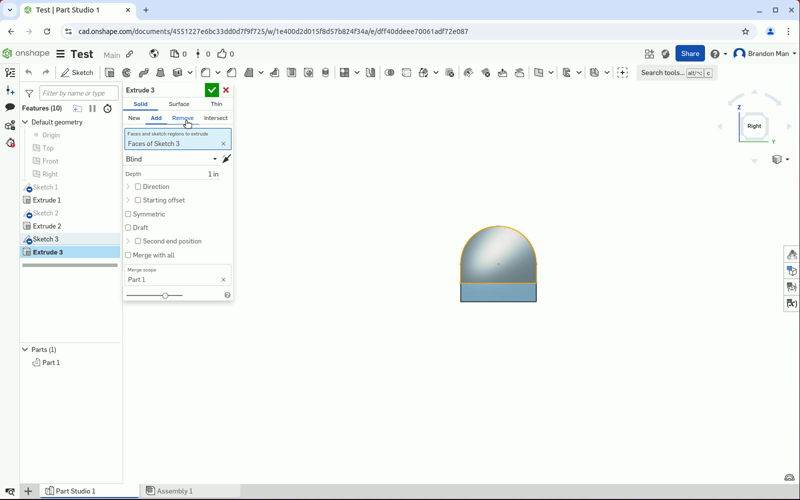
click(186, 120)
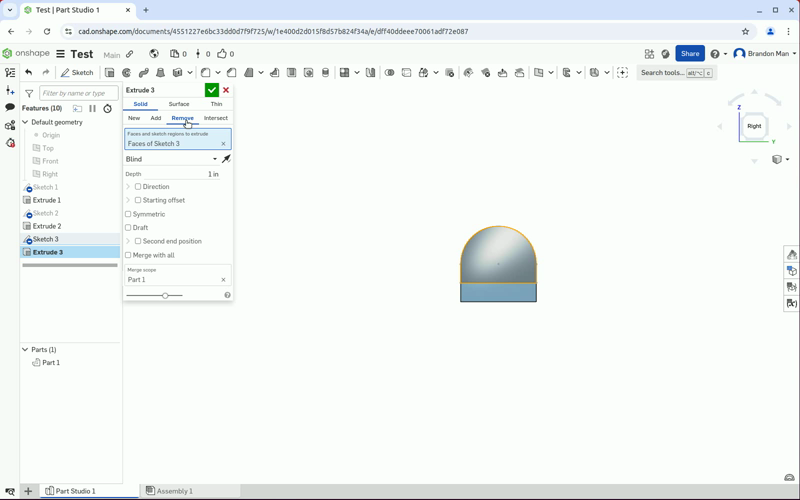
key(tab, 4)
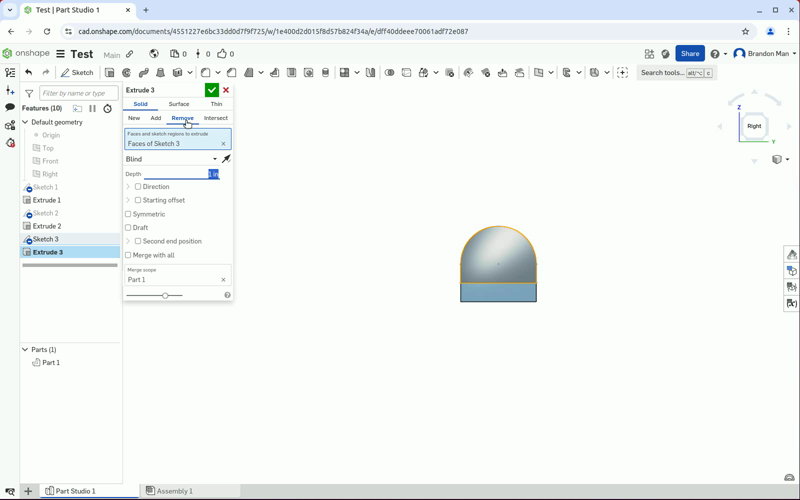
text(23.108)
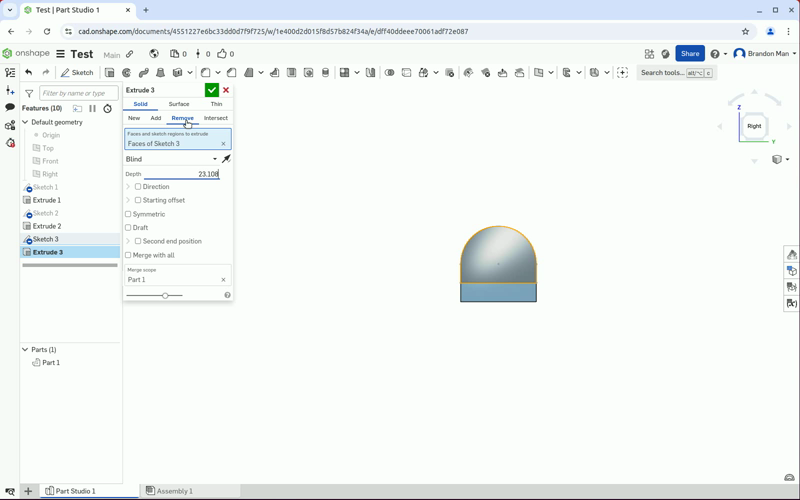
key(tab, 3)
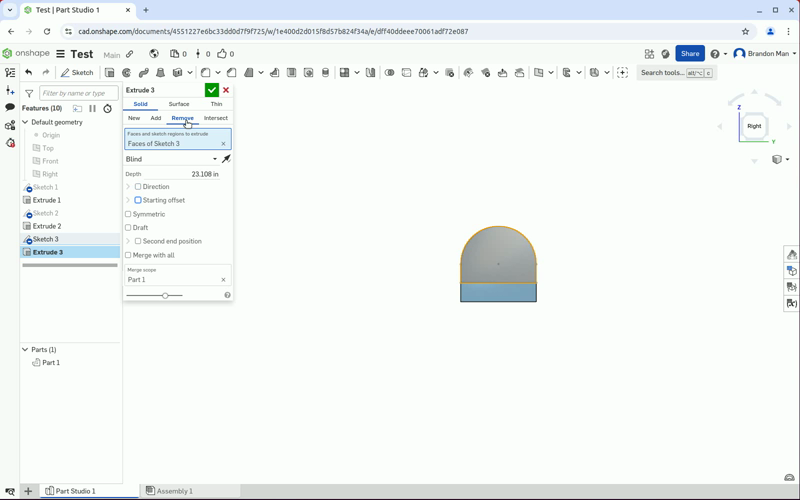
key(tab, 2)
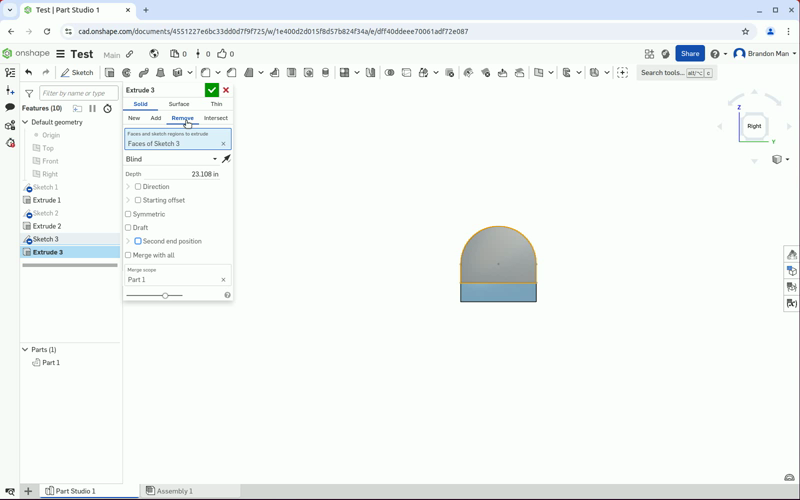
key(space)
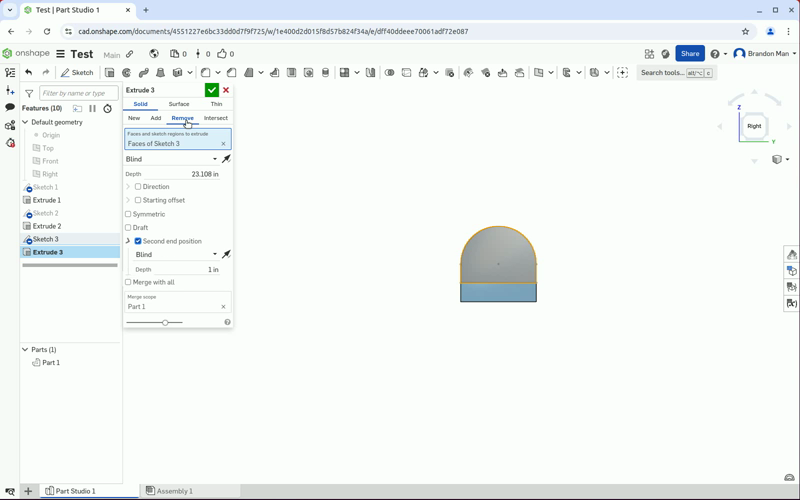
key(tab, 3)
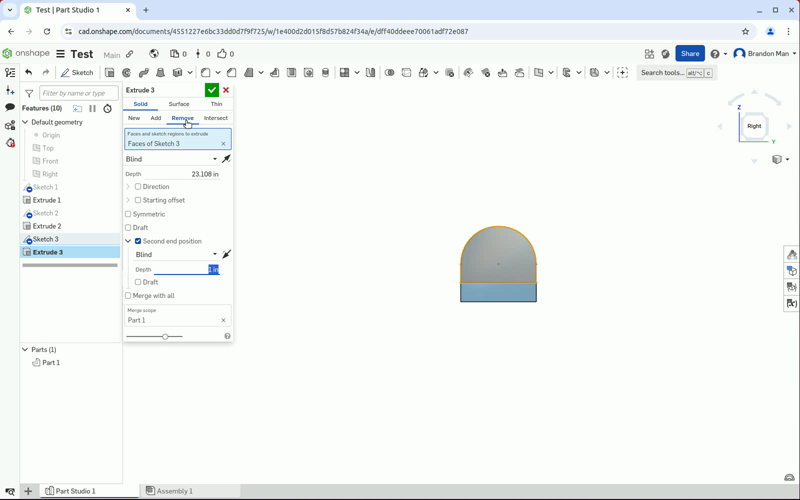
text(7.703)
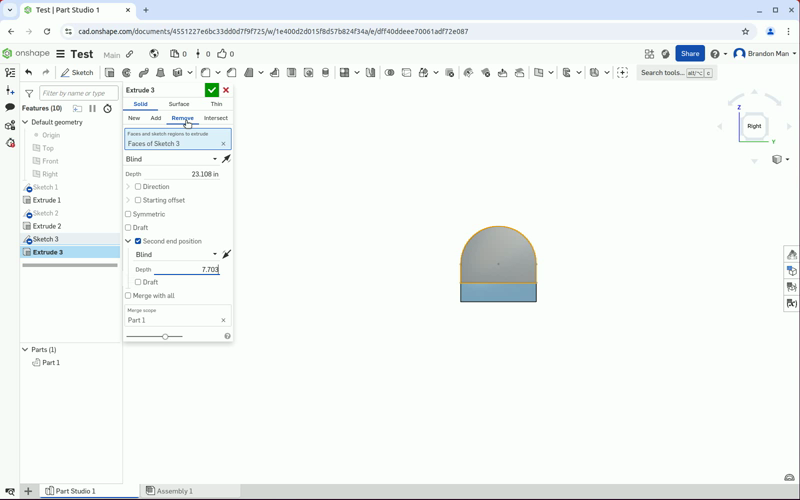
key(tab, 2)
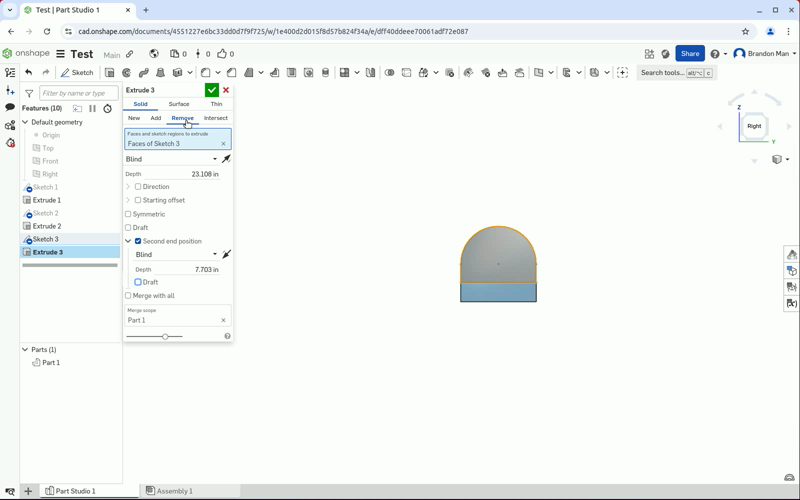
key(space)
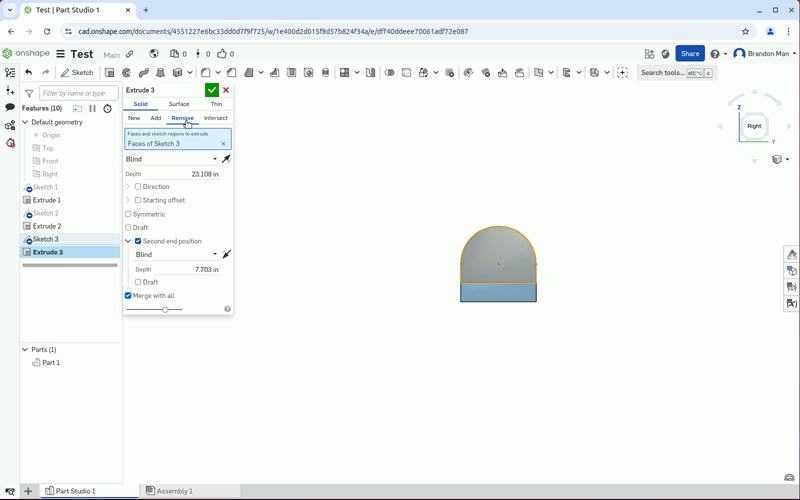
key(enter)
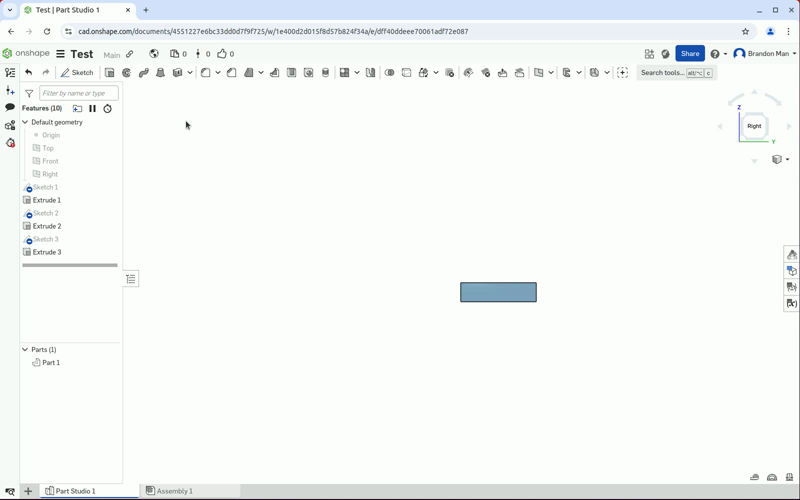
key(shift+h)
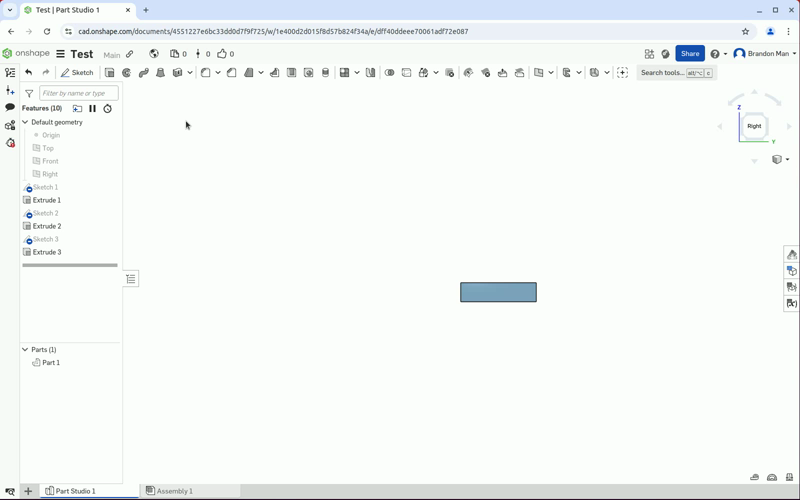
key(shift+h)
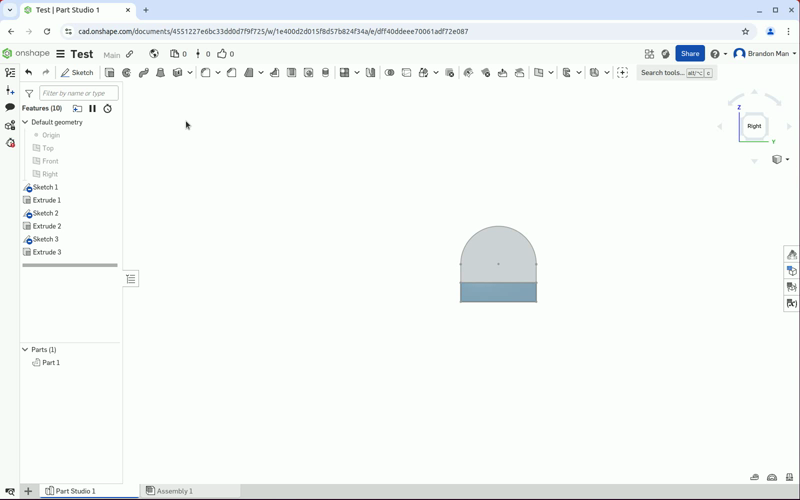
key(shift+7)
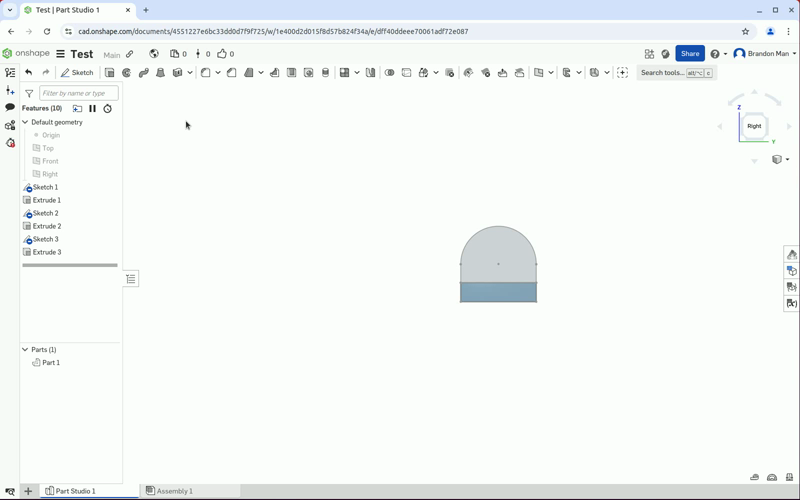
key(right, 2)
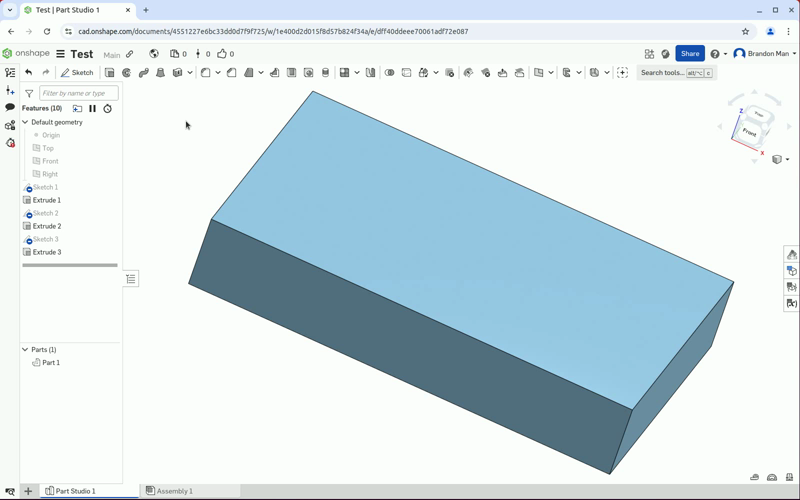
key(down, 2)
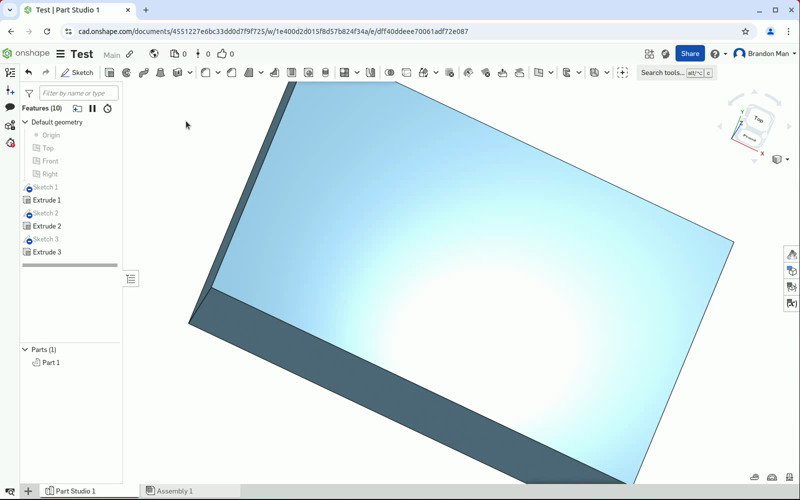
key(up, 2)
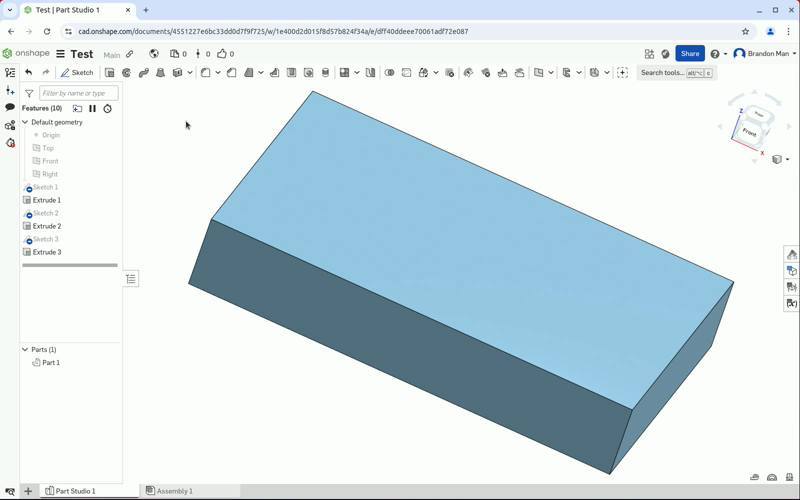
key(left, 2)
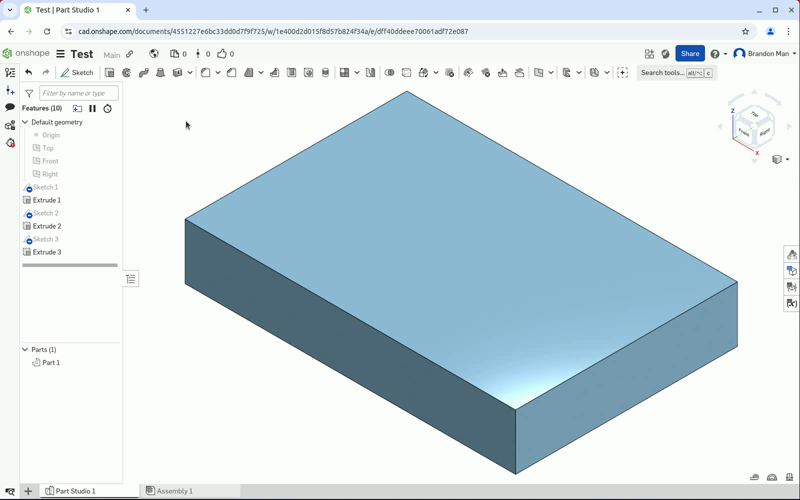
mouse_move(73, 189)
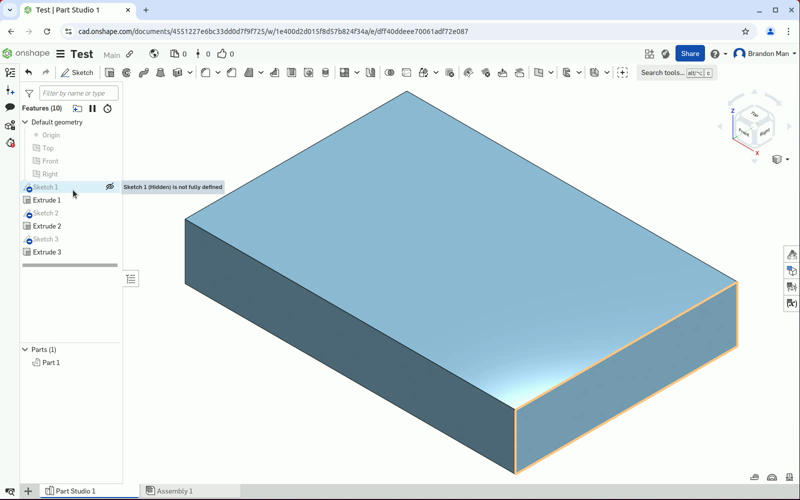
click(73, 189)